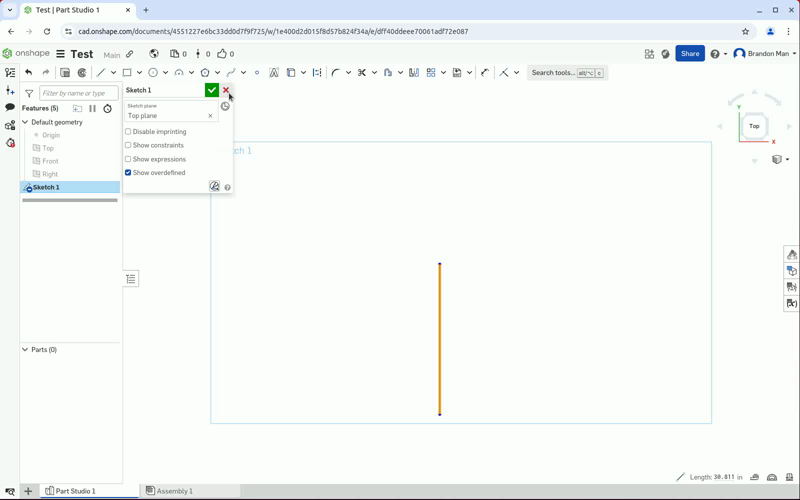
key(shift+h)
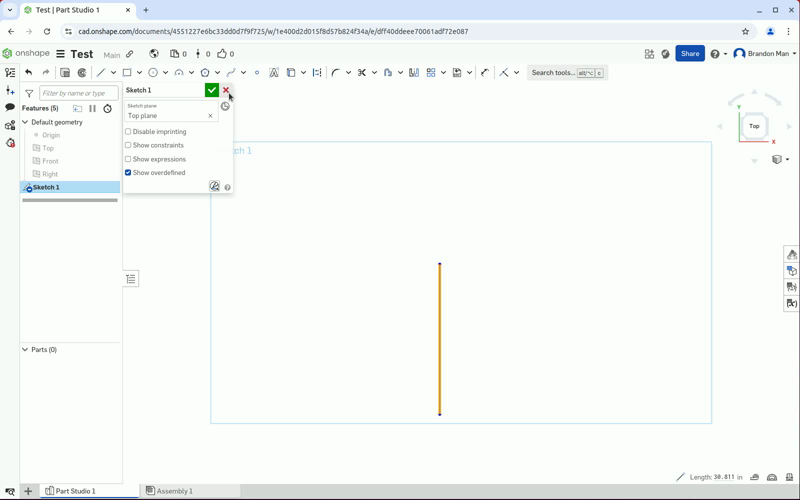
mouse_move(73, 352)
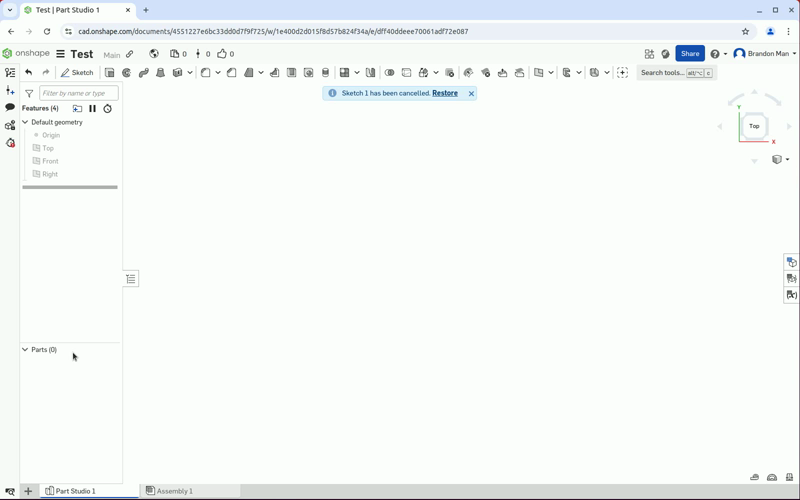
key(y)
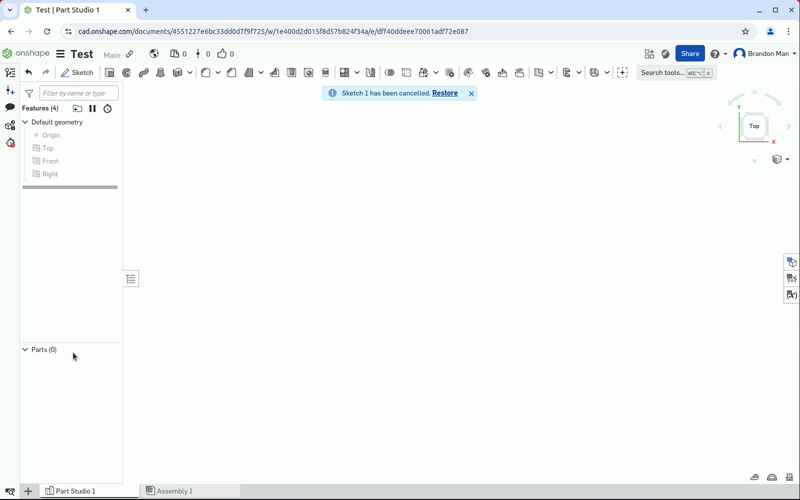
key(shift+p)
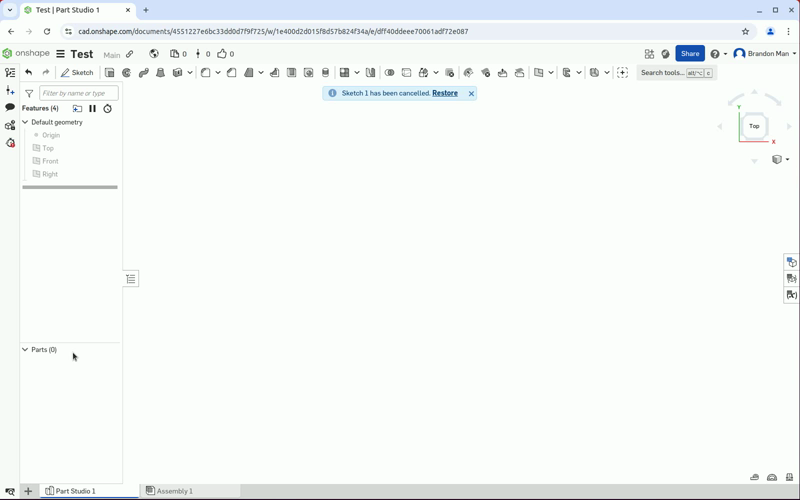
key(space)
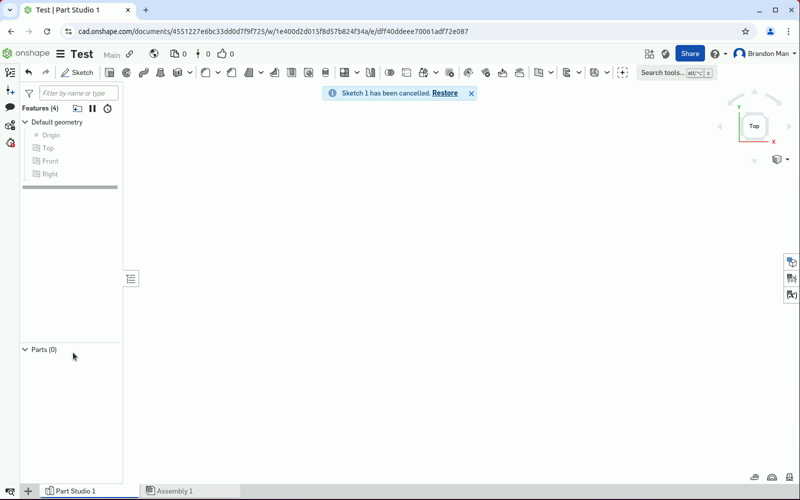
key_down(shift)
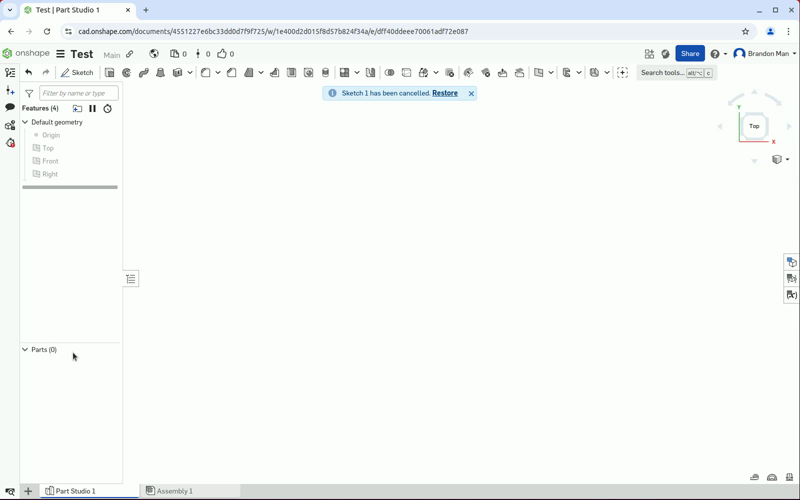
key(up)
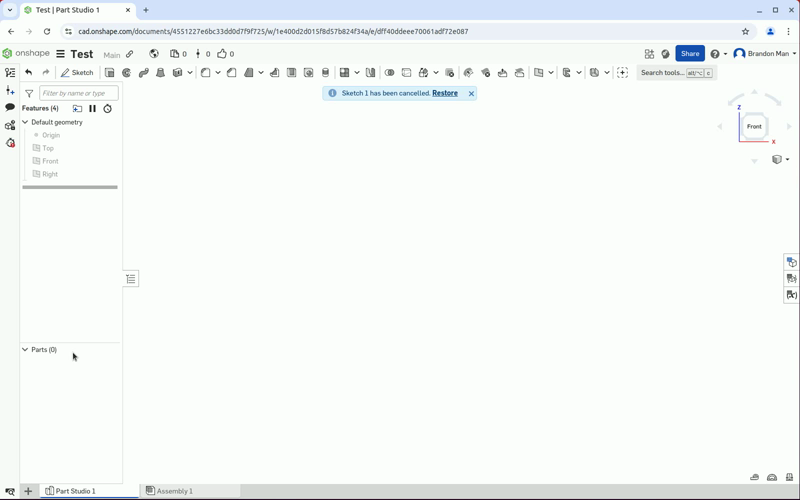
key_up(shift)
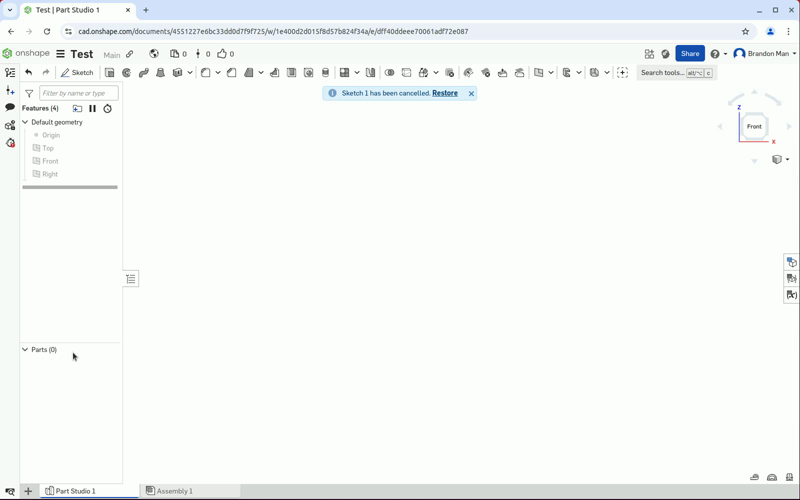
mouse_move(73, 352)
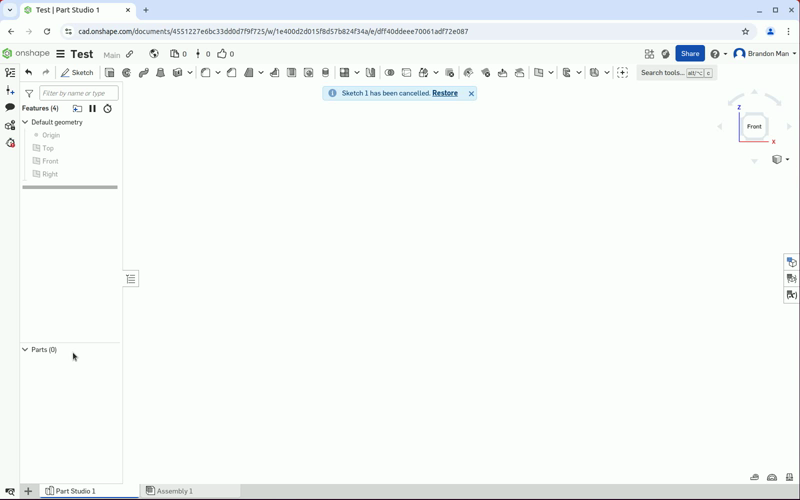
key(shift+y)
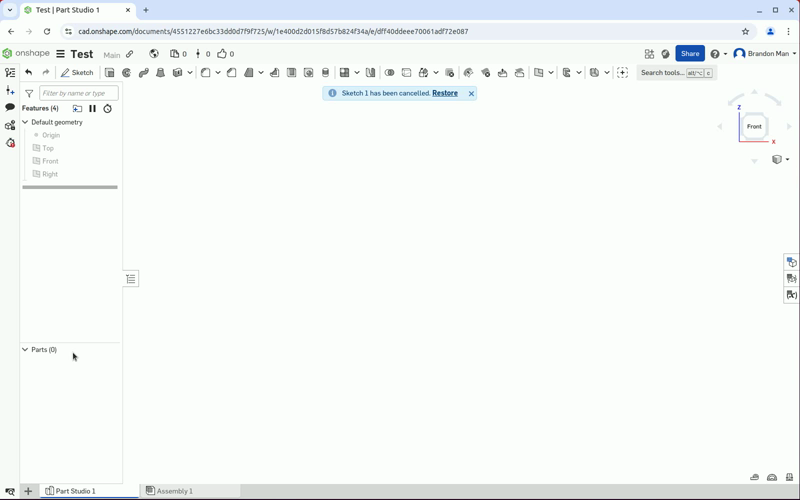
key(shift+s)
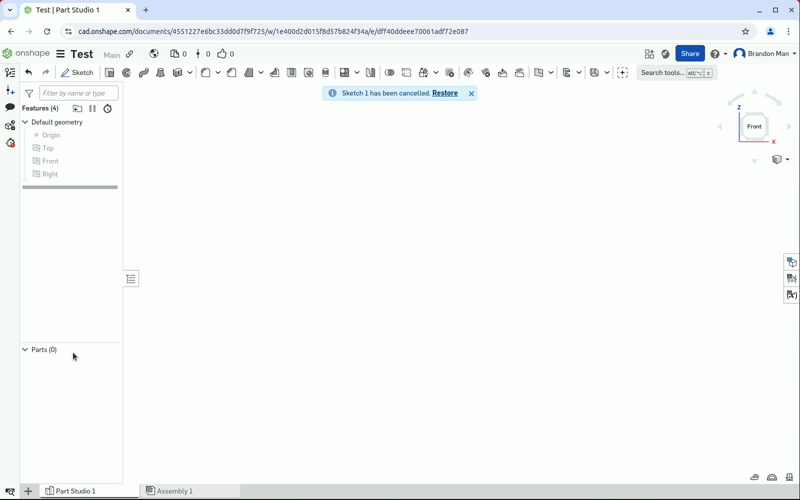
mouse_move(73, 163)
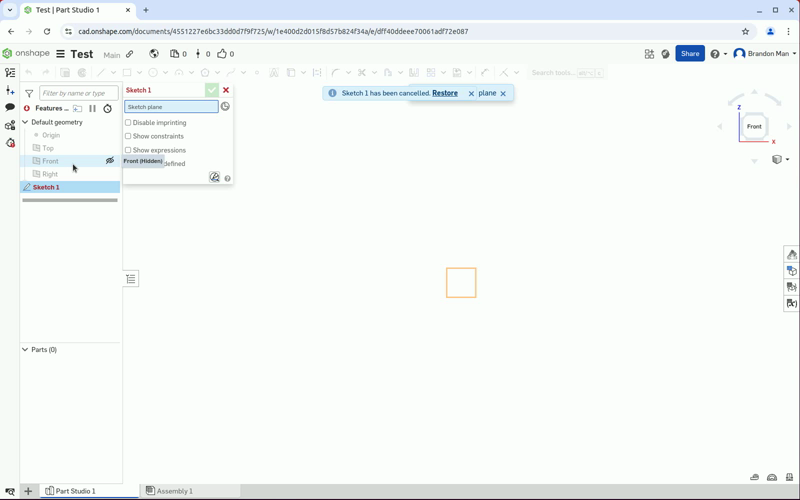
click(73, 163)
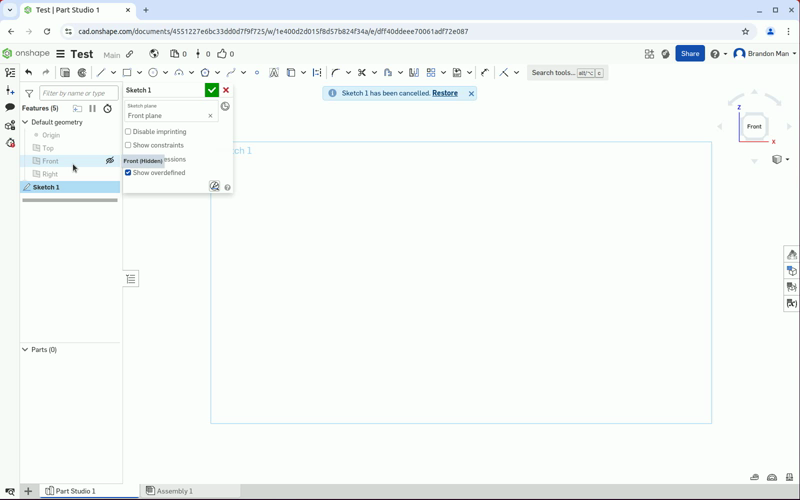
mouse_move(73, 352)
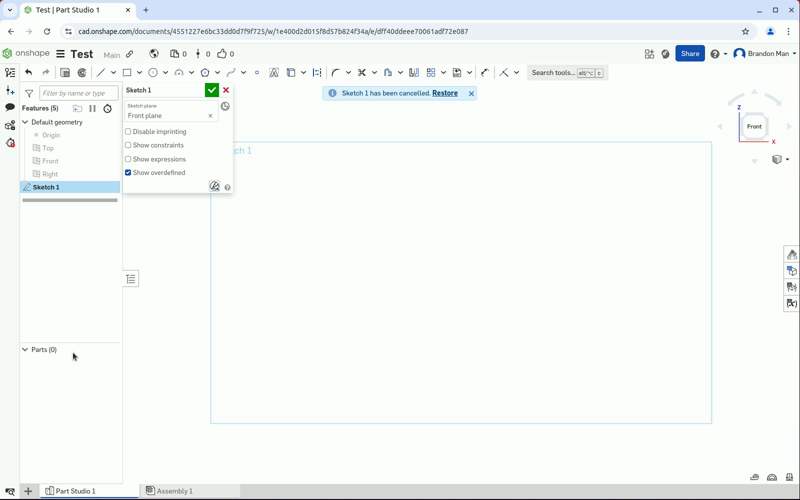
key(y)
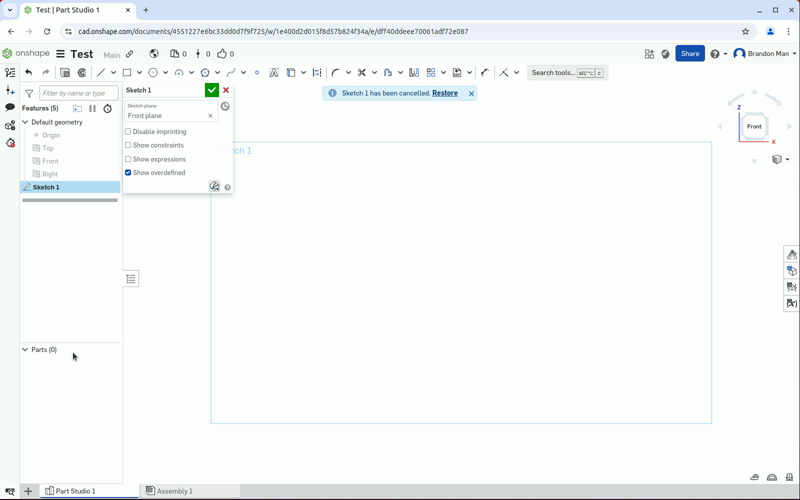
key(l)
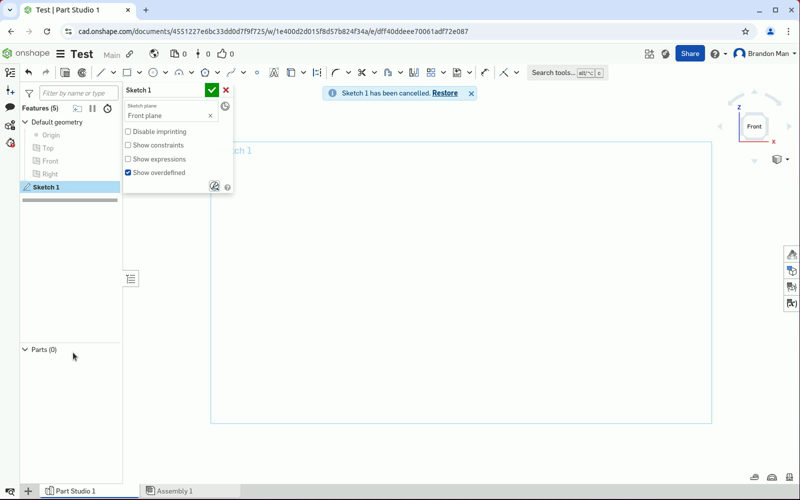
key_down(shift)
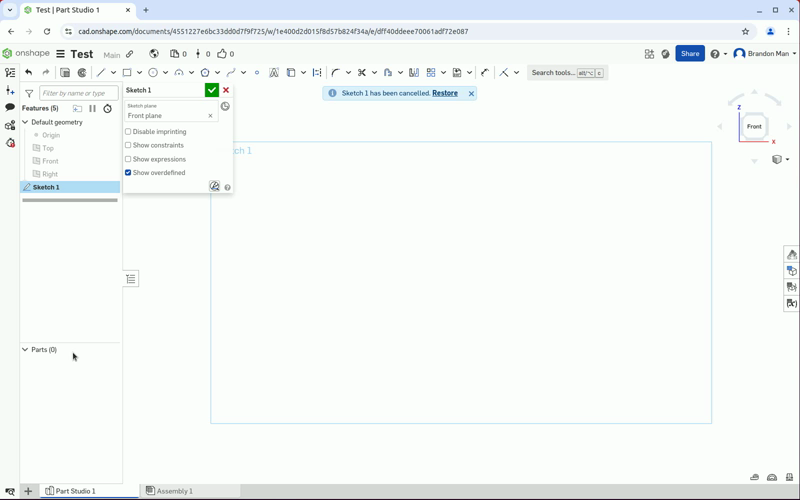
mouse_move(380, 315)
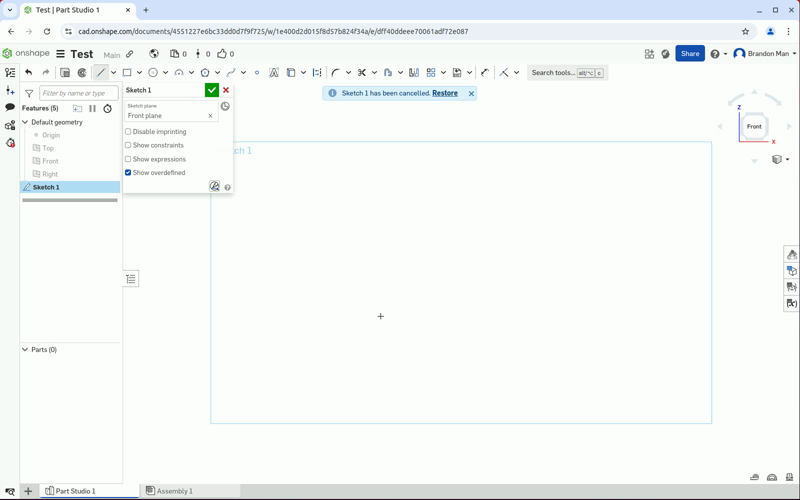
click(380, 315)
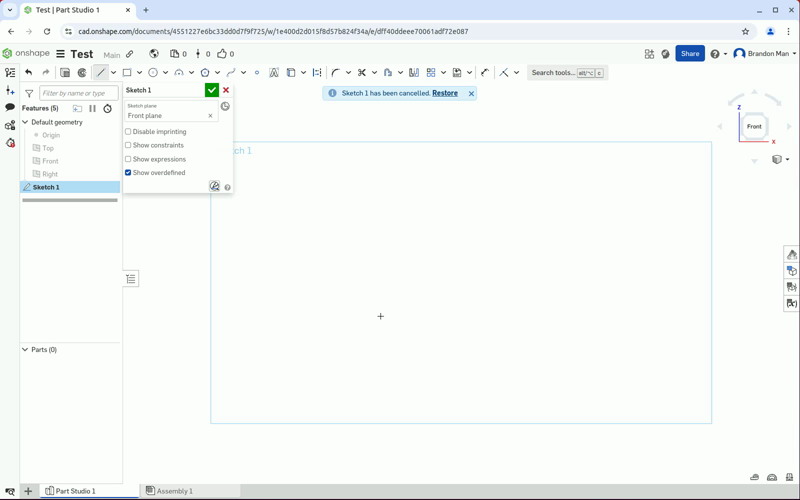
key_up(shift)
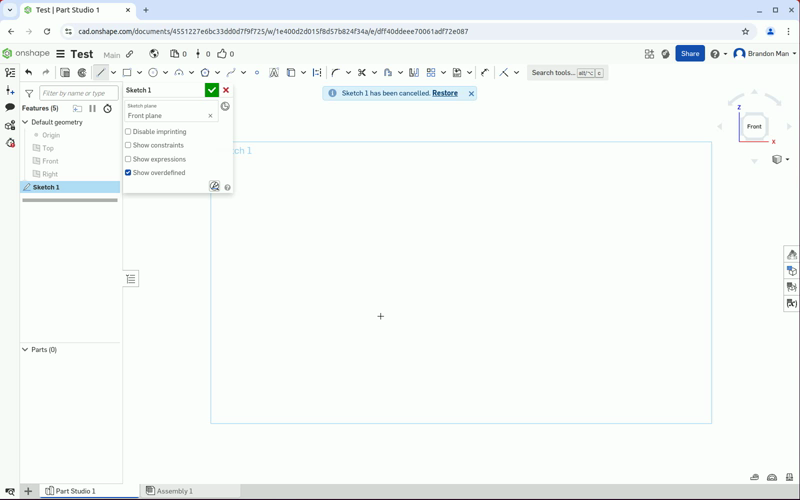
key_down(shift)
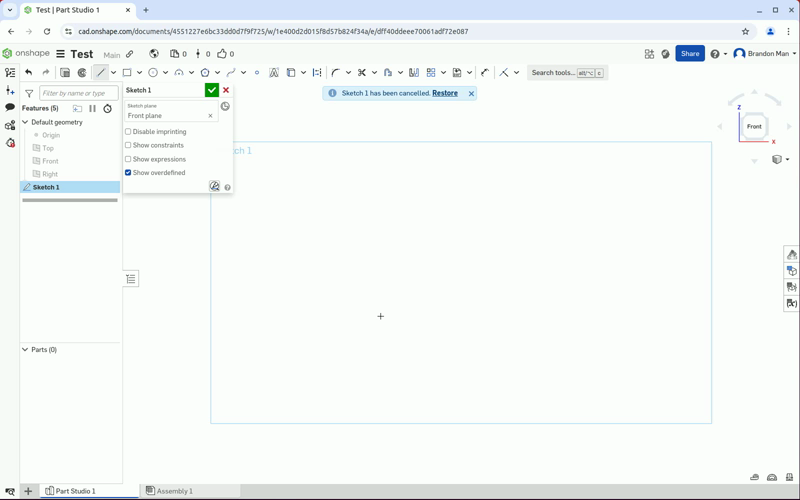
mouse_move(540, 315)
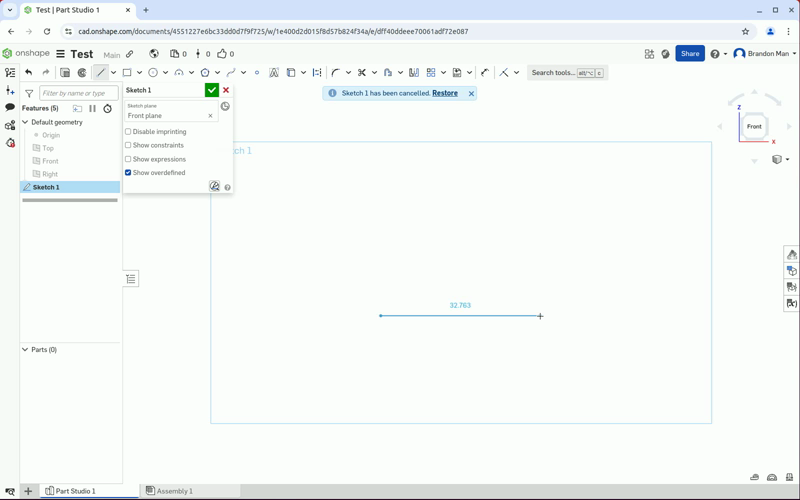
click(540, 315)
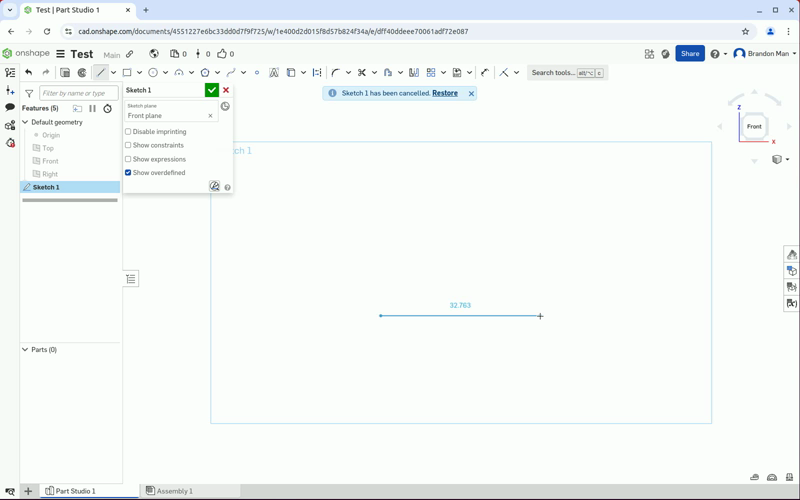
key_up(shift)
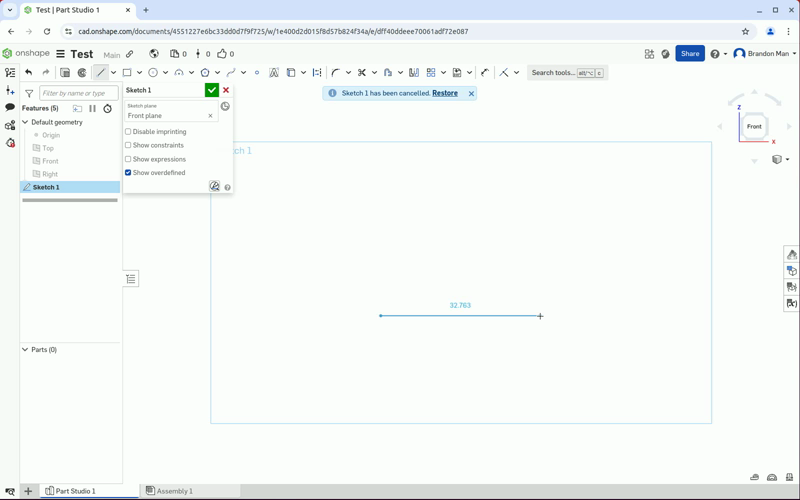
key(esc)
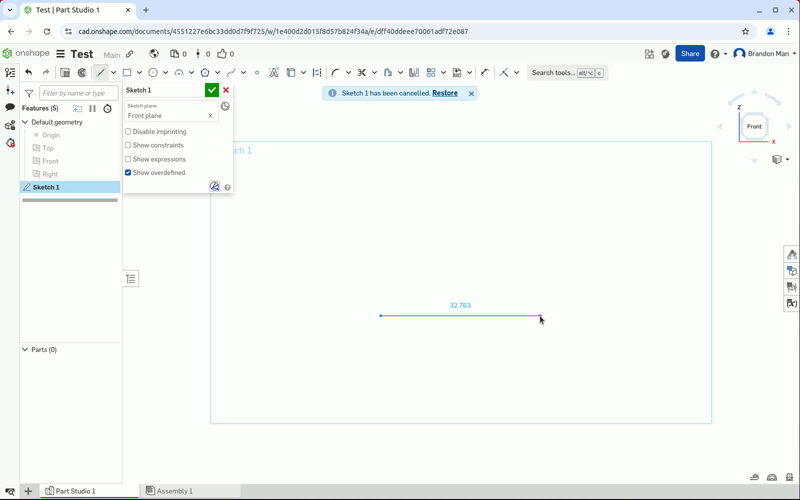
key(a)
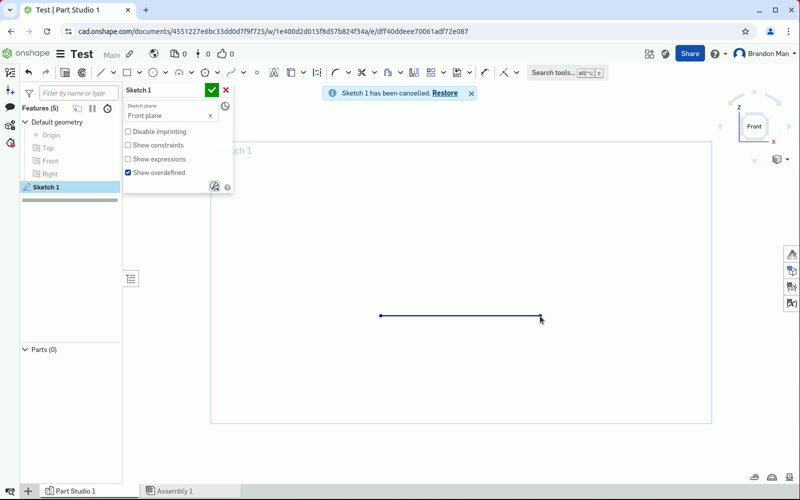
mouse_move(540, 315)
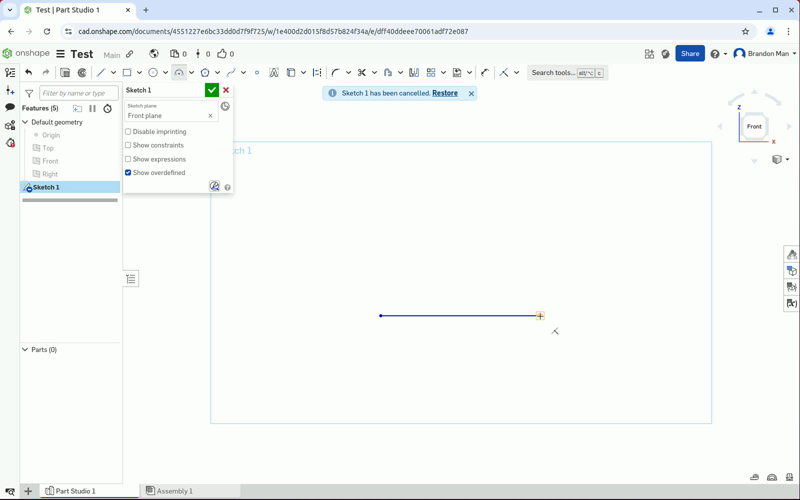
click(540, 315)
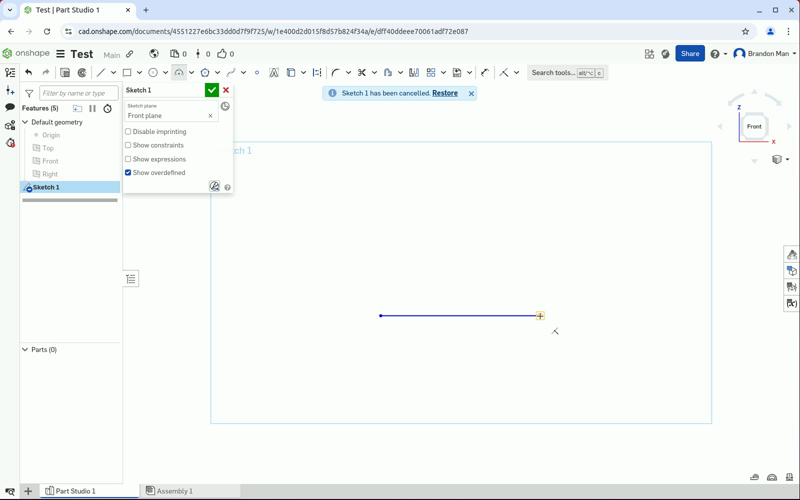
key_down(shift)
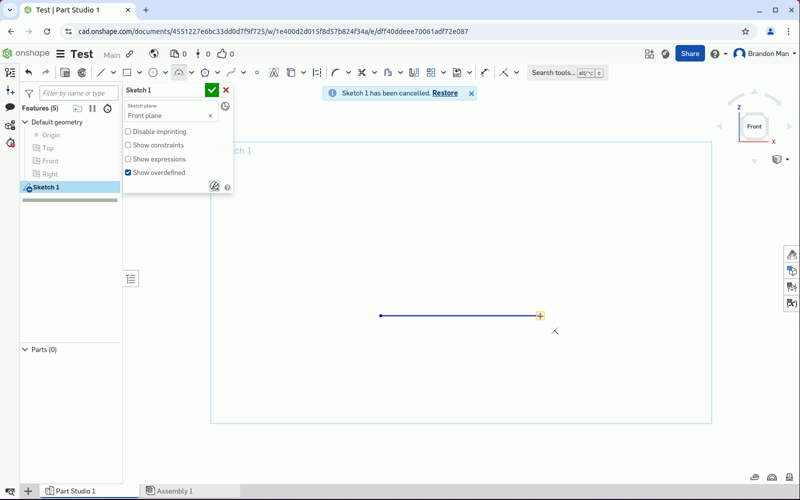
mouse_move(540, 251)
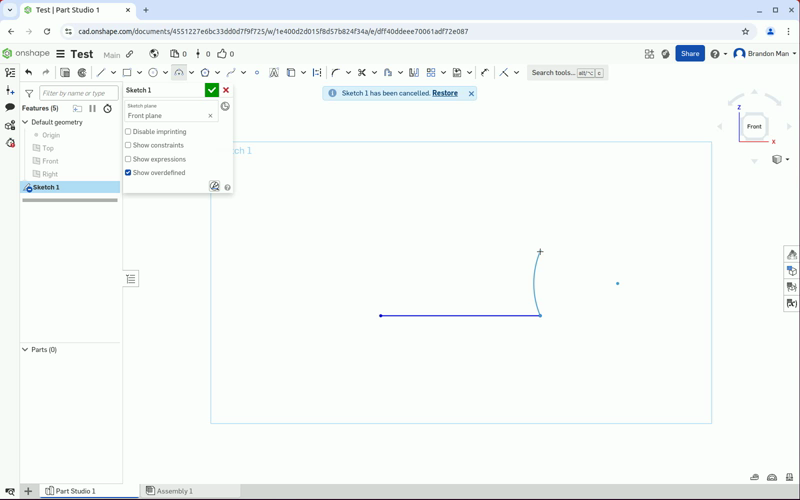
click(540, 251)
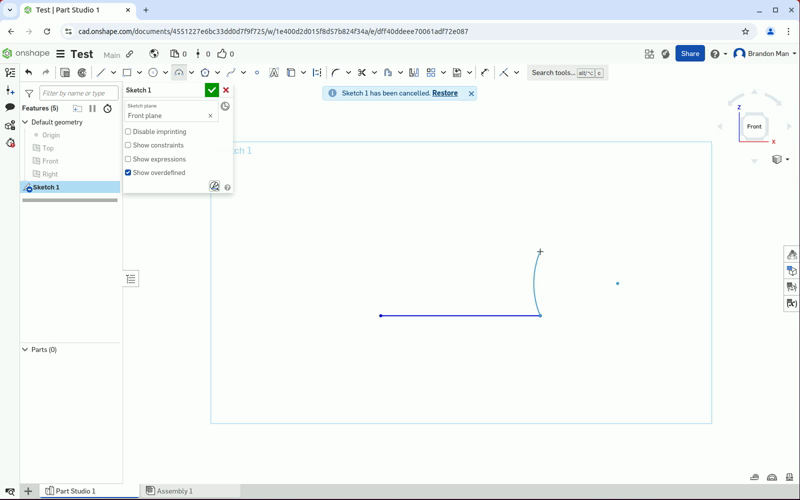
mouse_move(572, 283)
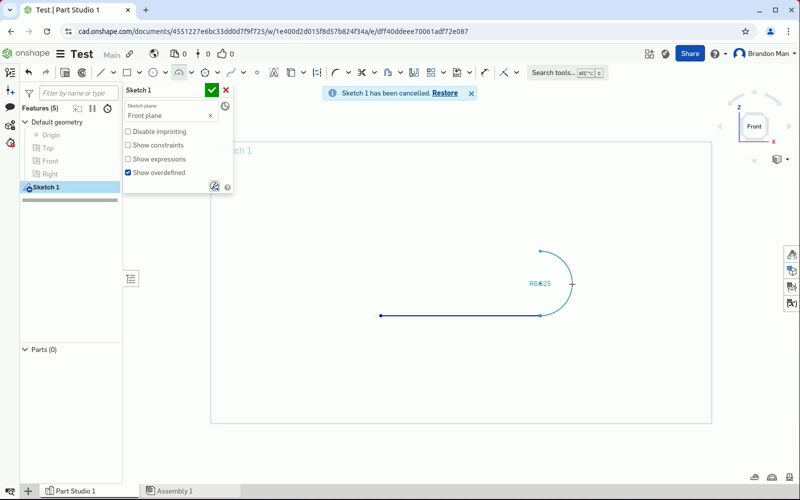
click(572, 283)
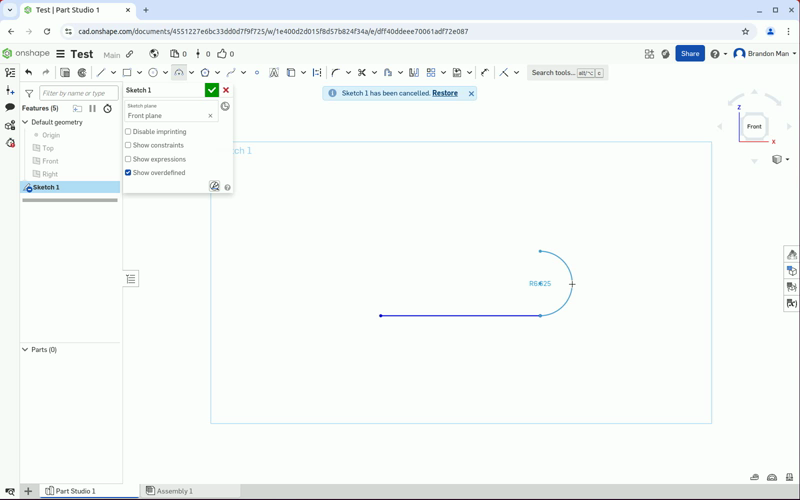
key_up(shift)
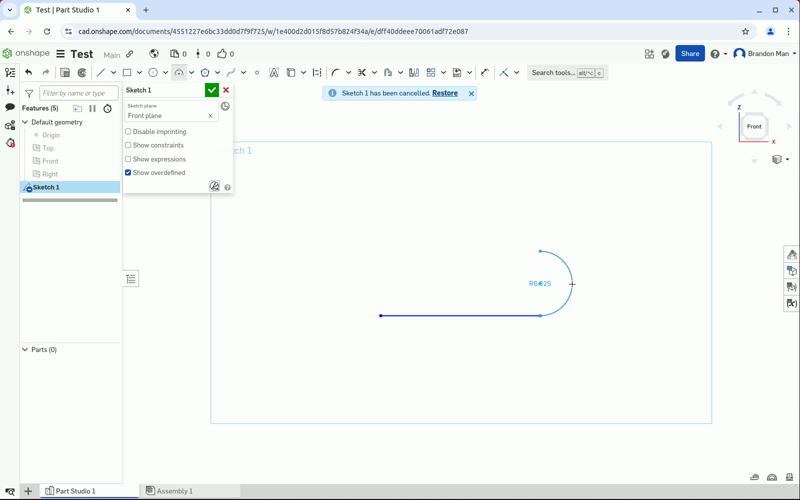
key(esc)
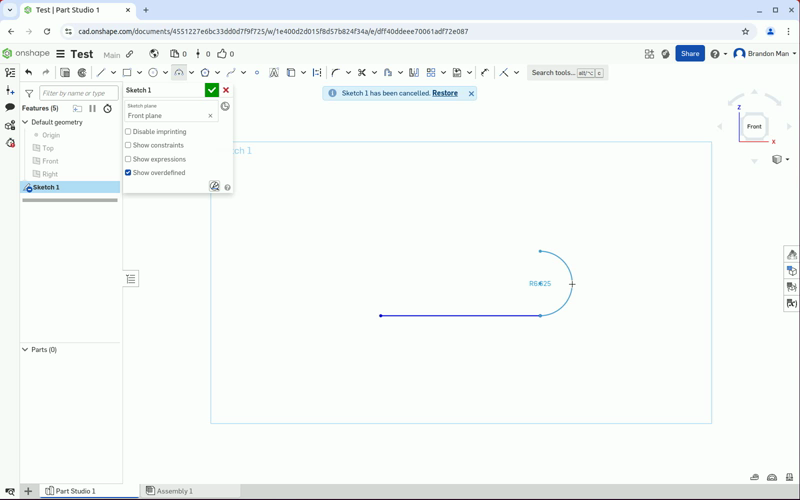
key(l)
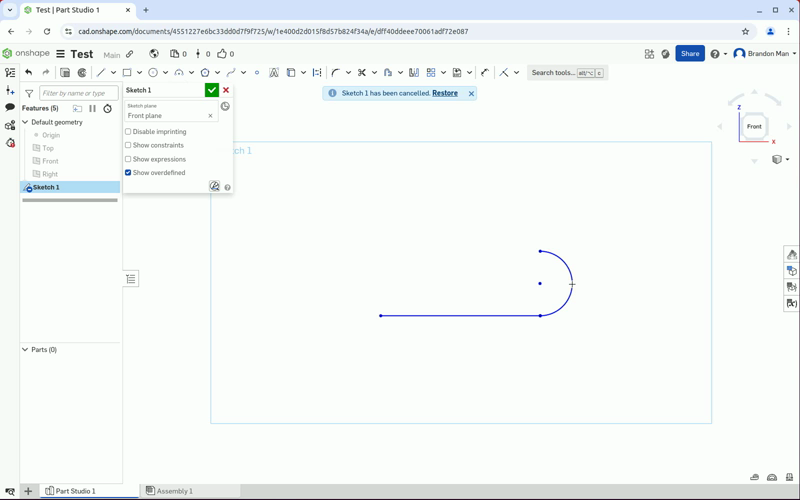
mouse_move(540, 251)
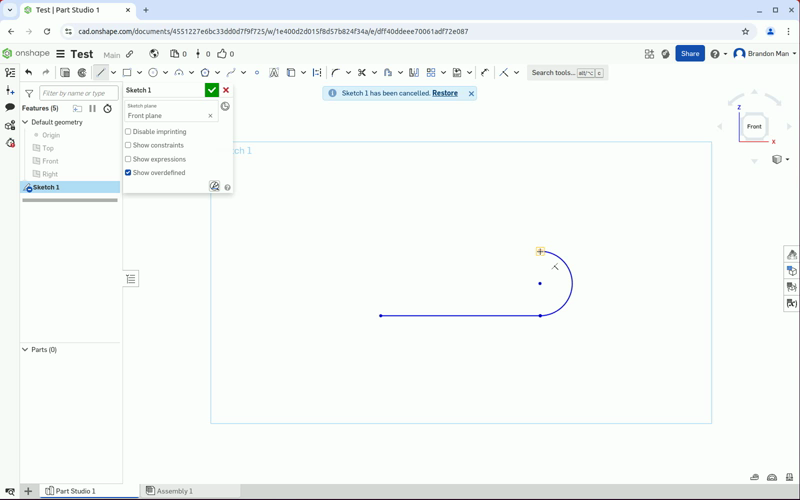
click(540, 251)
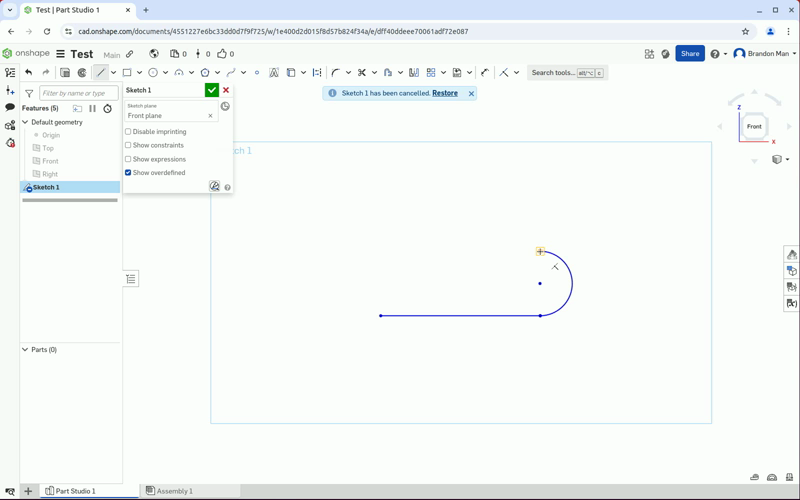
key_down(shift)
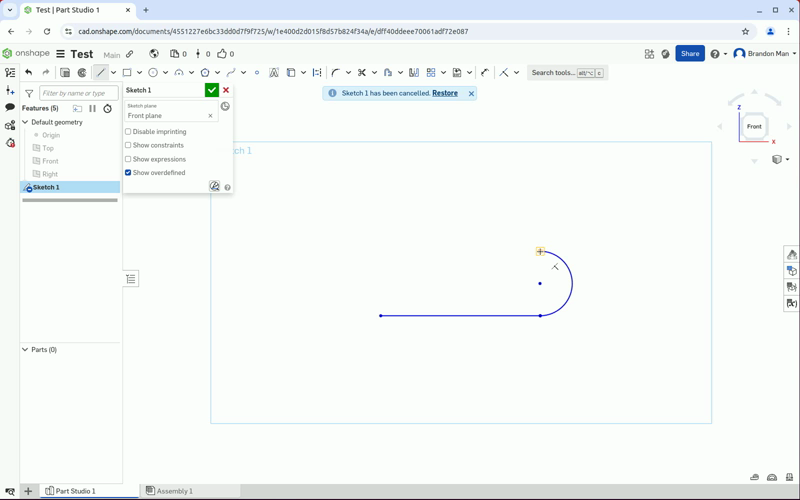
mouse_move(380, 251)
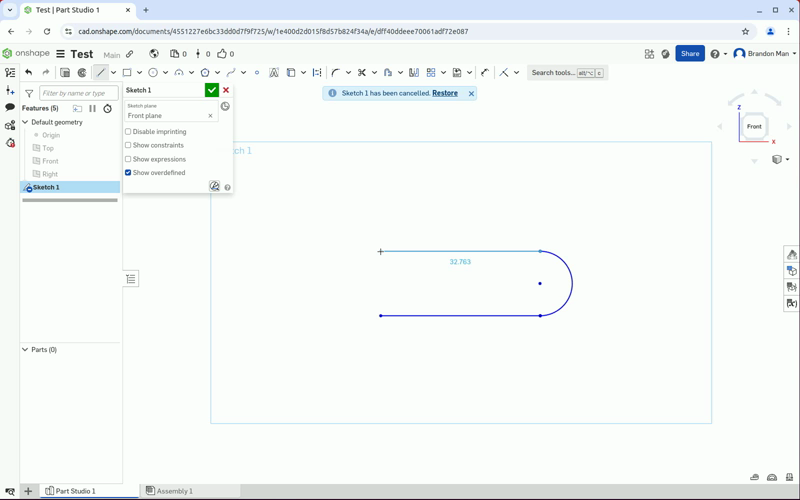
click(380, 251)
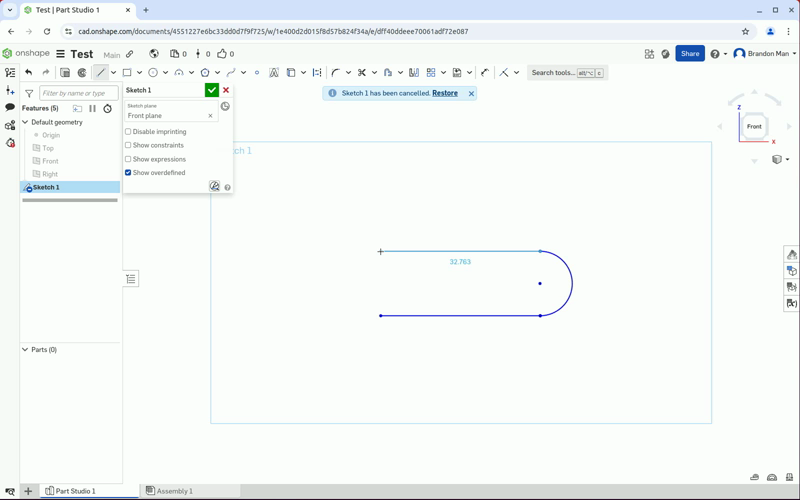
key_up(shift)
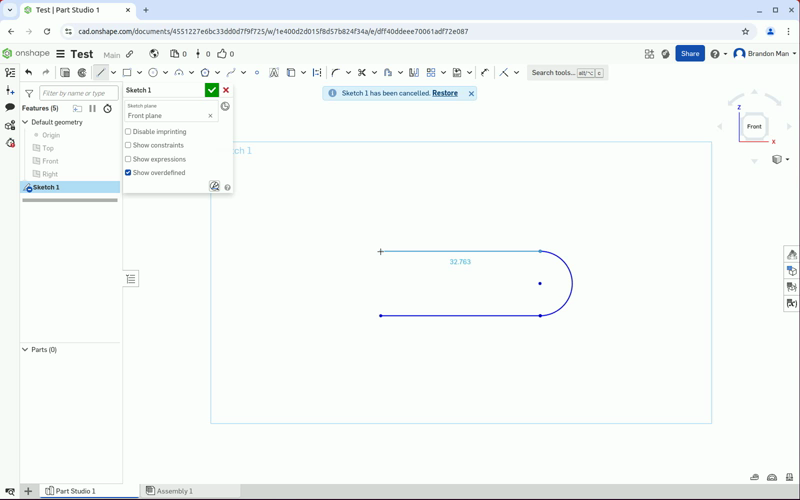
key(esc)
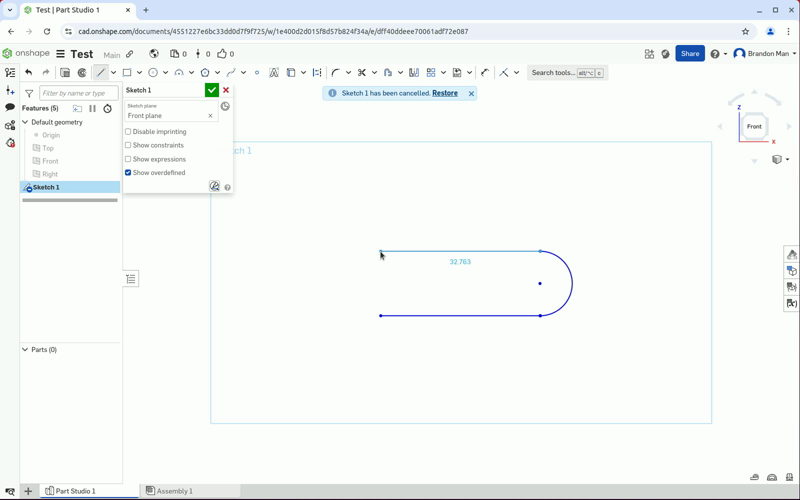
key(a)
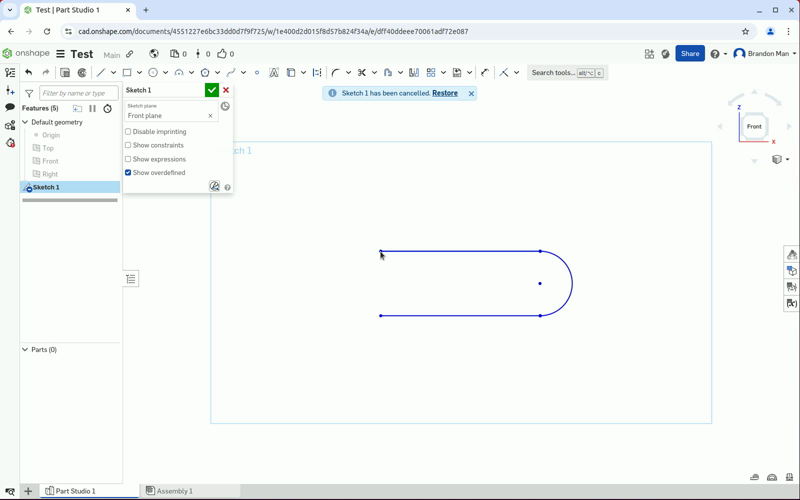
mouse_move(380, 251)
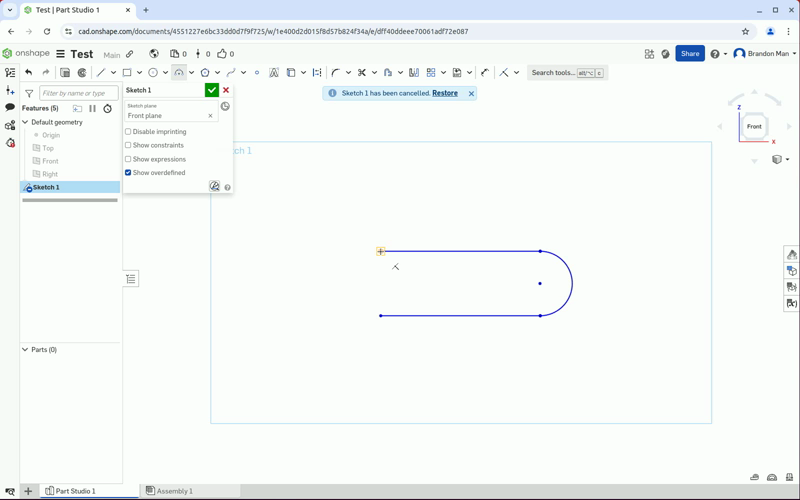
click(380, 251)
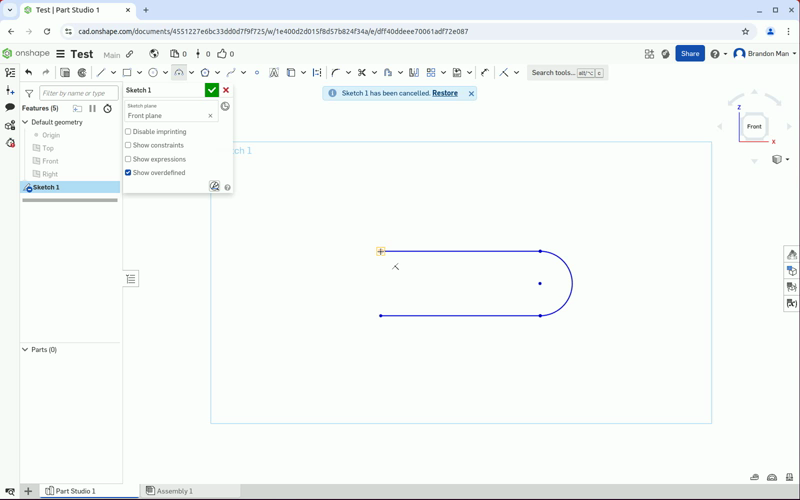
mouse_move(380, 315)
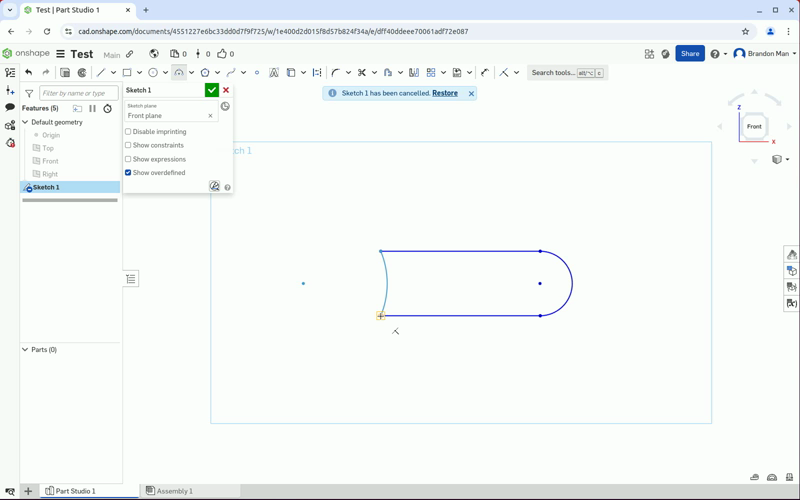
click(380, 315)
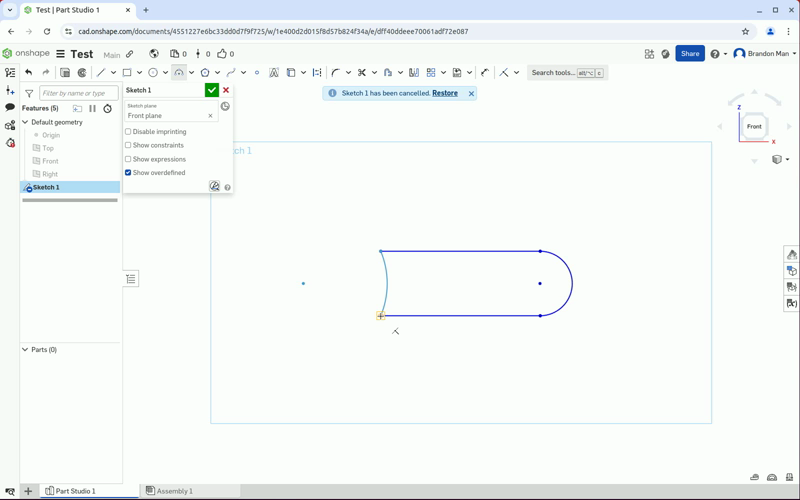
key_down(shift)
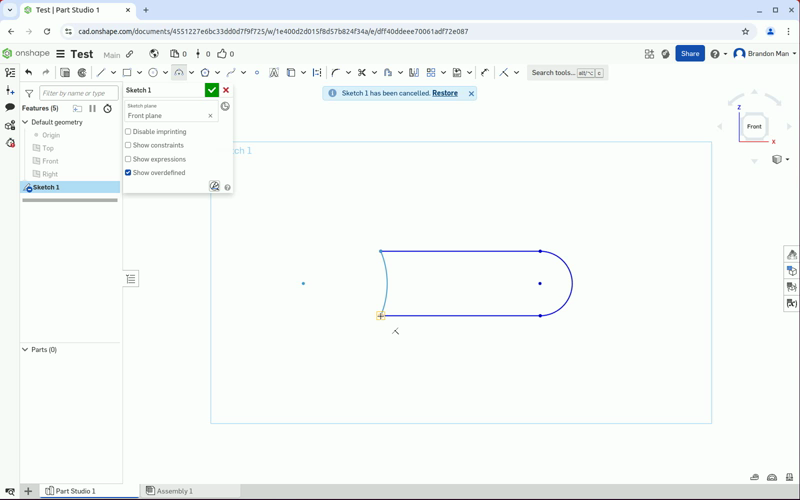
mouse_move(348, 283)
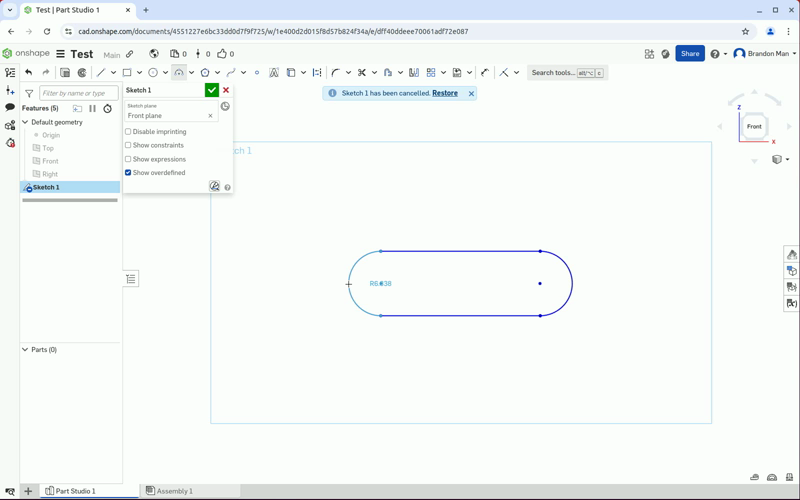
click(348, 283)
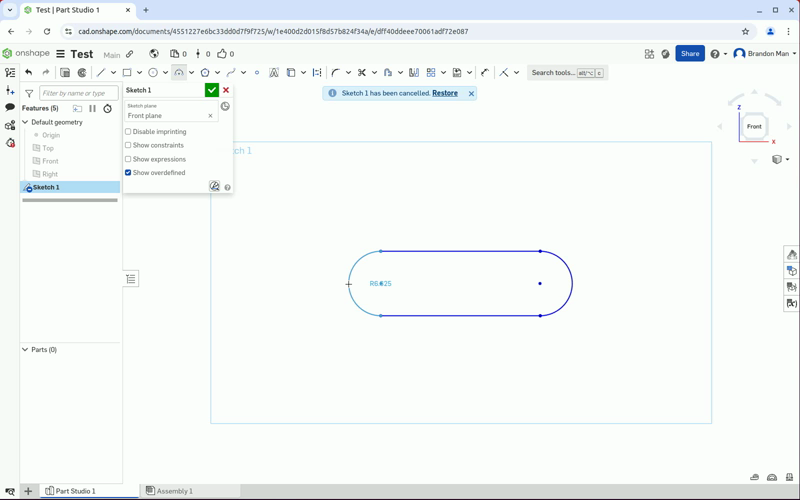
key_up(shift)
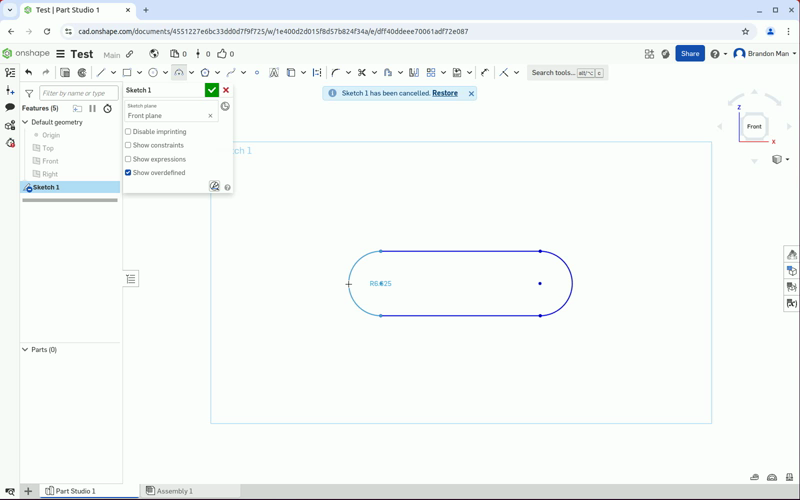
key(esc)
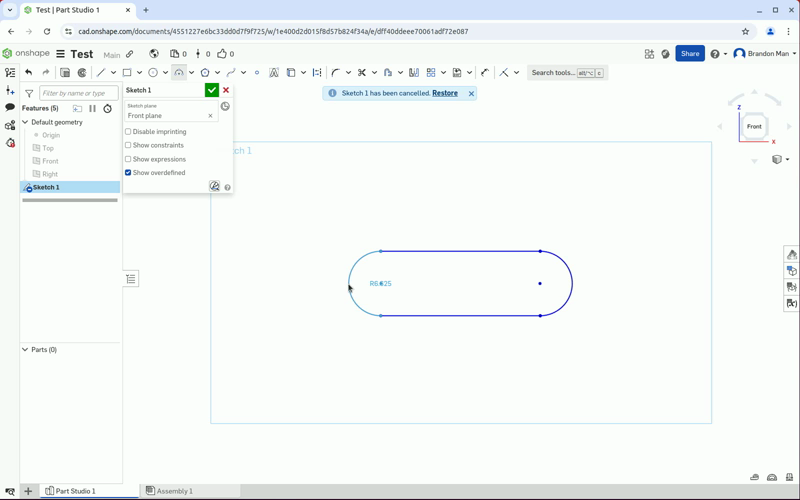
key(c)
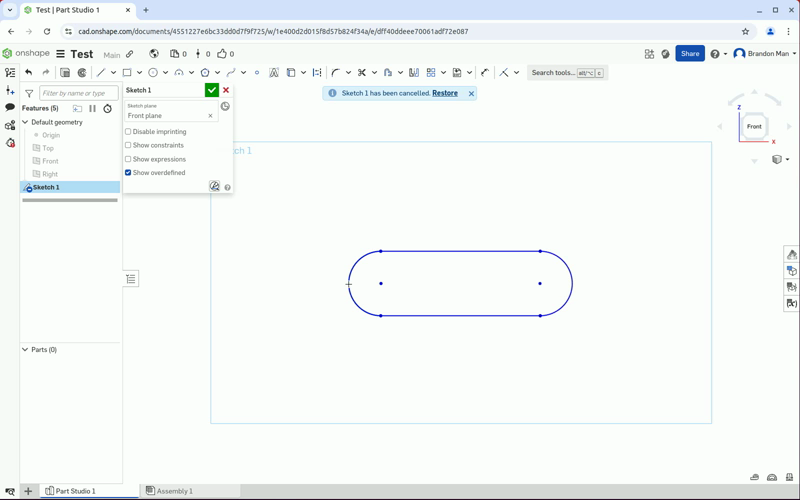
key_down(shift)
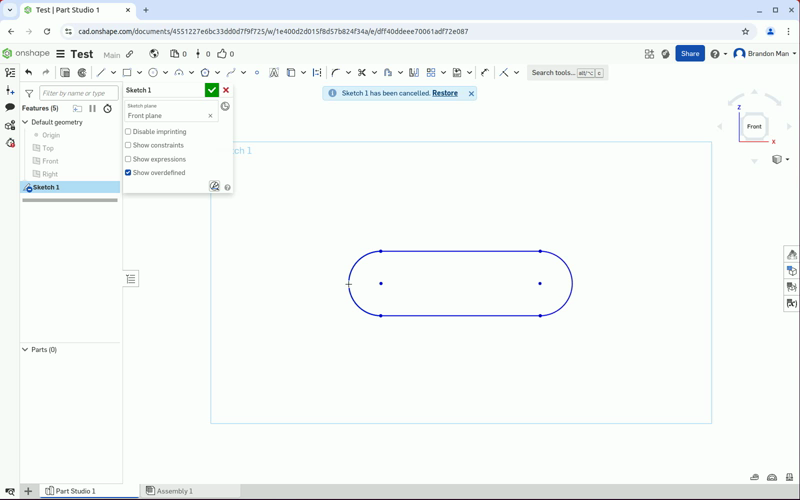
mouse_move(380, 283)
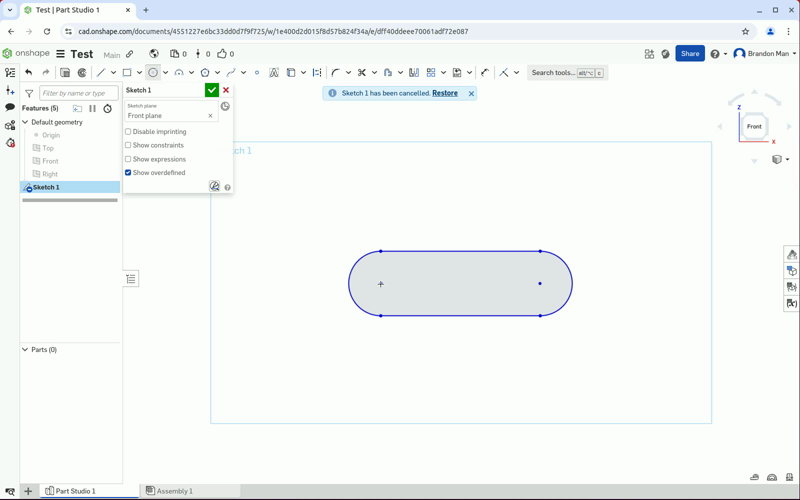
click(380, 283)
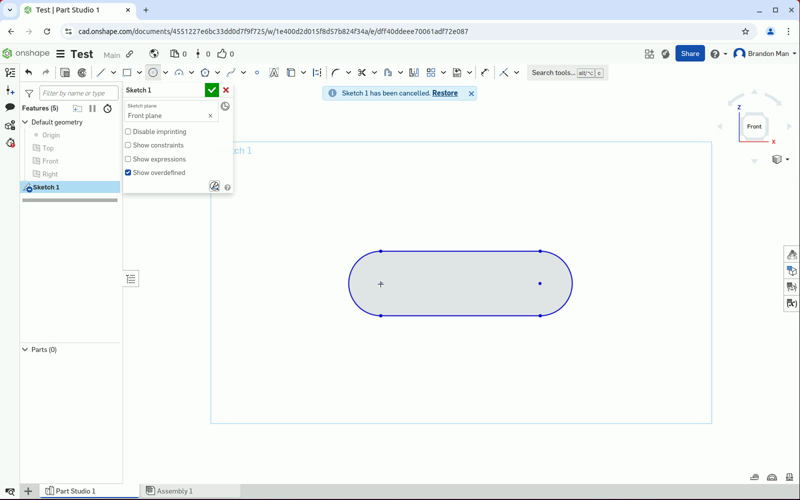
key_up(shift)
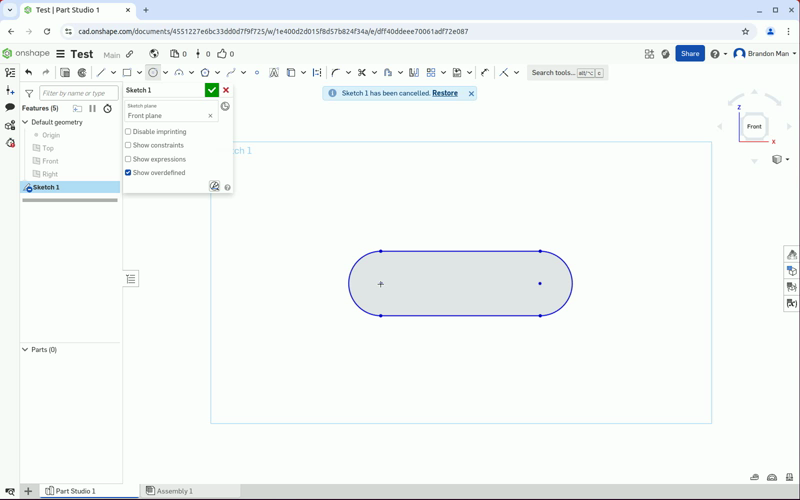
mouse_move(386, 283)
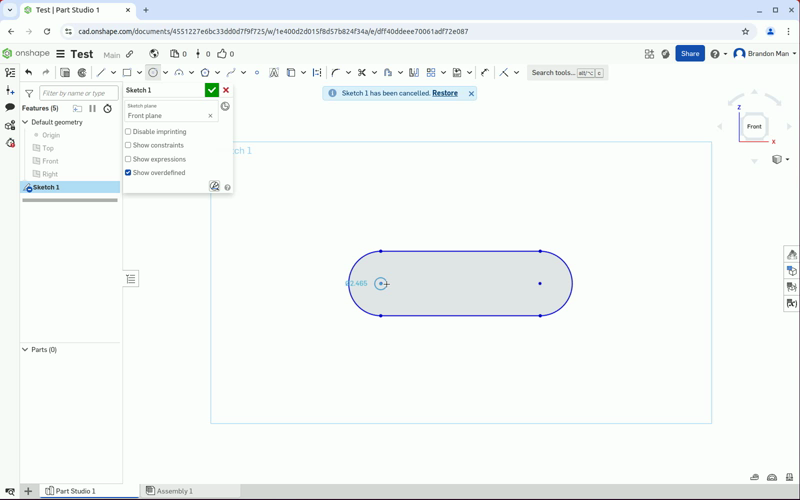
click(386, 283)
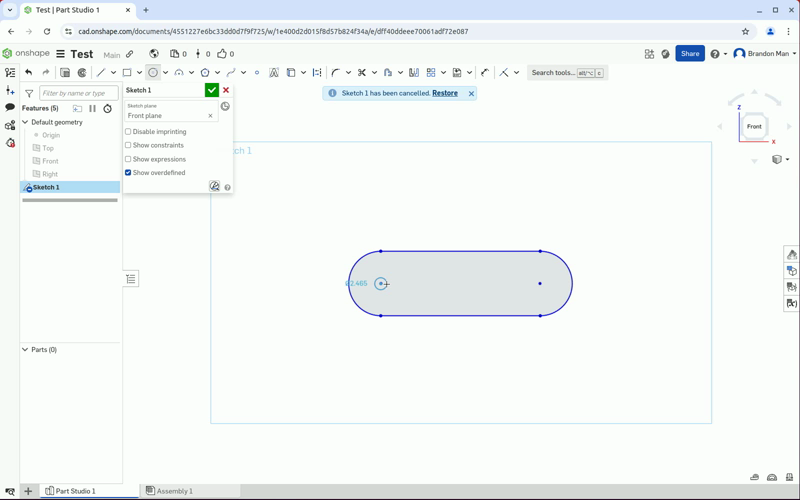
key(esc)
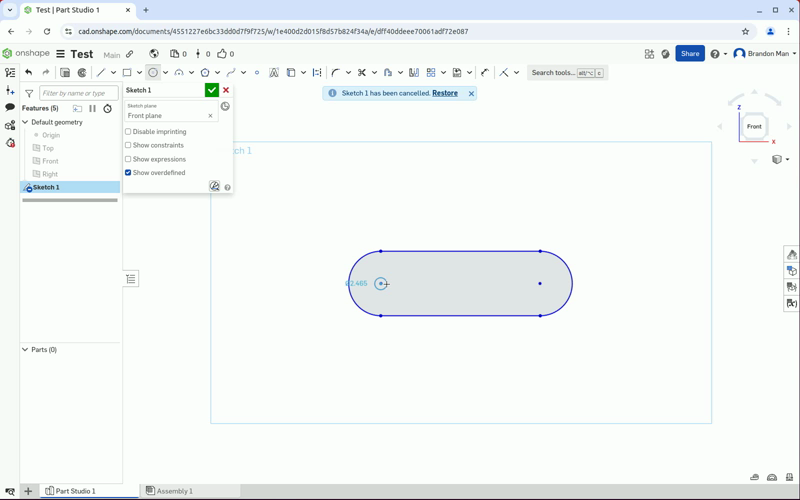
key(l)
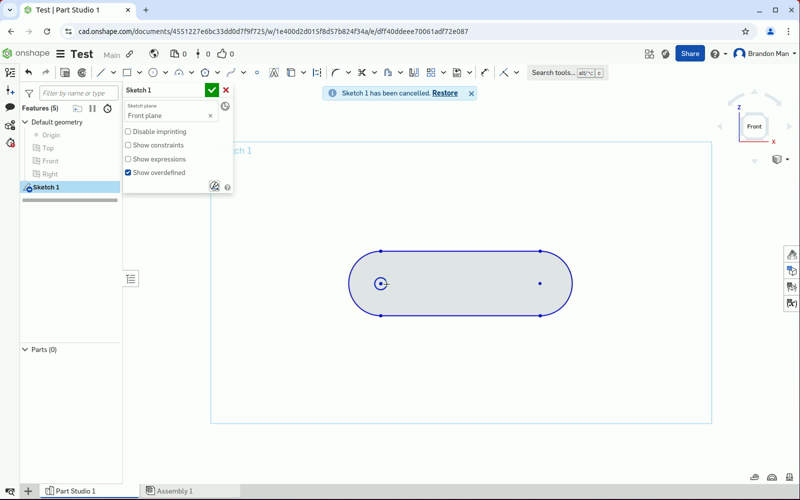
key_down(shift)
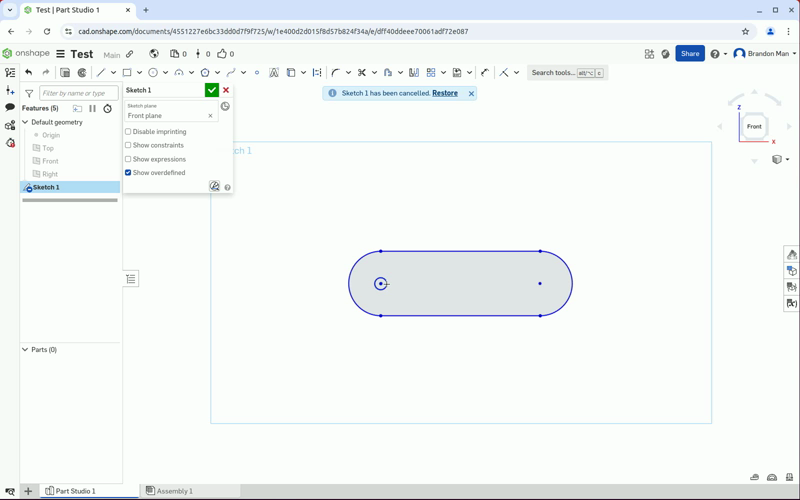
mouse_move(407, 293)
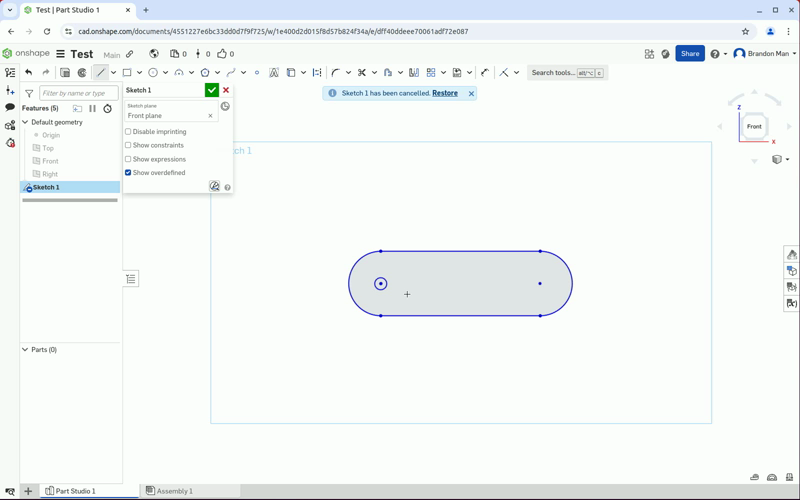
click(407, 293)
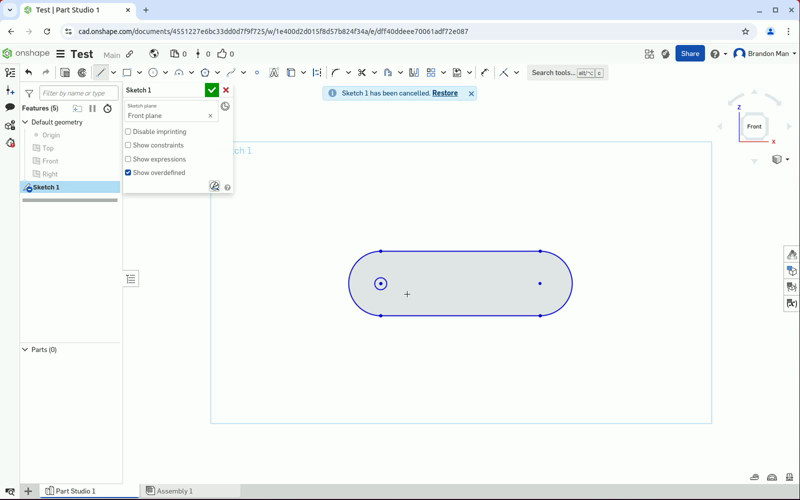
key_up(shift)
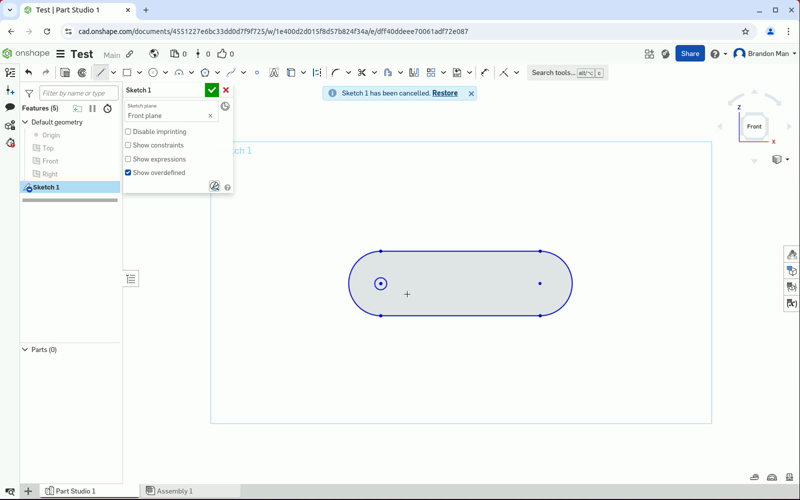
key_down(shift)
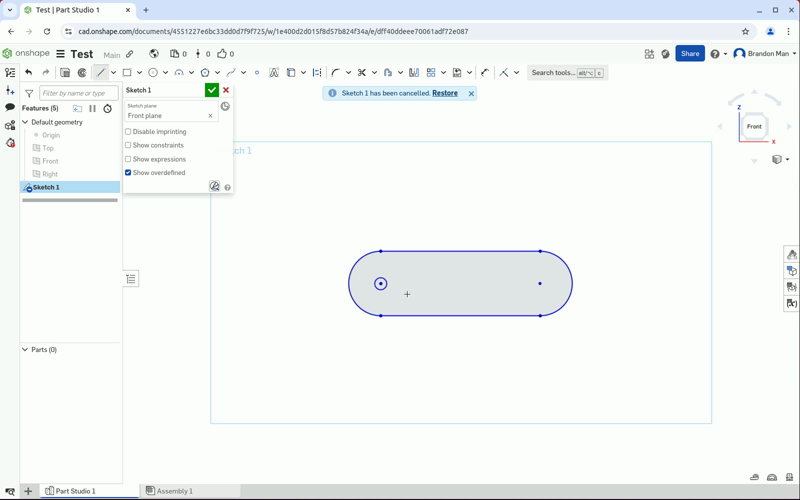
mouse_move(514, 293)
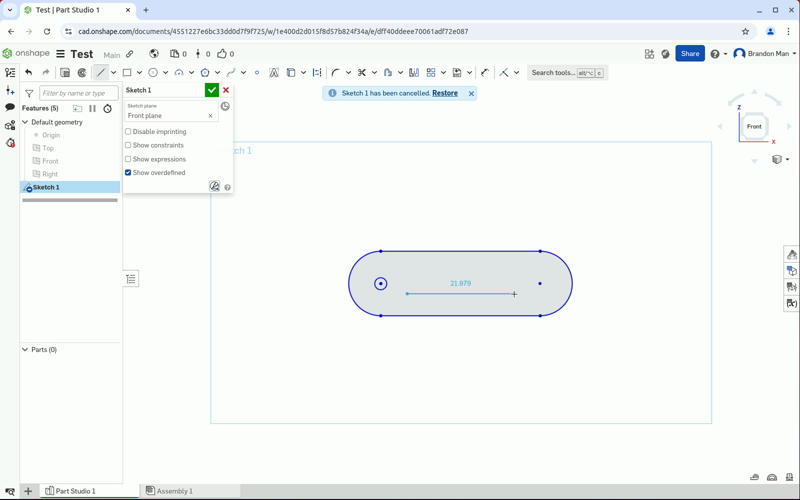
click(514, 293)
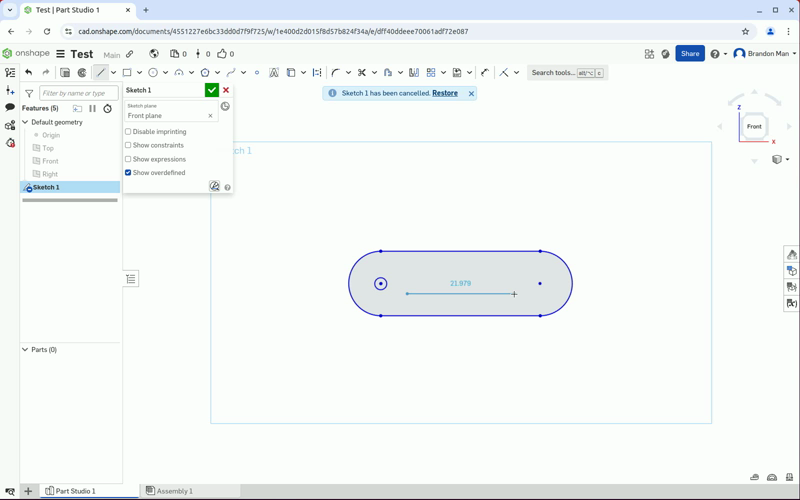
key_up(shift)
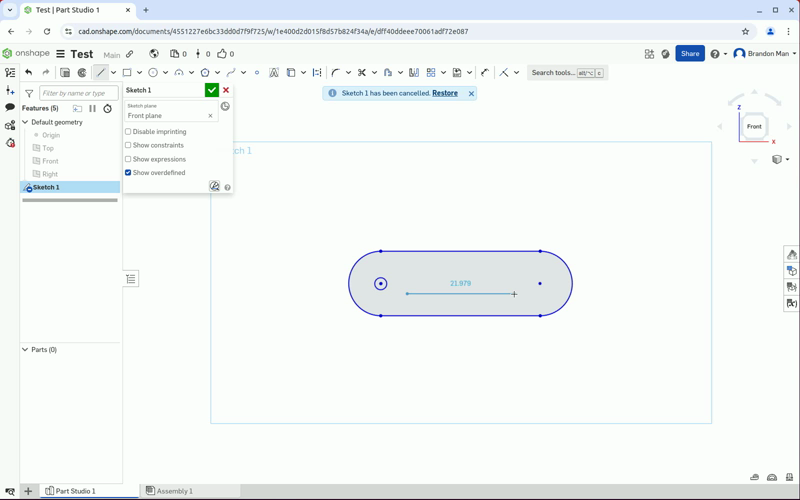
key(esc)
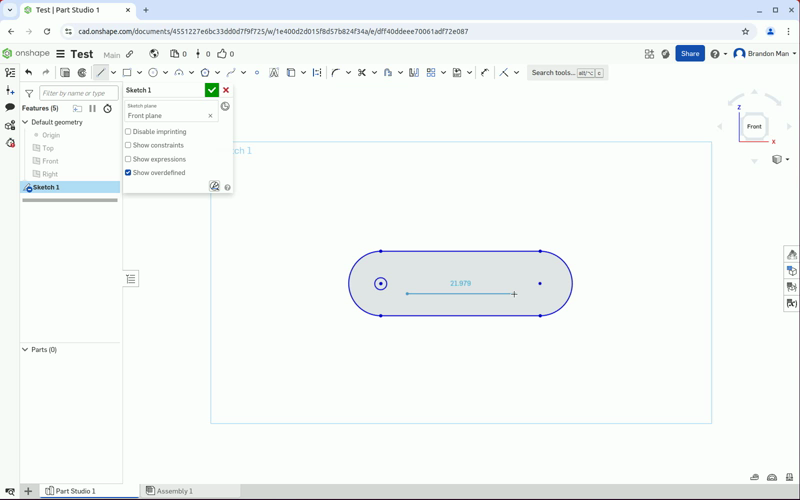
key(a)
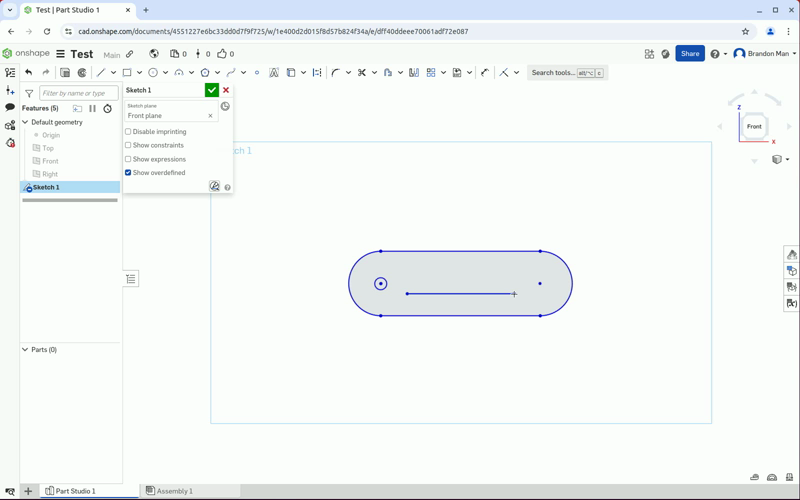
mouse_move(514, 293)
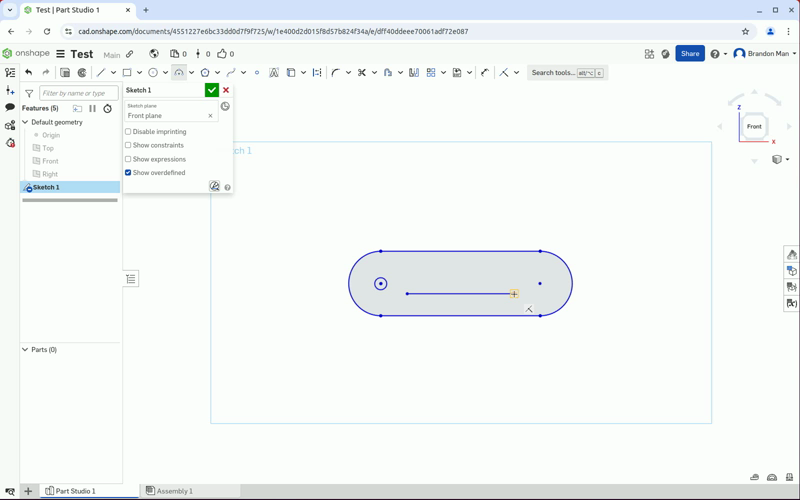
click(514, 293)
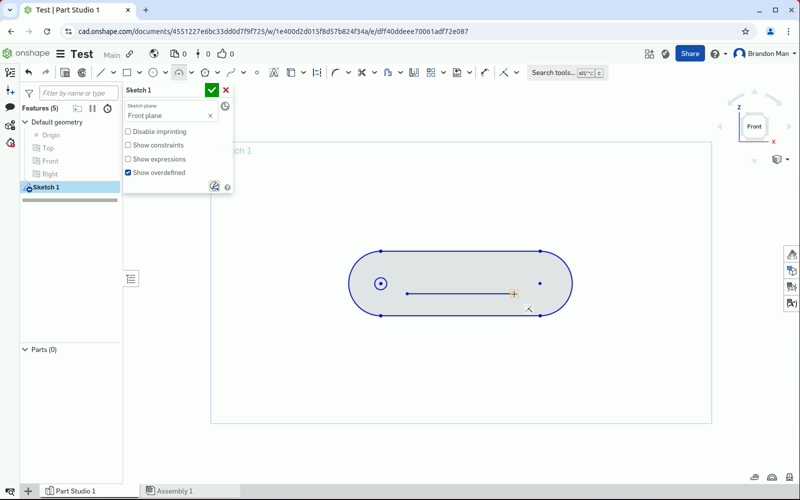
key_down(shift)
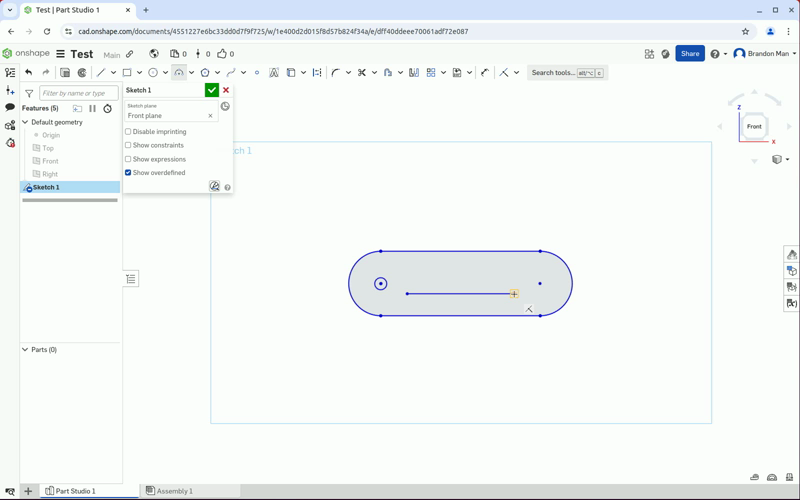
mouse_move(514, 273)
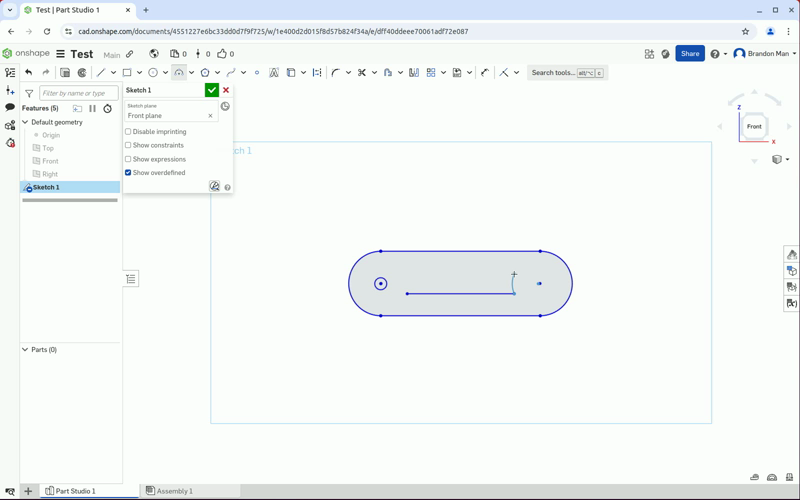
click(514, 273)
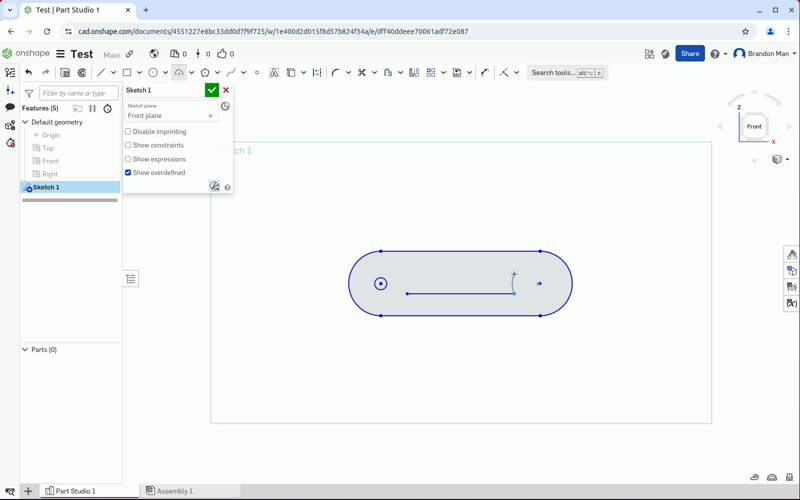
mouse_move(524, 283)
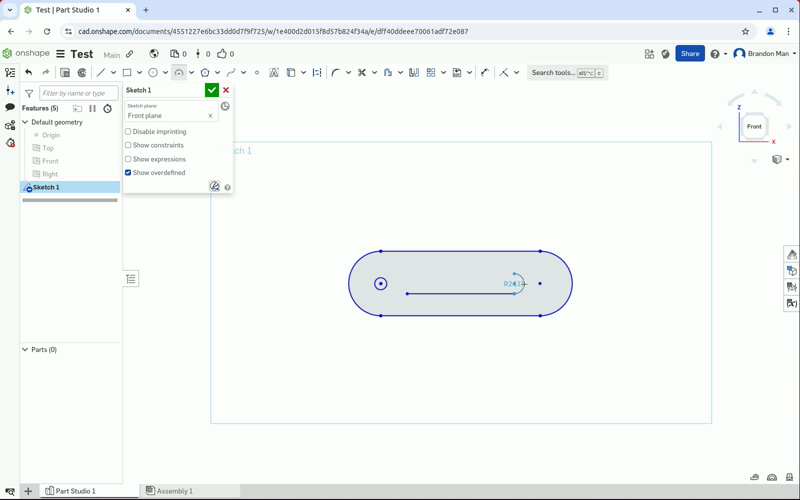
click(524, 283)
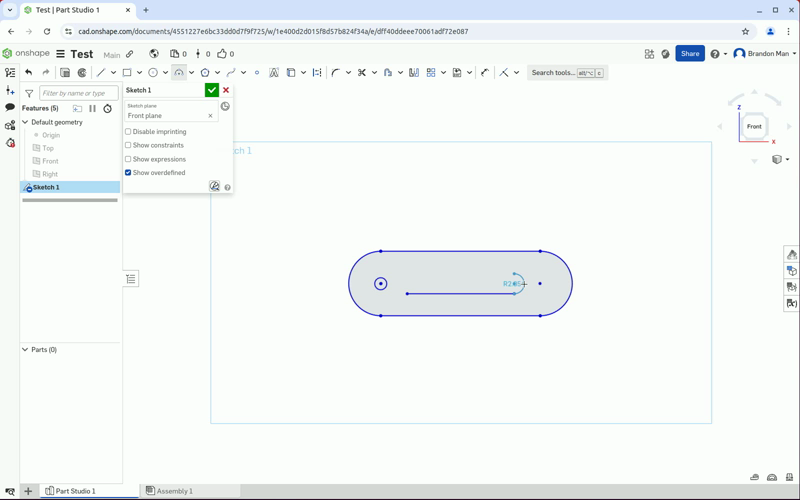
key_up(shift)
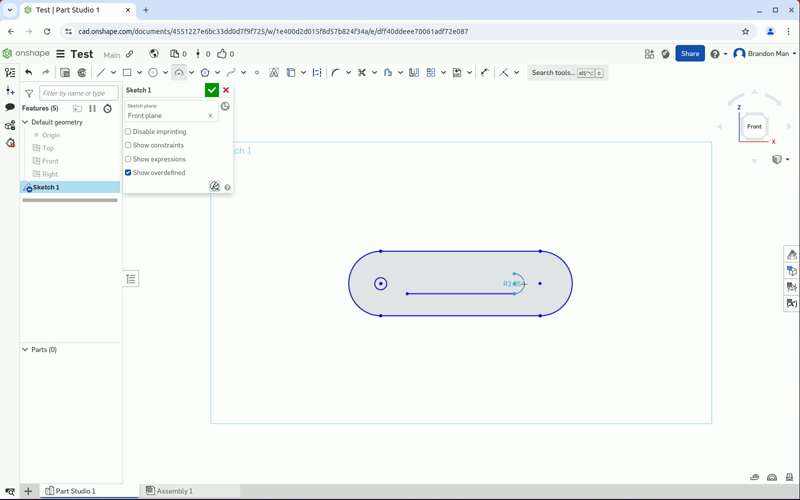
key(esc)
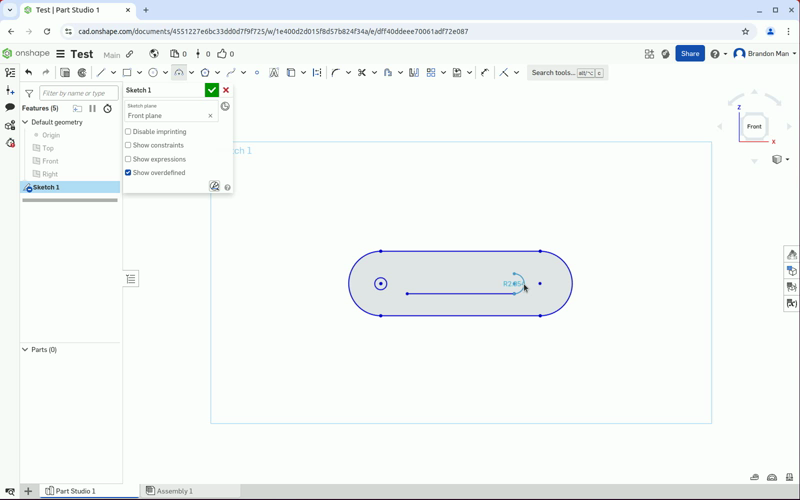
key(l)
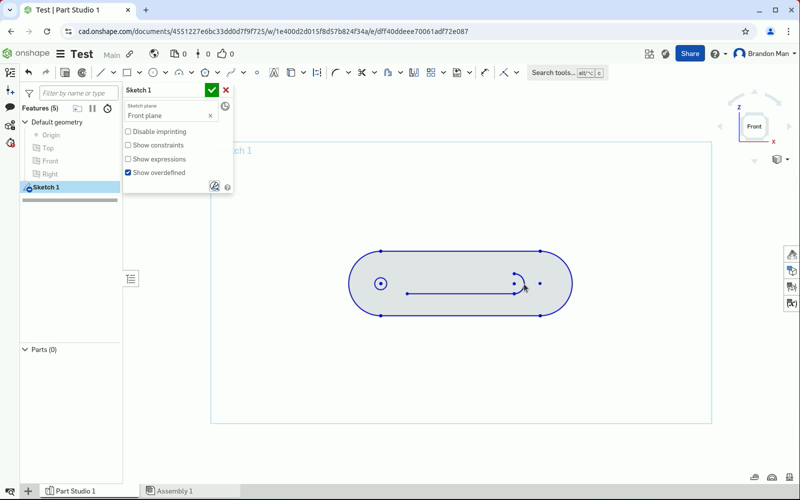
mouse_move(514, 273)
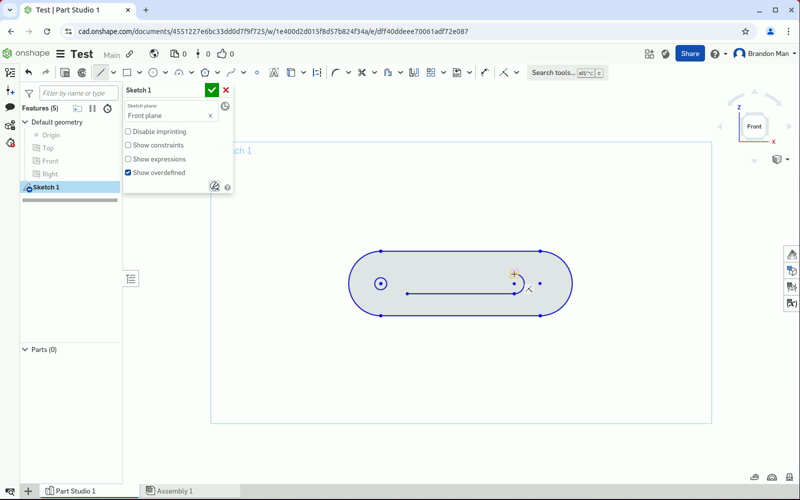
click(514, 273)
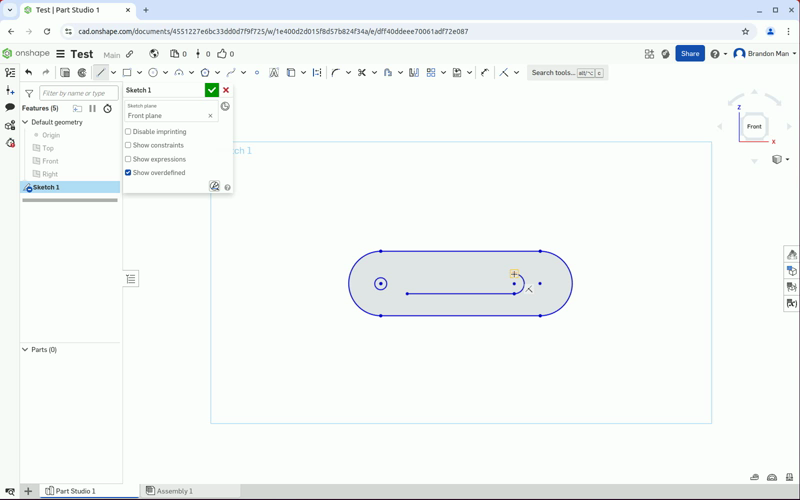
key_down(shift)
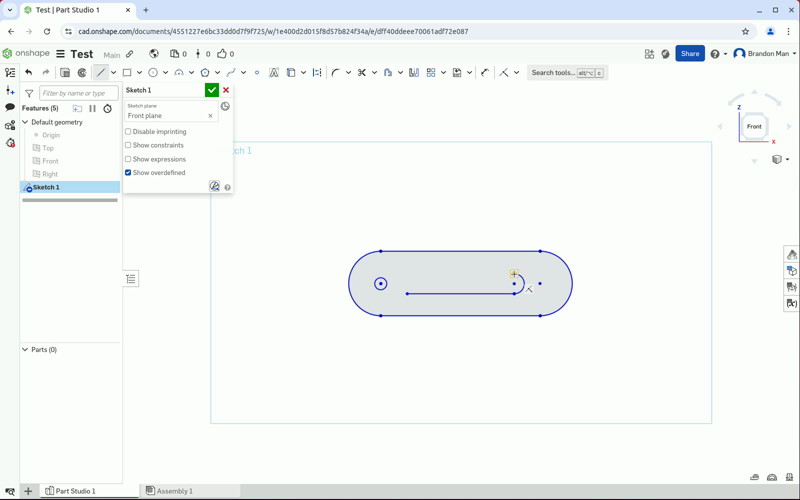
mouse_move(407, 273)
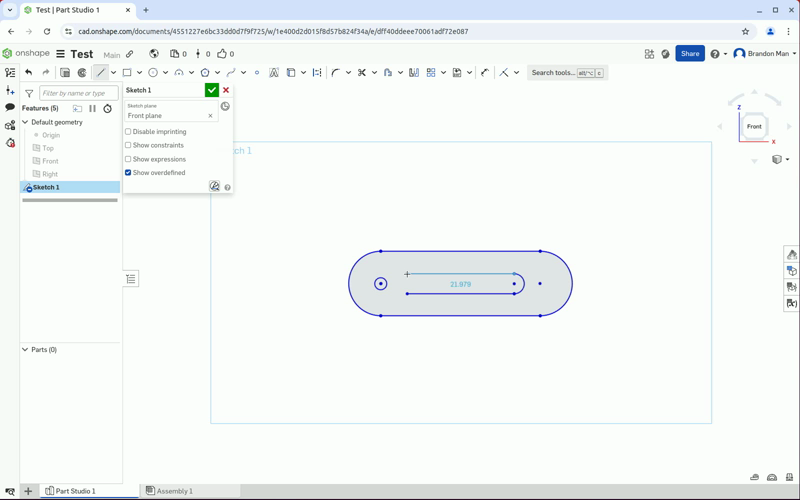
click(407, 273)
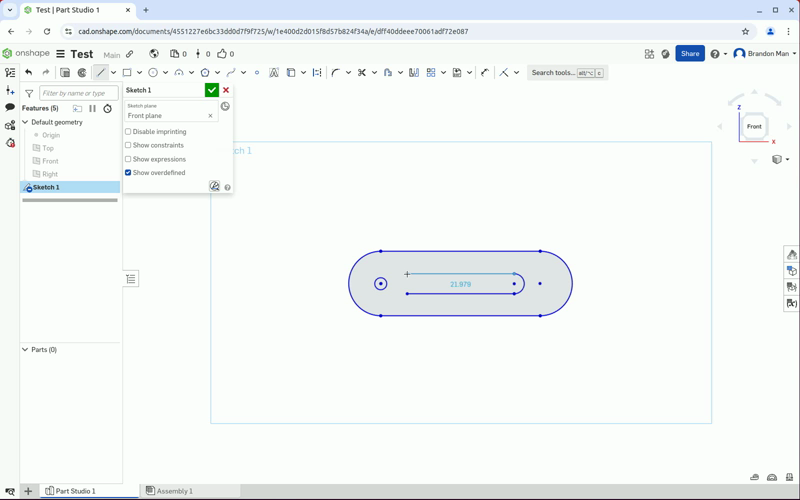
key_up(shift)
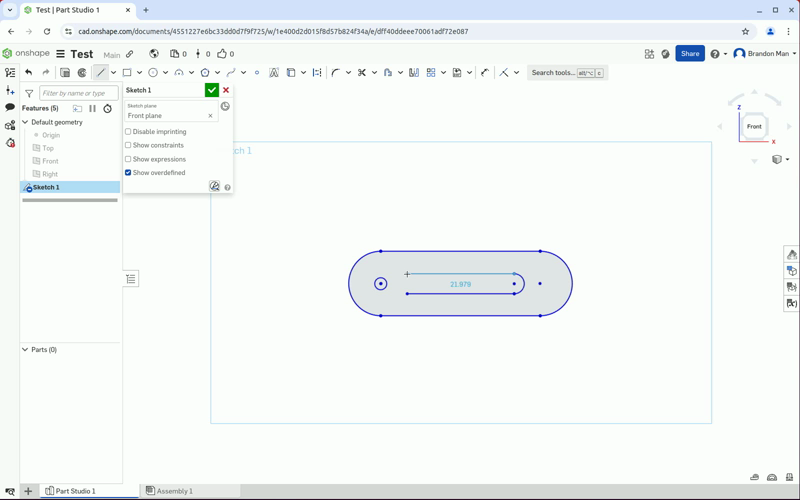
key(esc)
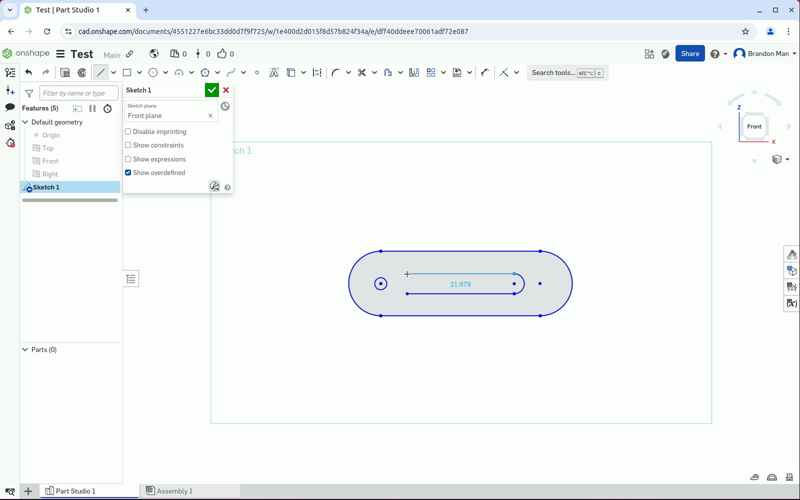
key(a)
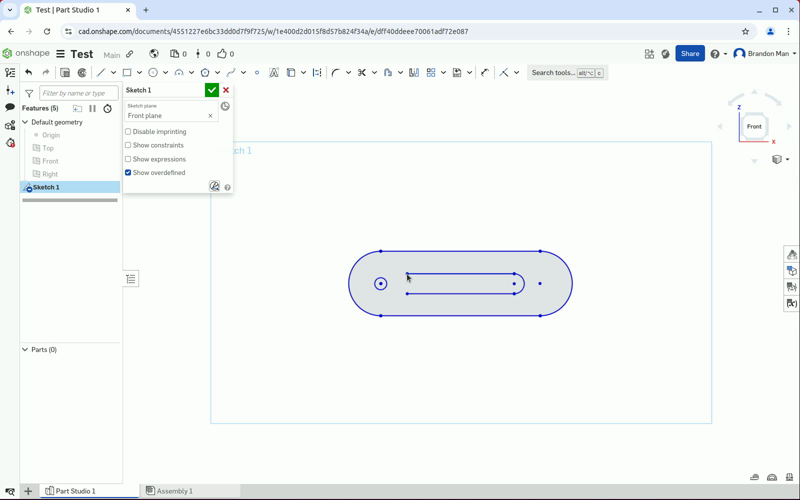
mouse_move(407, 273)
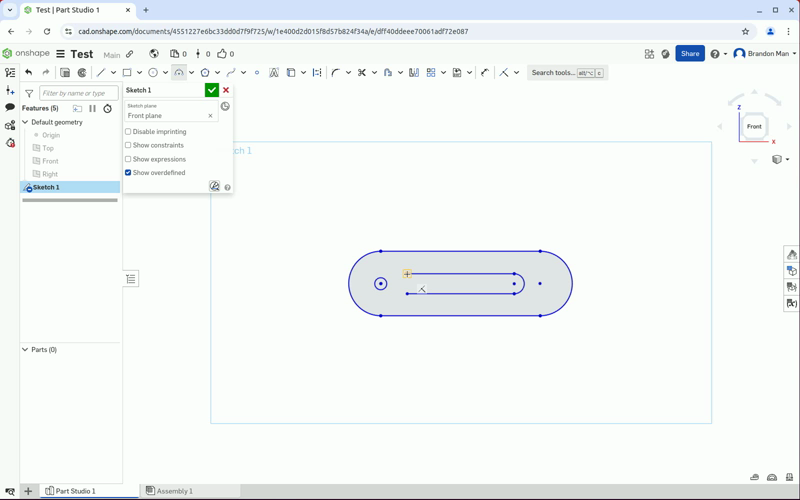
click(407, 273)
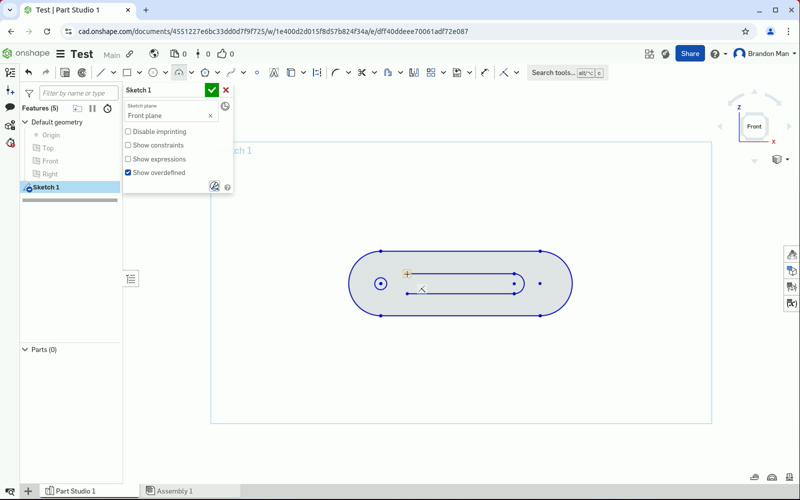
mouse_move(407, 293)
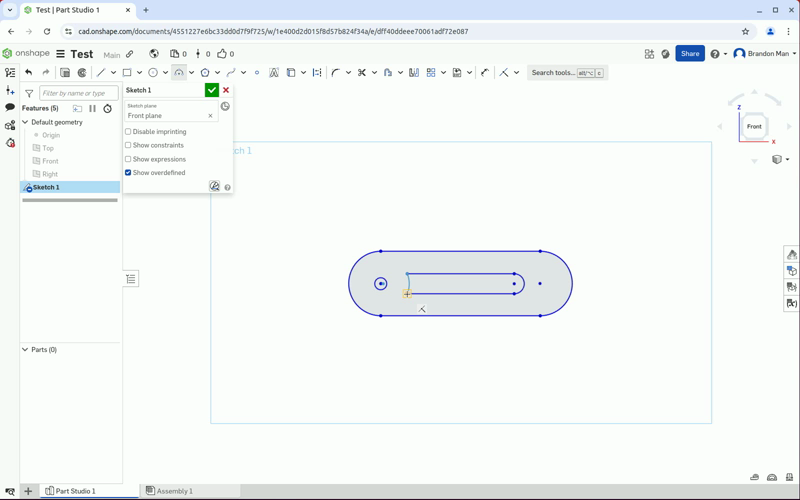
click(407, 293)
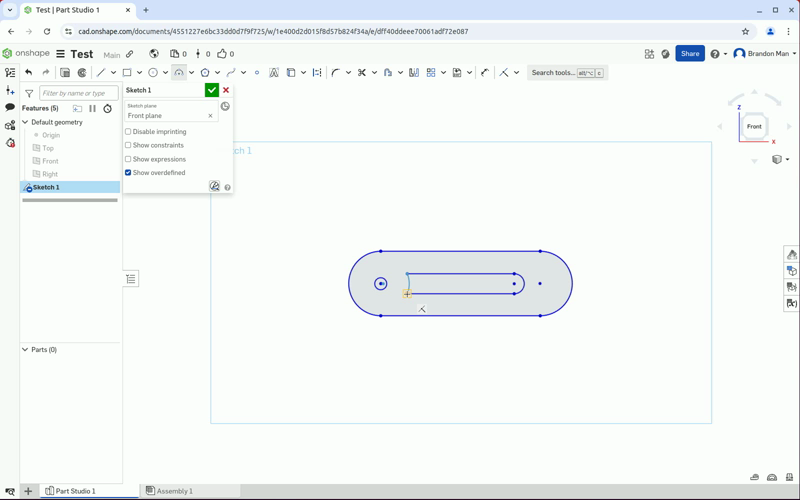
key_down(shift)
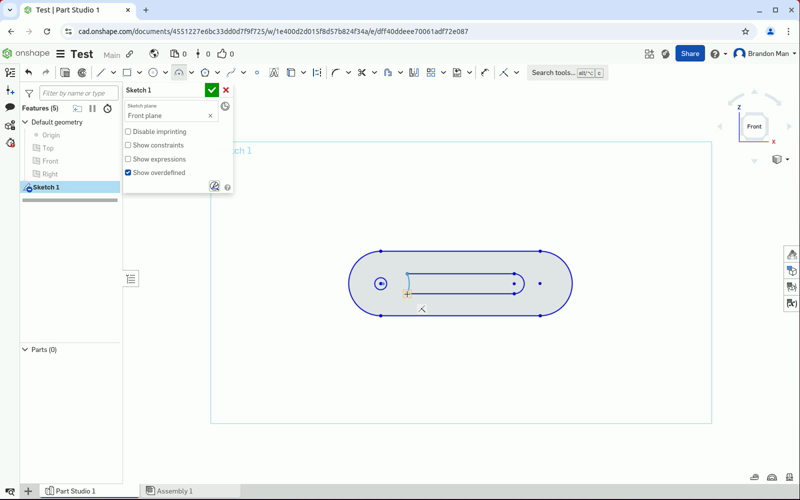
mouse_move(397, 283)
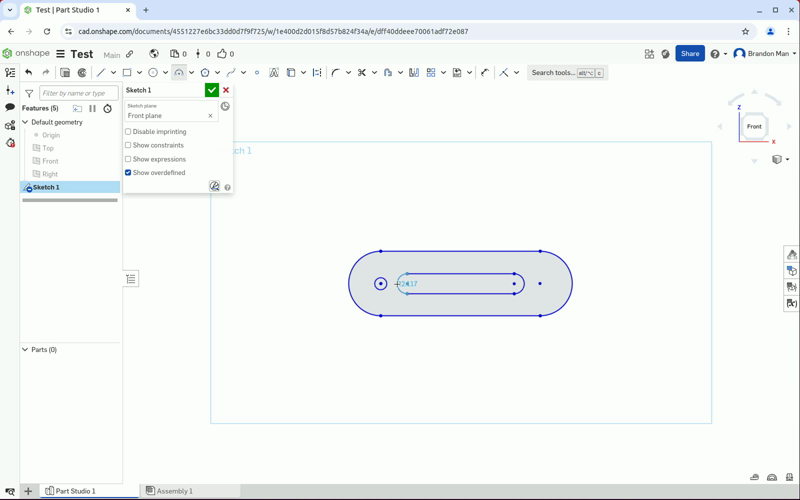
click(397, 283)
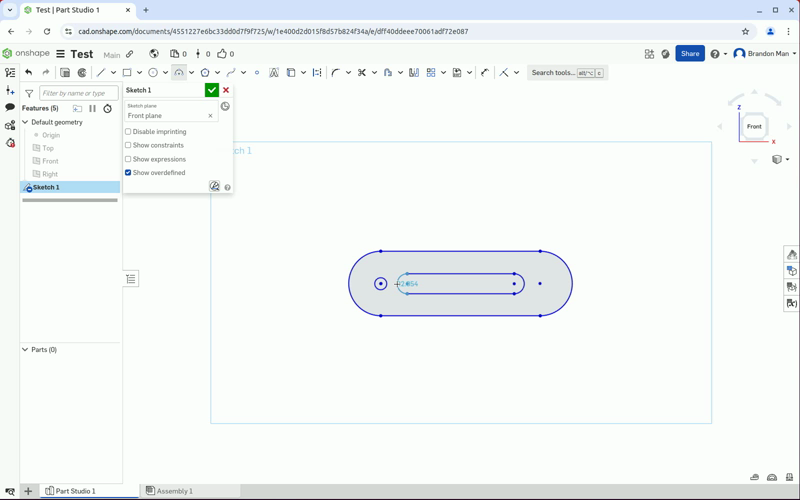
key_up(shift)
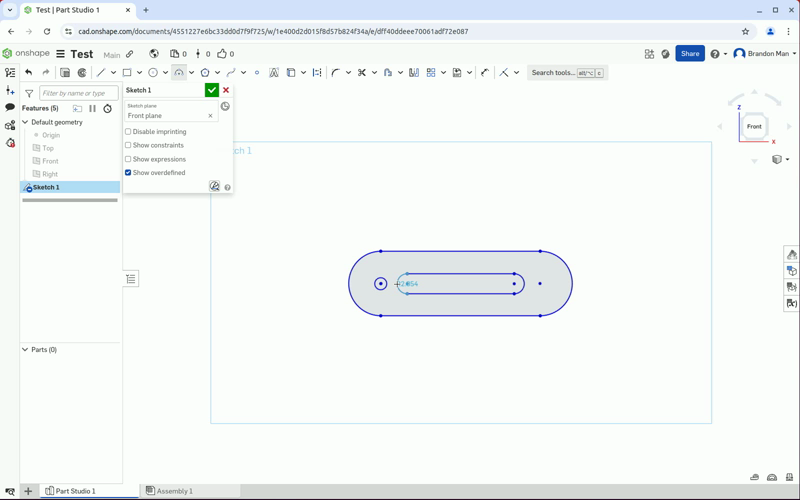
key(esc)
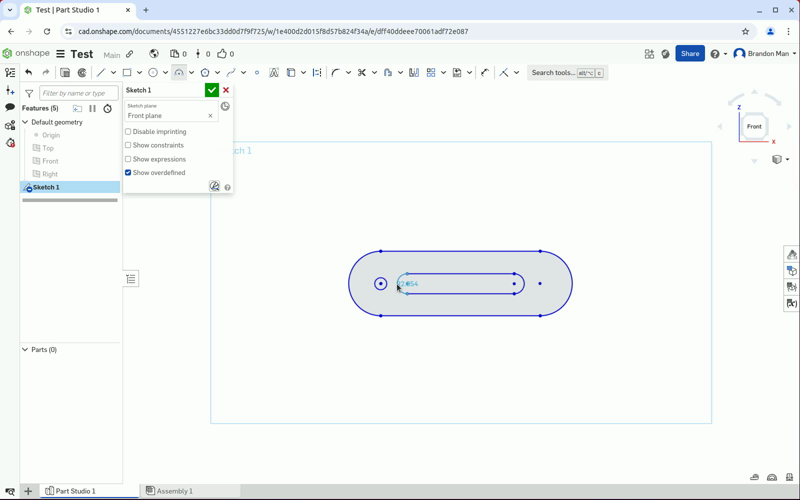
key(c)
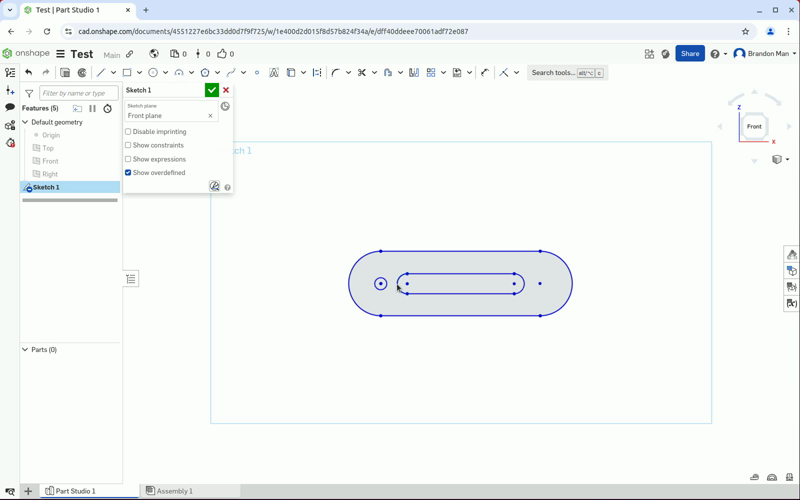
key_down(shift)
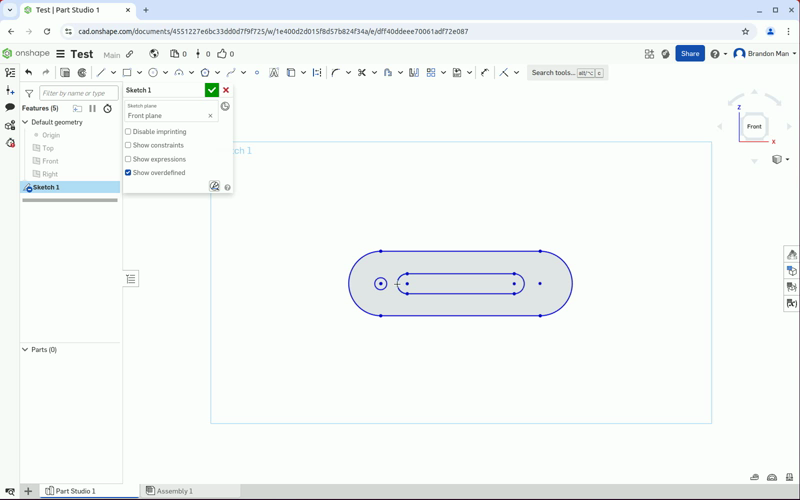
mouse_move(540, 283)
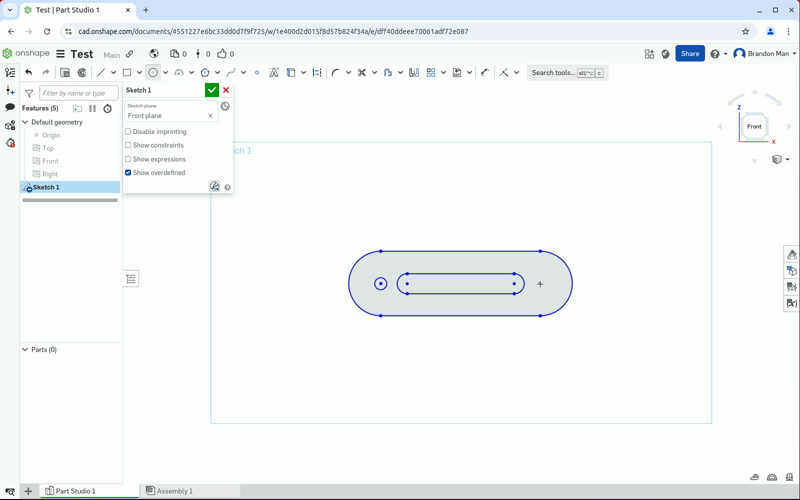
click(540, 283)
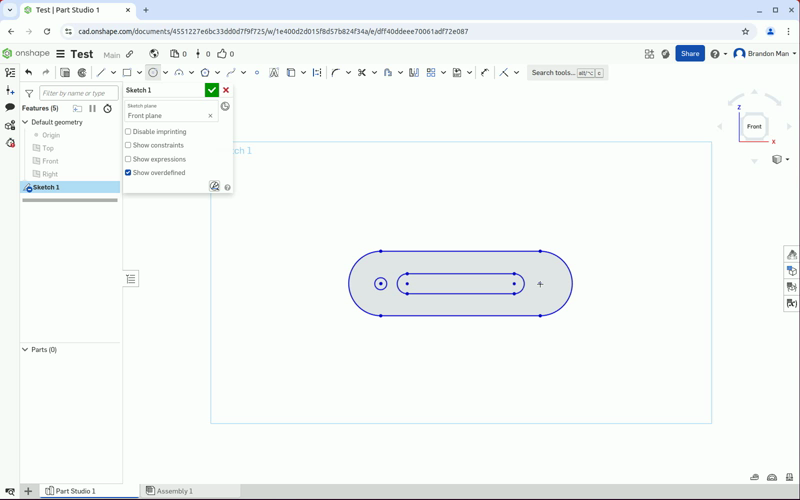
key_up(shift)
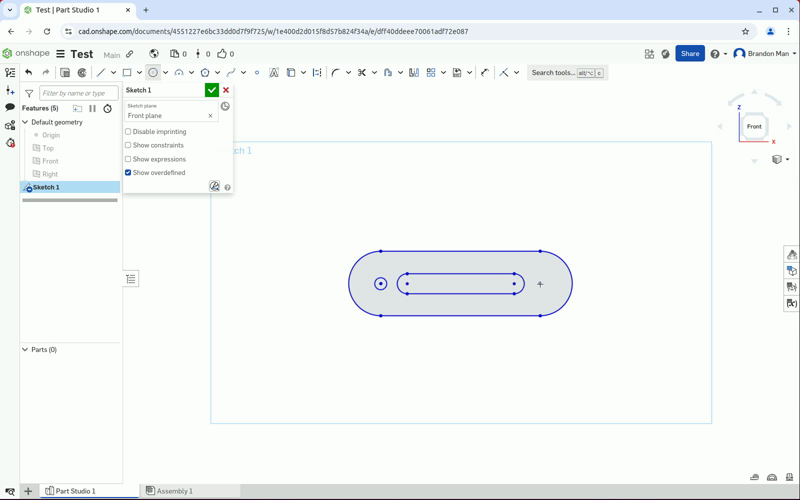
mouse_move(546, 283)
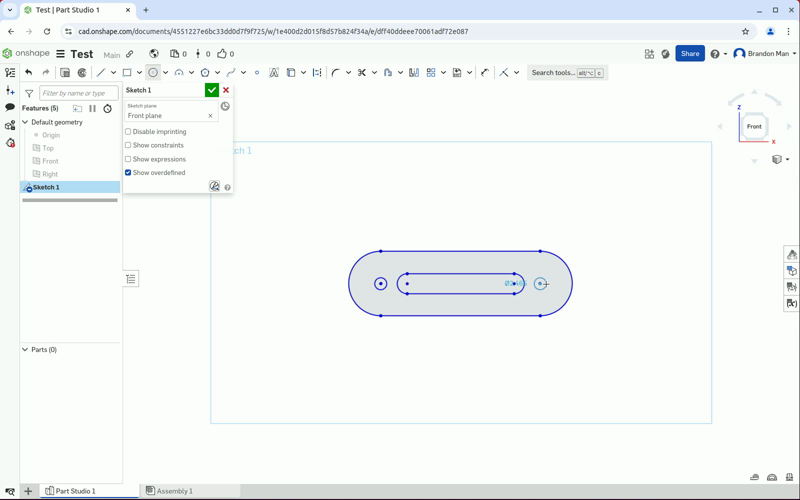
click(546, 283)
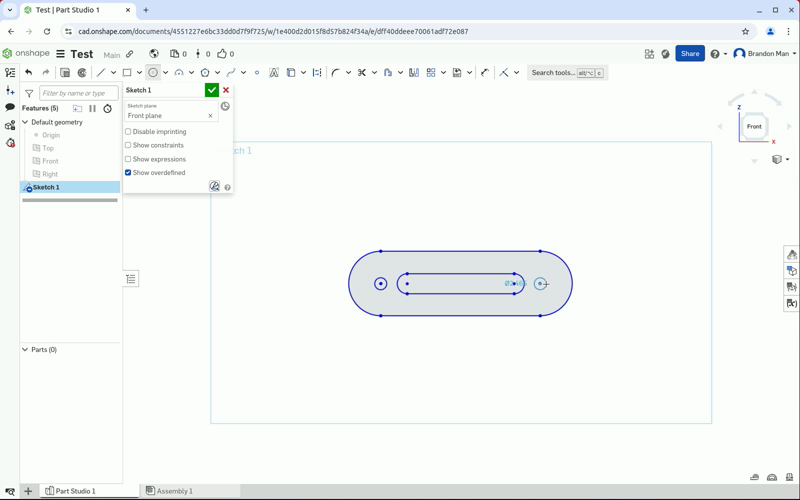
key(esc)
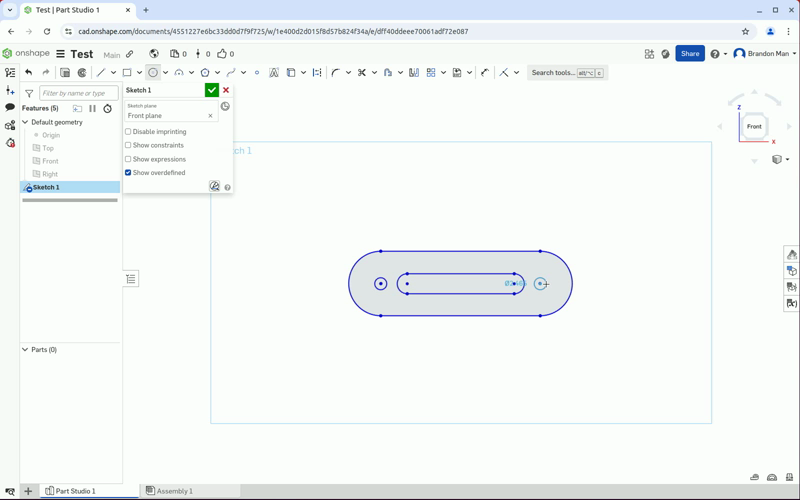
mouse_move(381, 299)
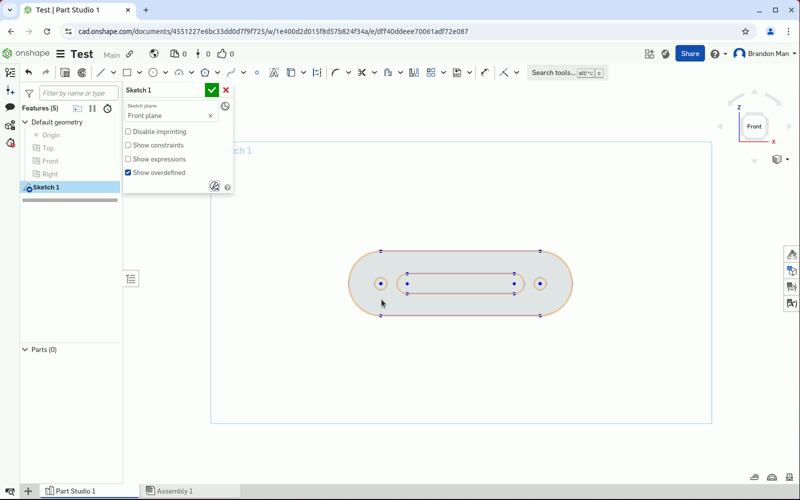
click(381, 299)
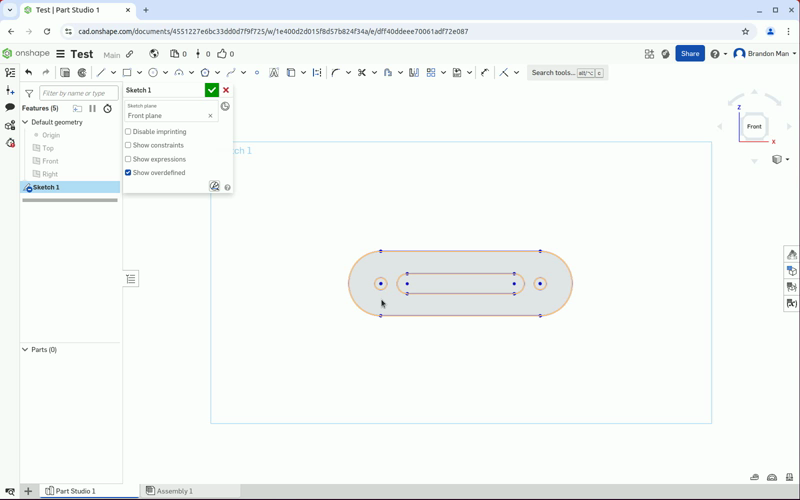
mouse_move(73, 352)
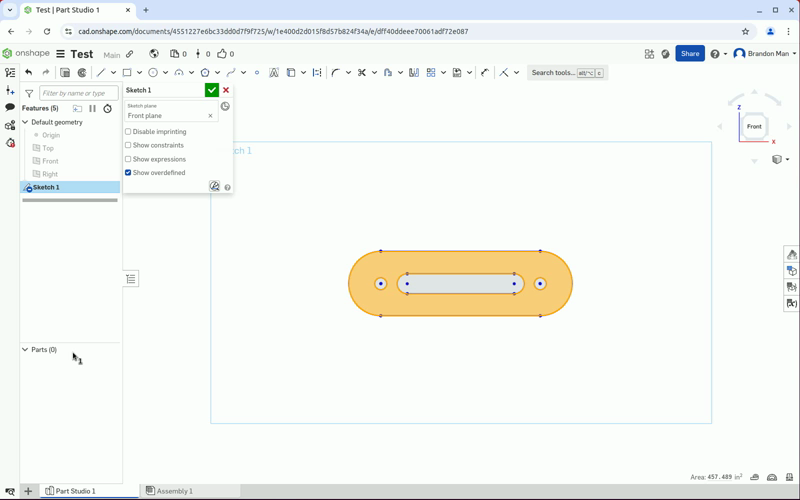
key(shift+y)
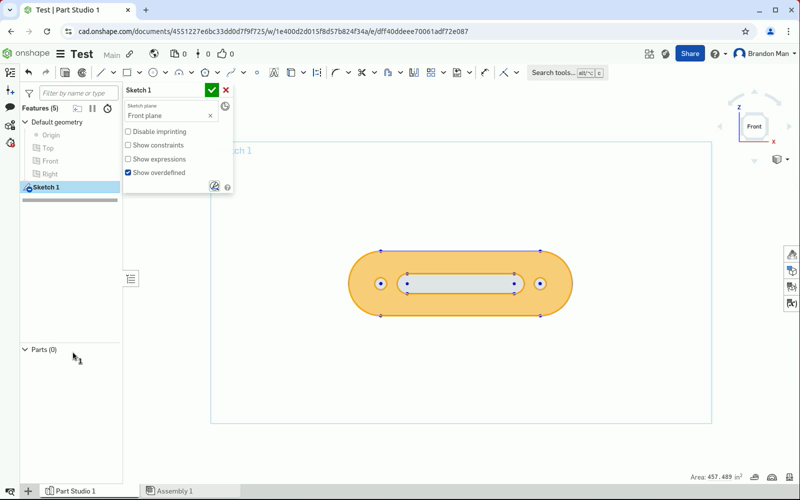
key(shift+e)
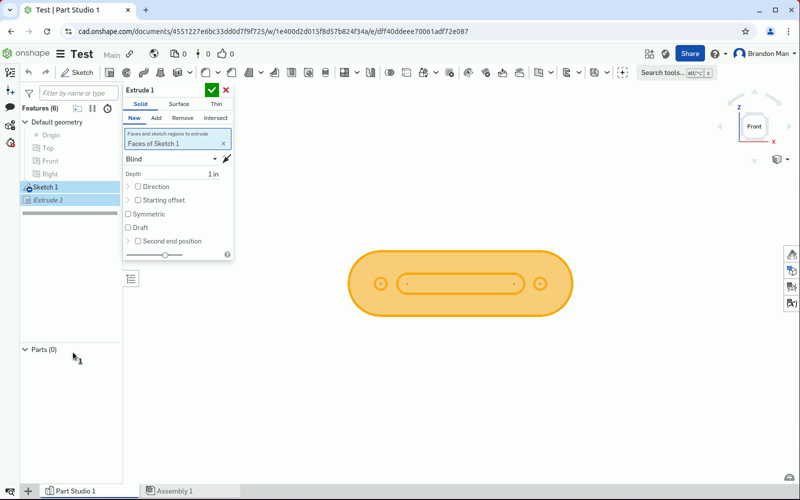
mouse_move(143, 106)
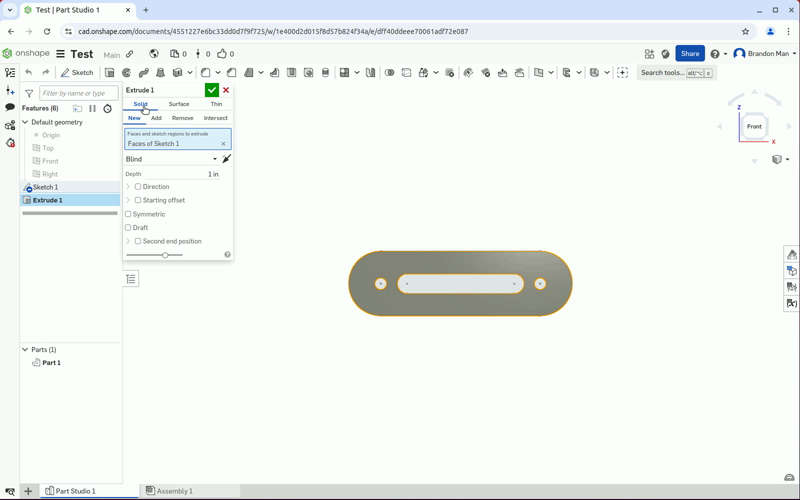
click(143, 106)
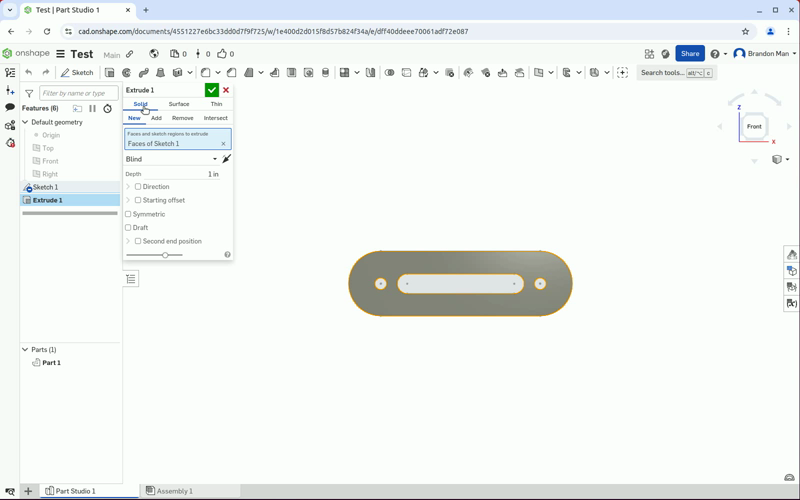
mouse_move(137, 120)
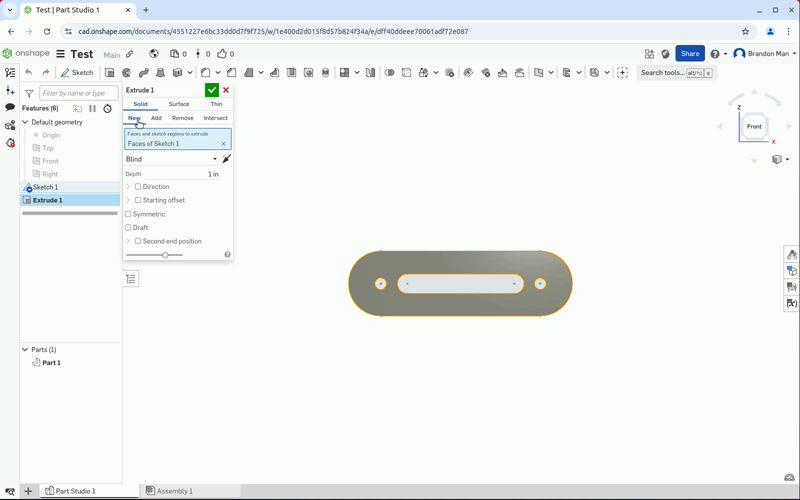
click(137, 120)
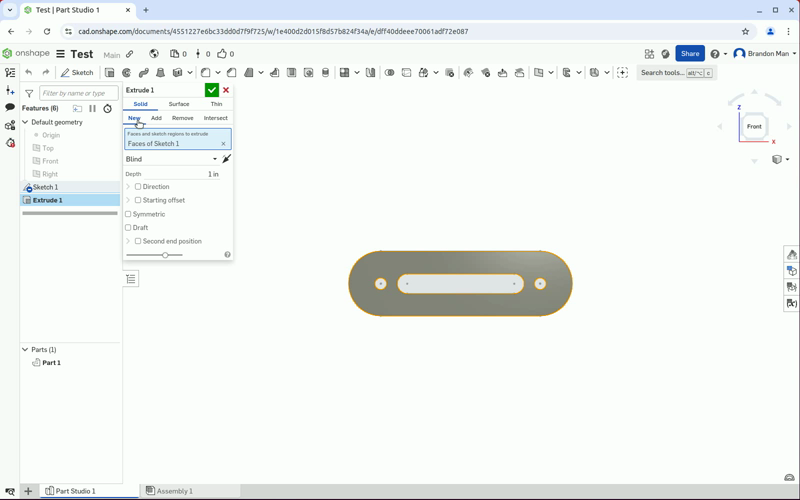
key(tab, 4)
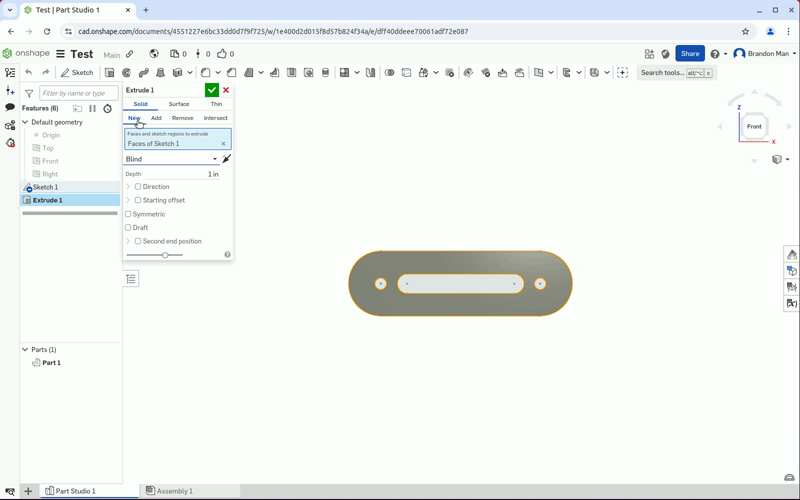
text(2.648)
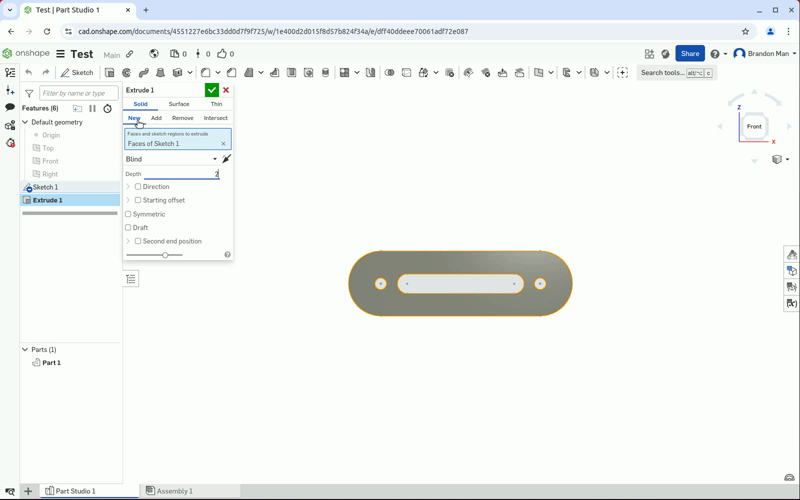
key(enter)
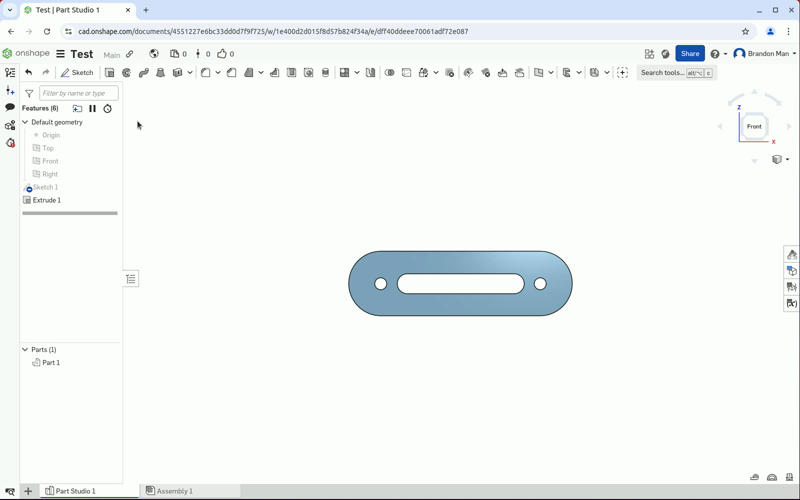
key(shift+h)
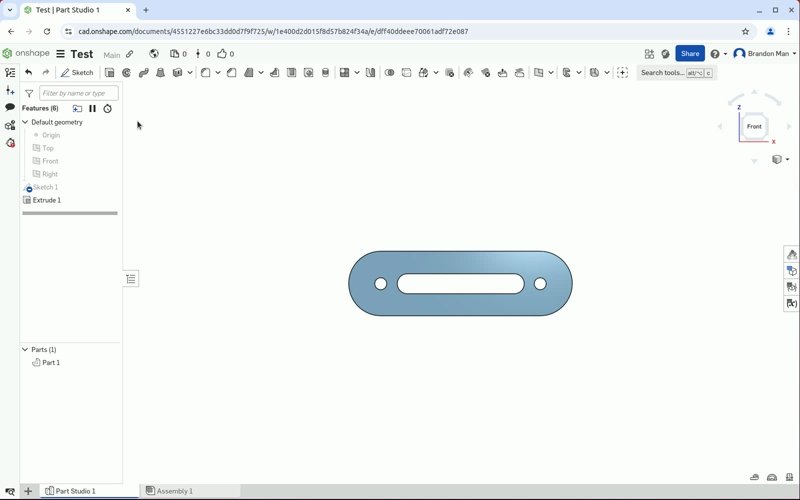
key(shift+h)
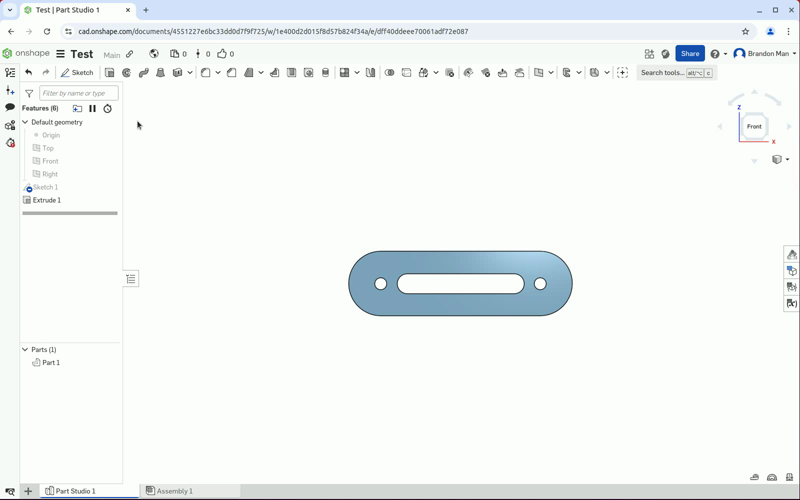
mouse_move(73, 189)
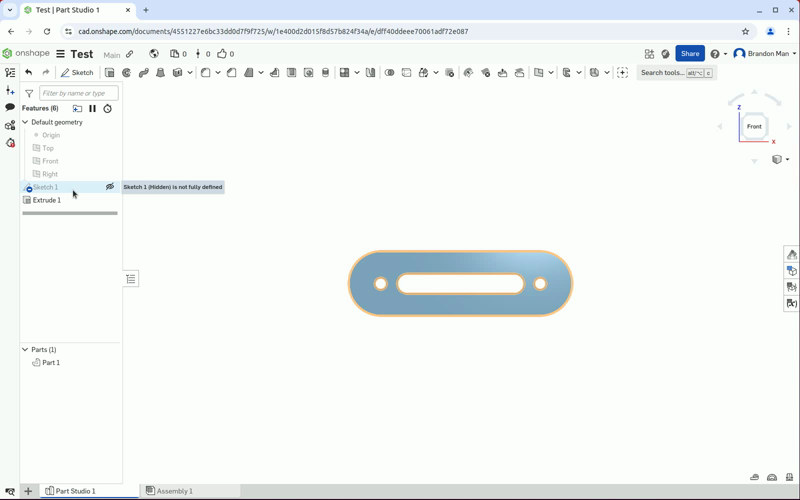
click(73, 189)
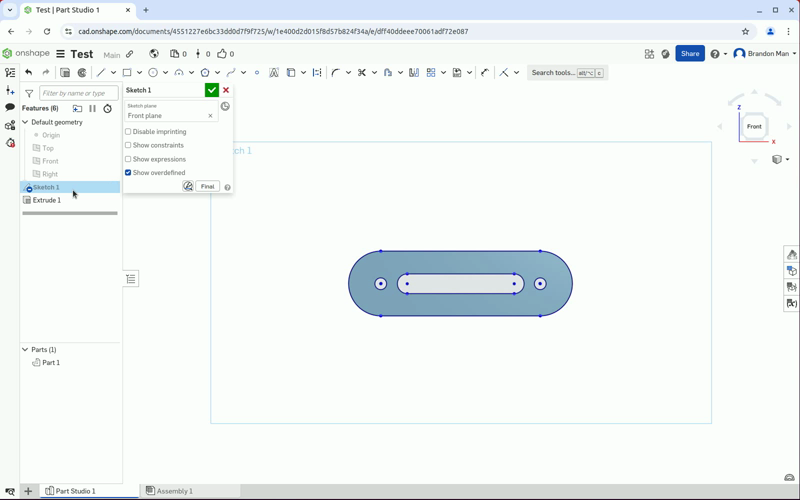
mouse_move(229, 92)
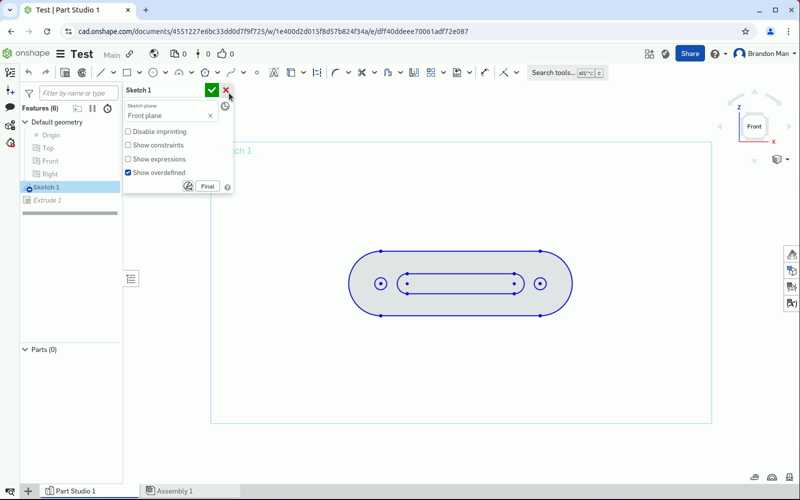
click(229, 92)
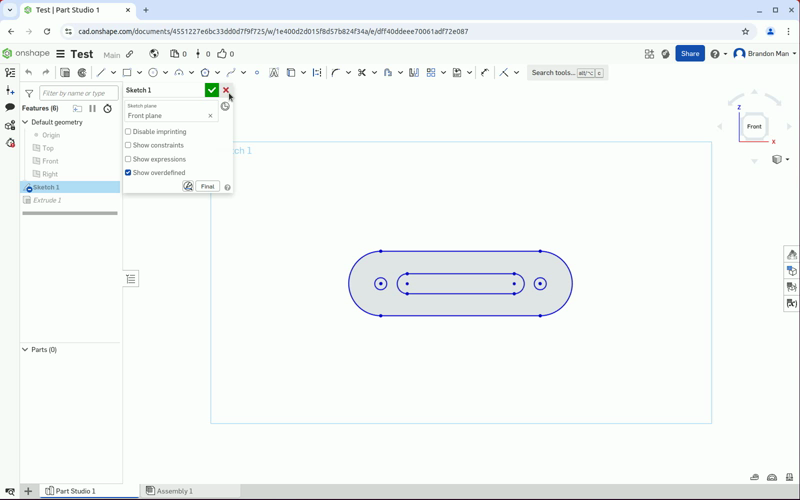
key(shift+s)
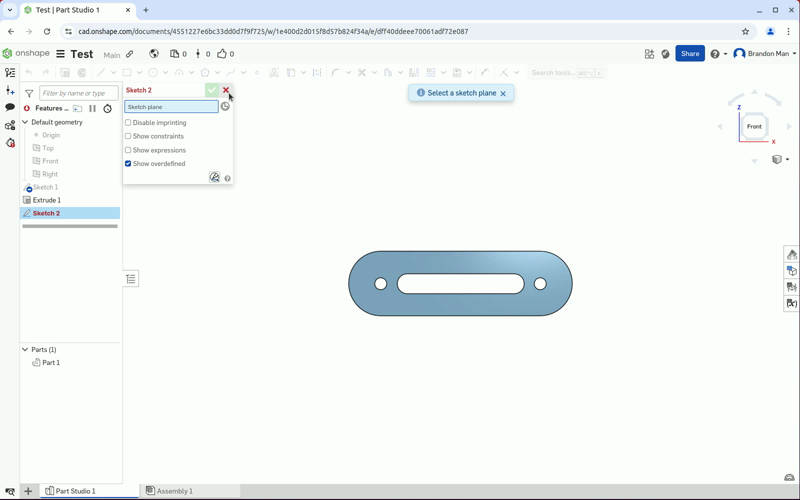
mouse_move(73, 163)
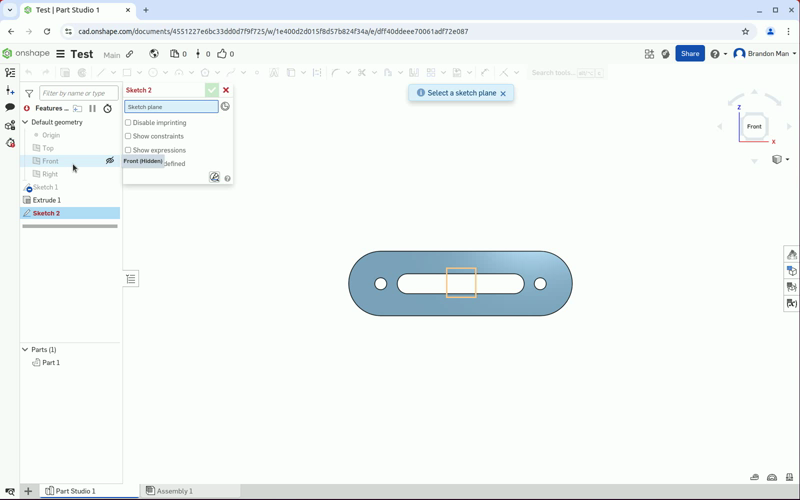
click(73, 163)
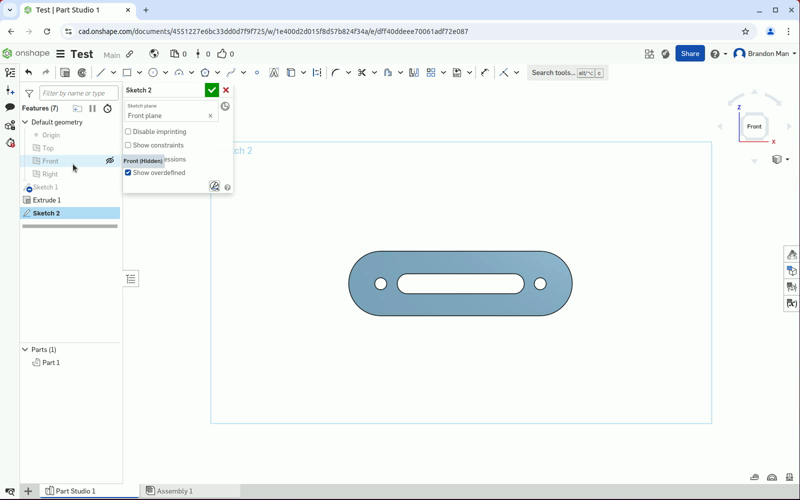
mouse_move(73, 352)
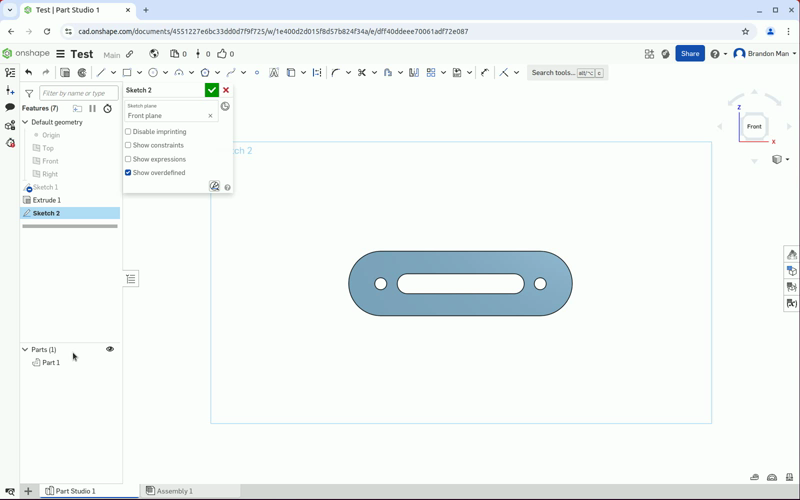
key(y)
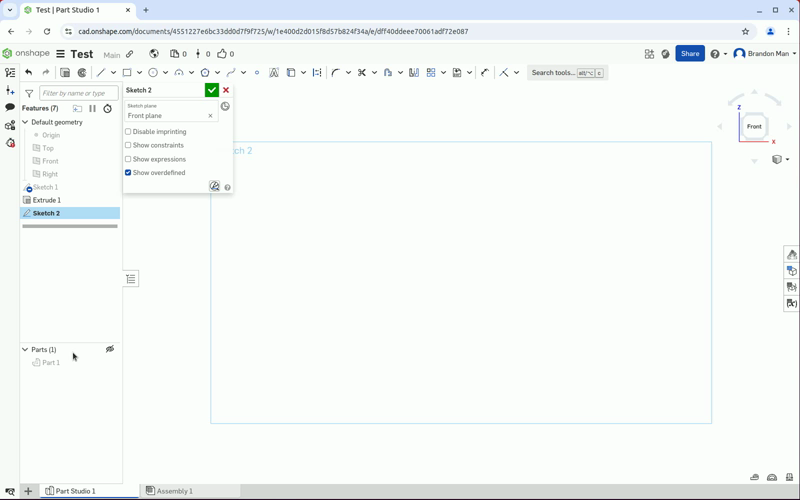
key(l)
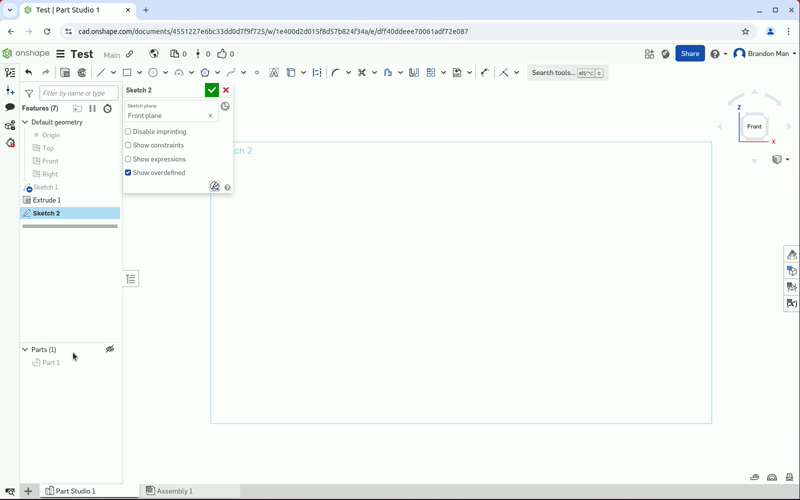
key_down(shift)
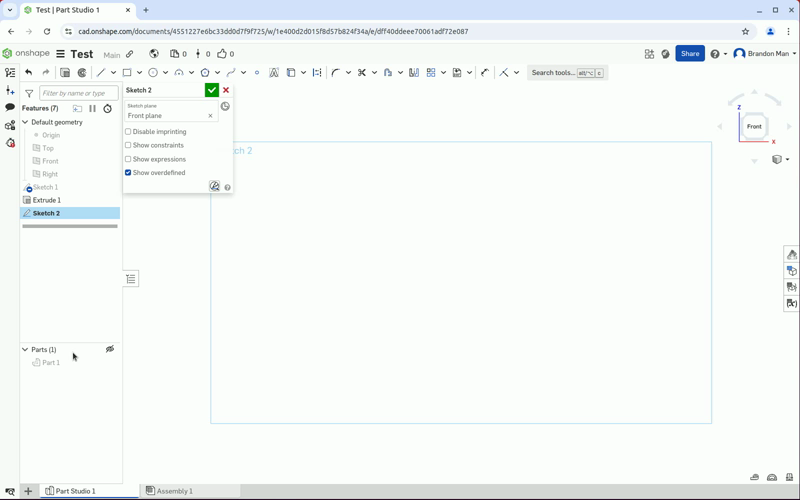
mouse_move(380, 315)
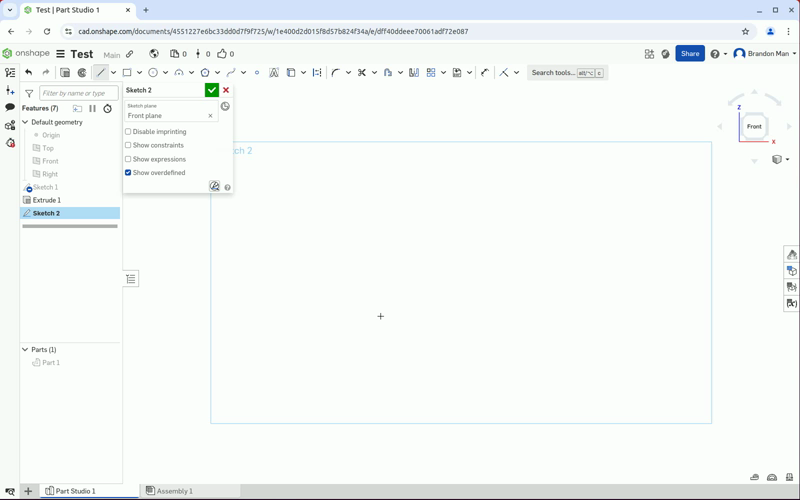
click(380, 315)
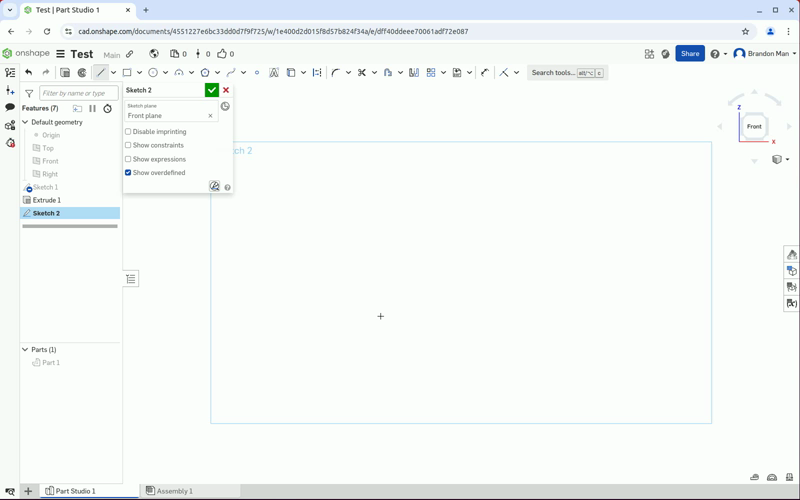
key_up(shift)
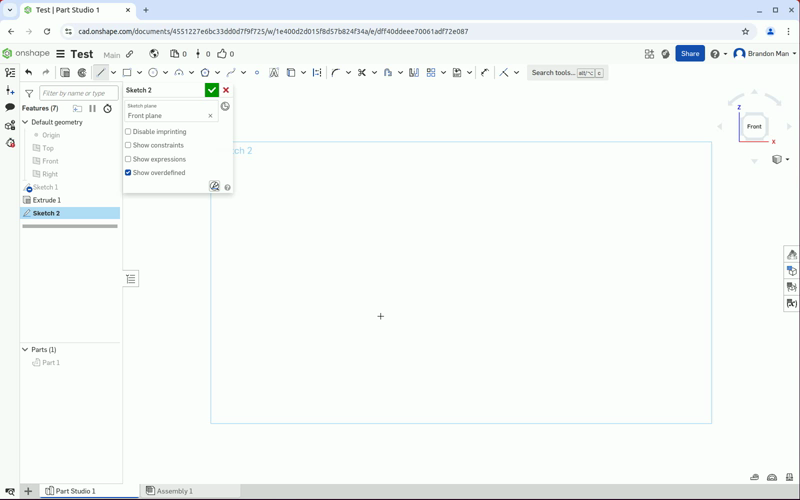
key_down(shift)
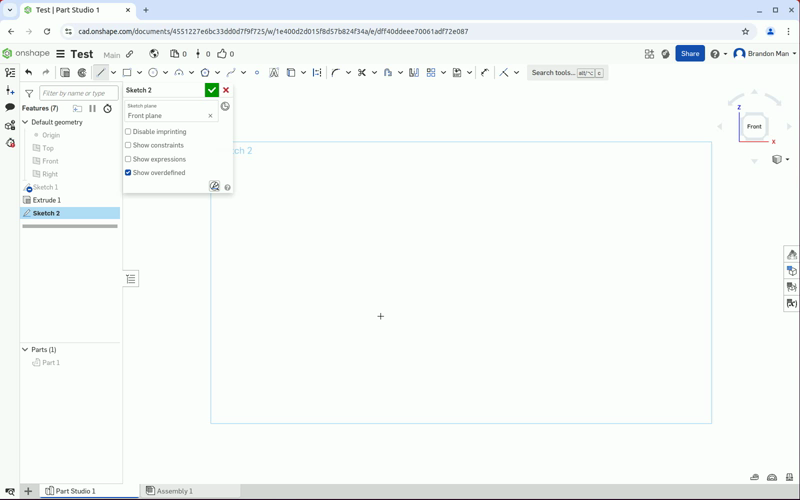
mouse_move(540, 315)
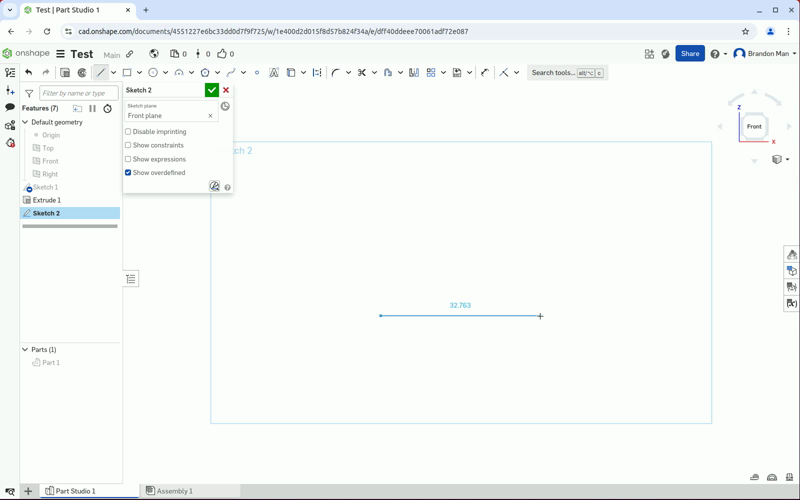
click(540, 315)
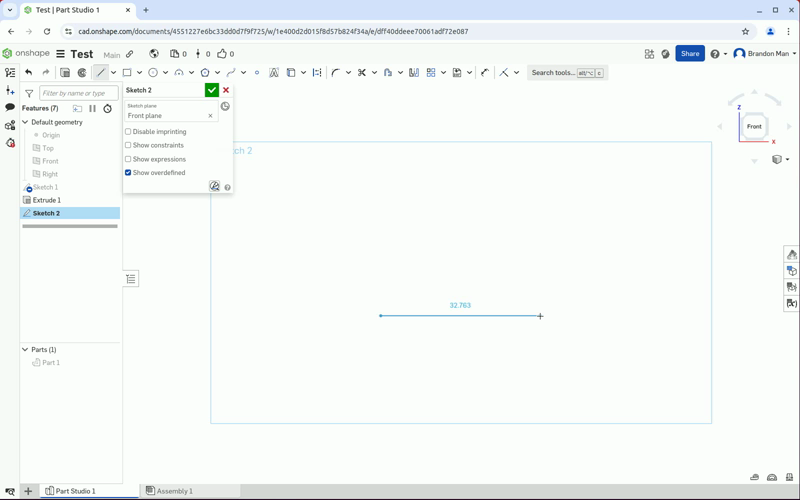
key_up(shift)
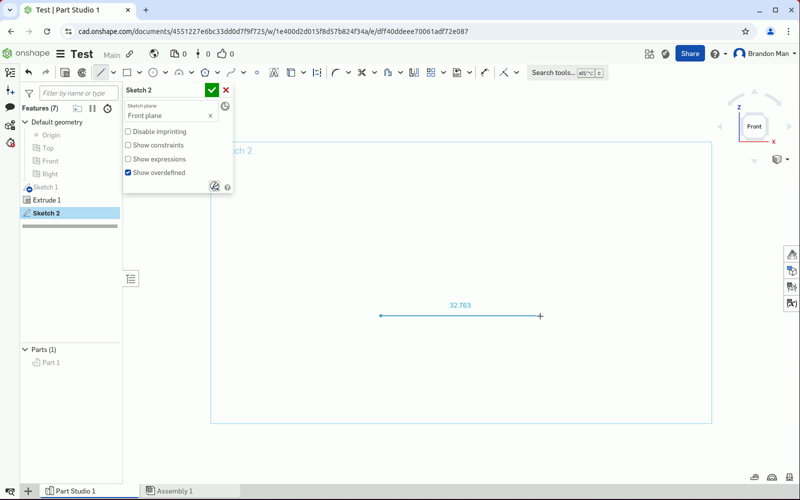
key(esc)
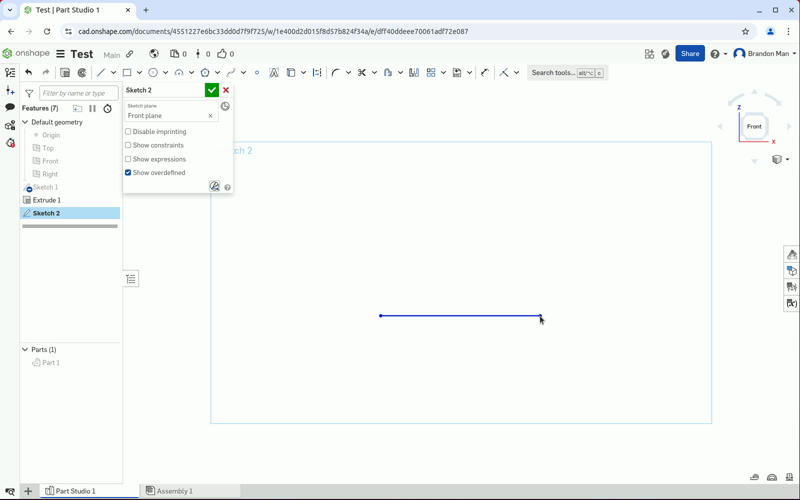
key(a)
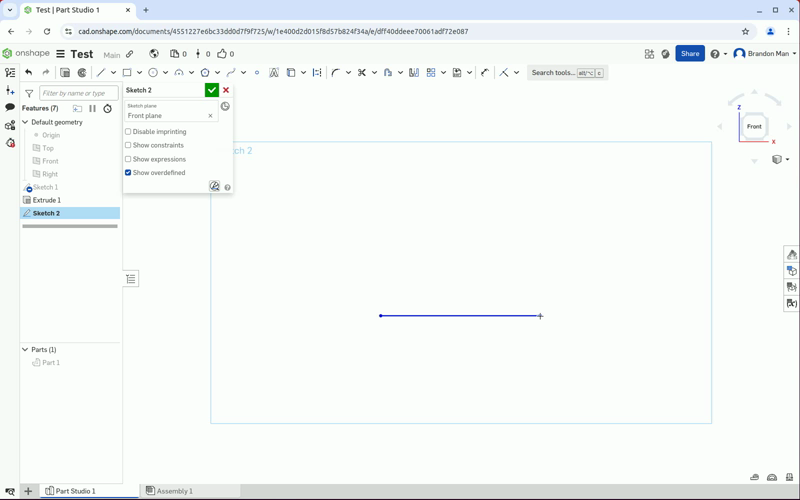
mouse_move(540, 315)
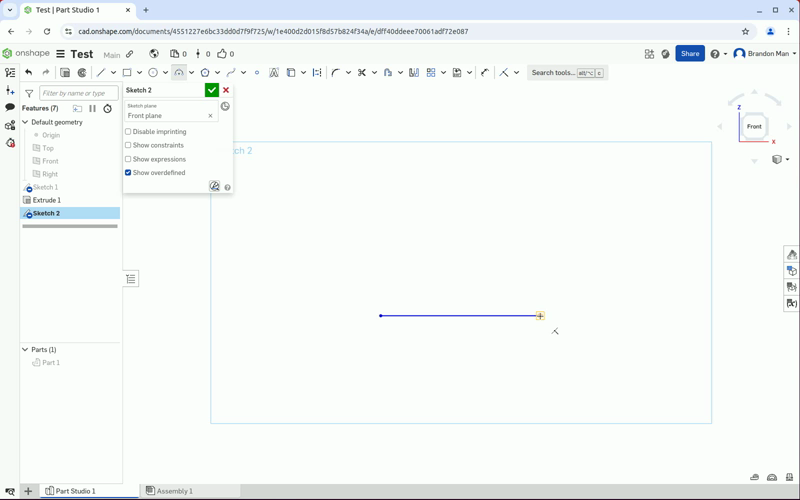
click(540, 315)
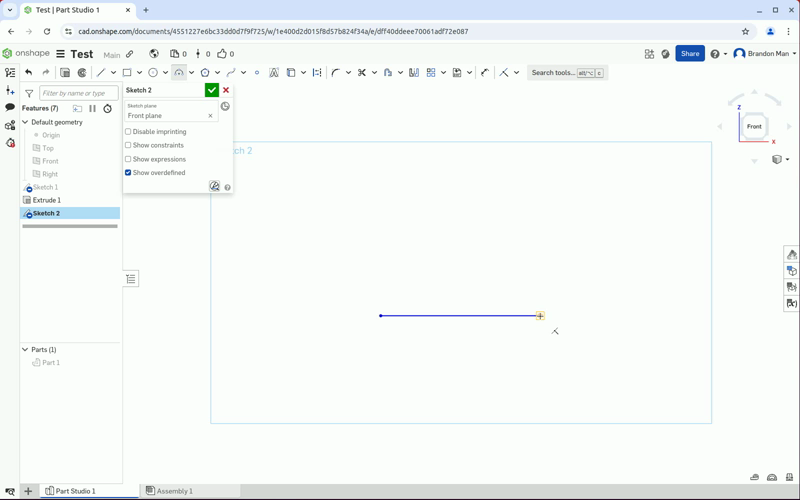
key_down(shift)
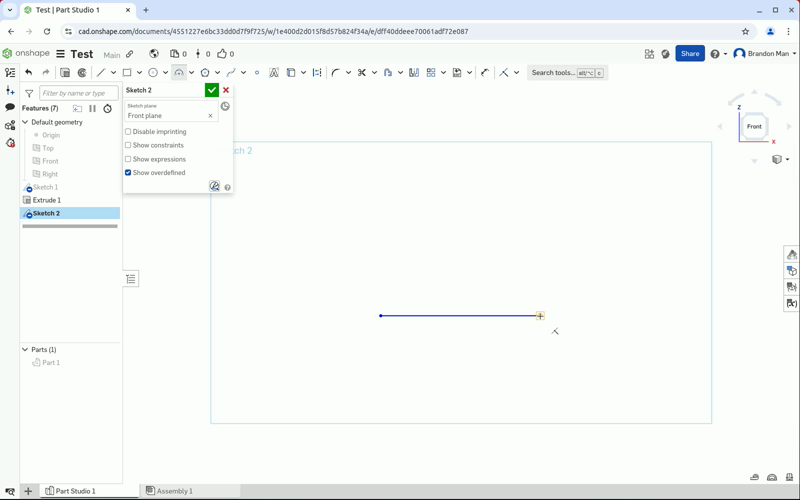
mouse_move(540, 251)
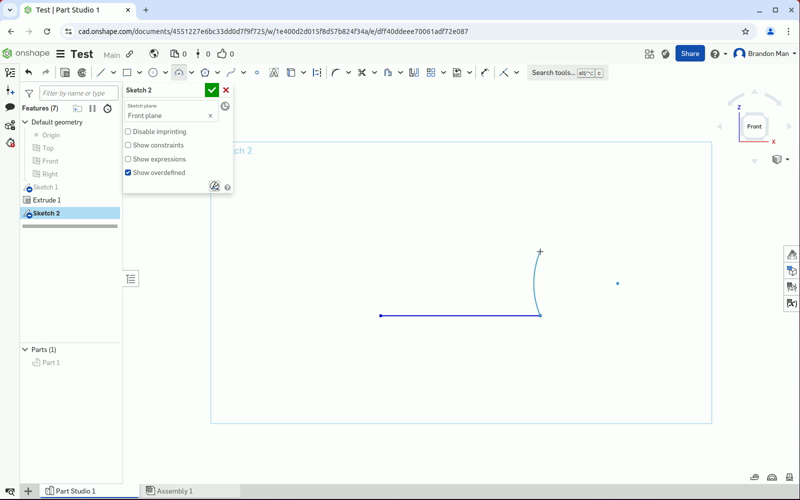
click(540, 251)
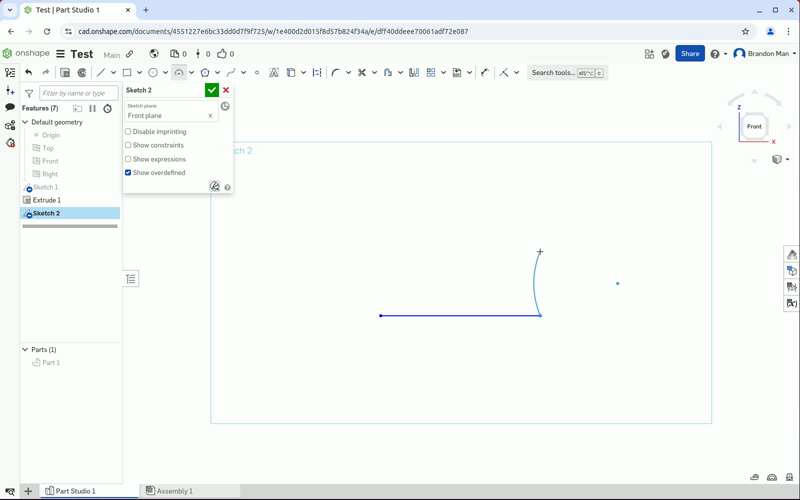
mouse_move(572, 283)
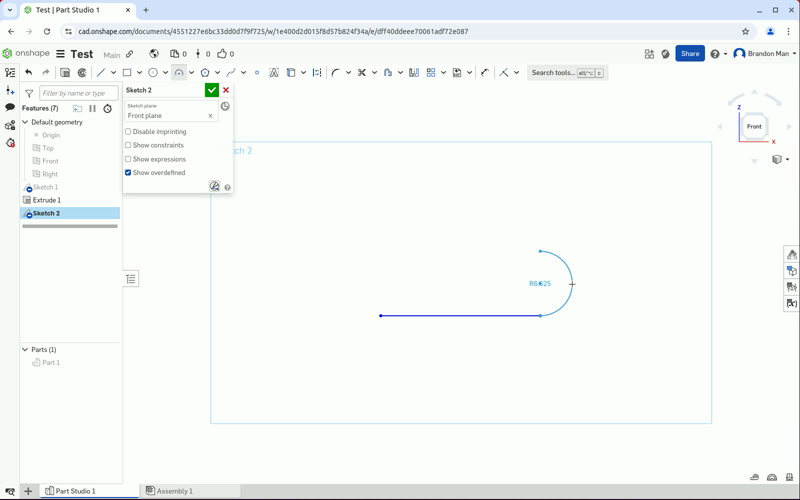
click(572, 283)
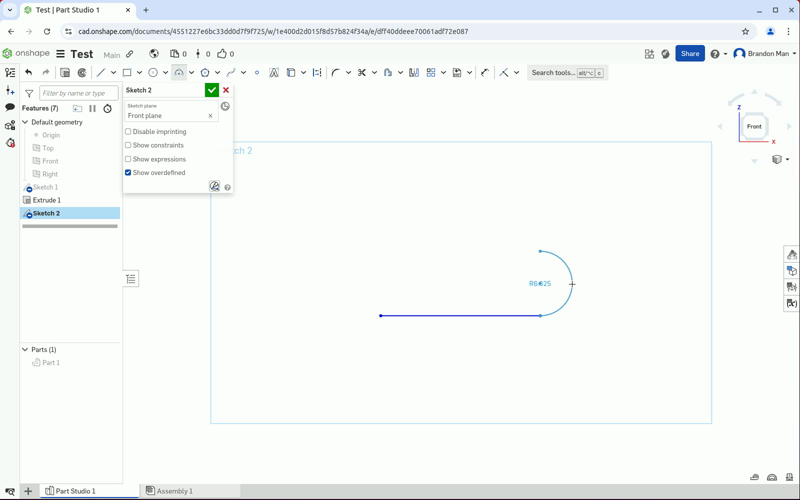
key_up(shift)
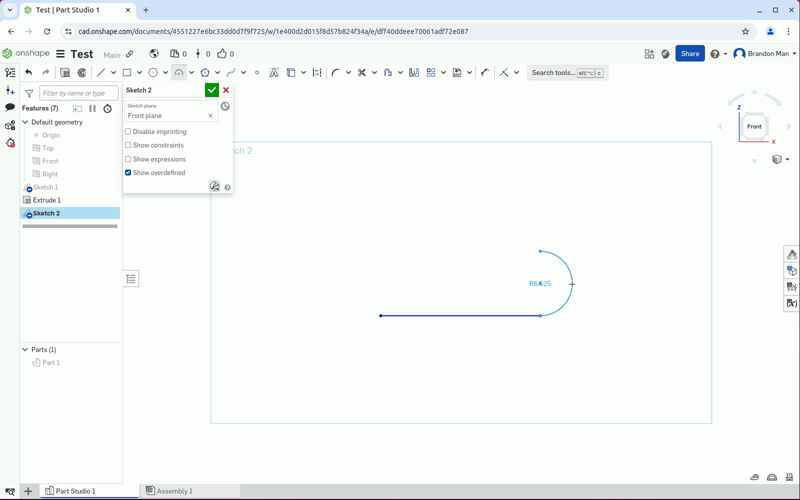
key(esc)
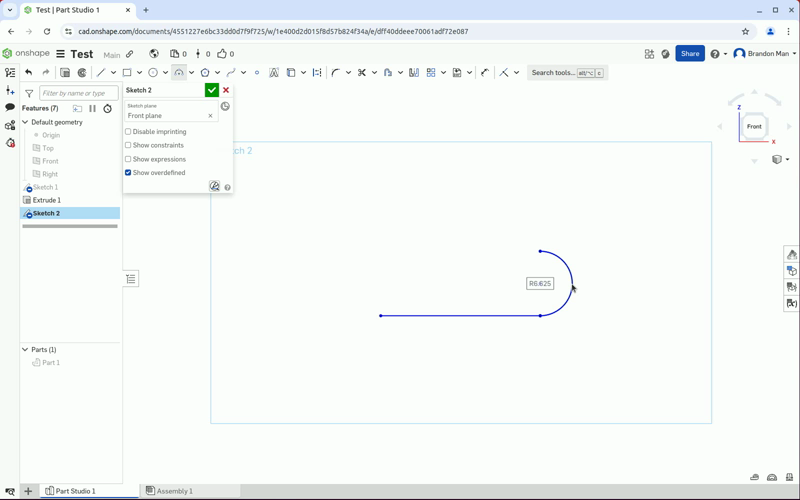
key(l)
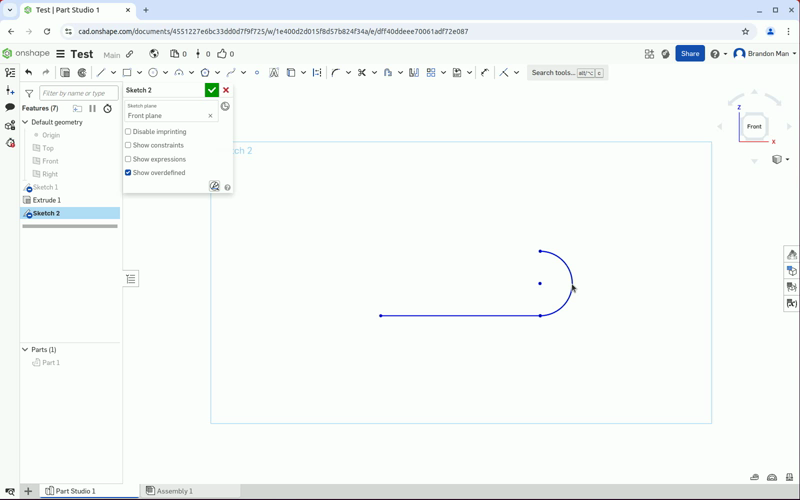
mouse_move(540, 251)
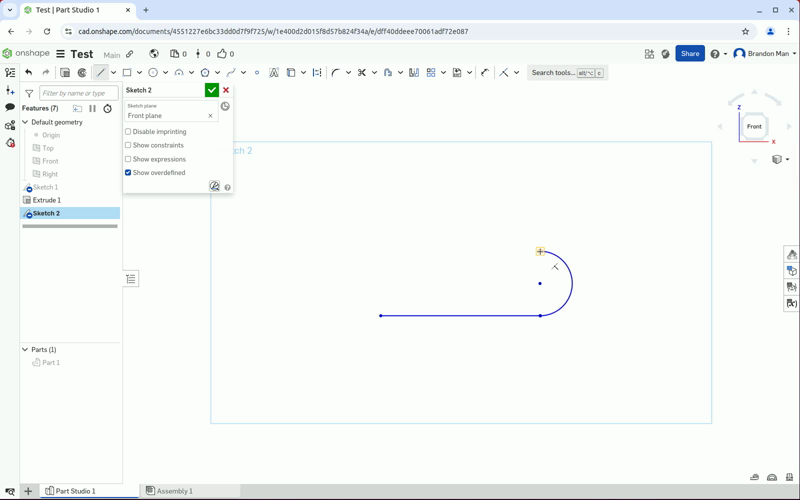
click(540, 251)
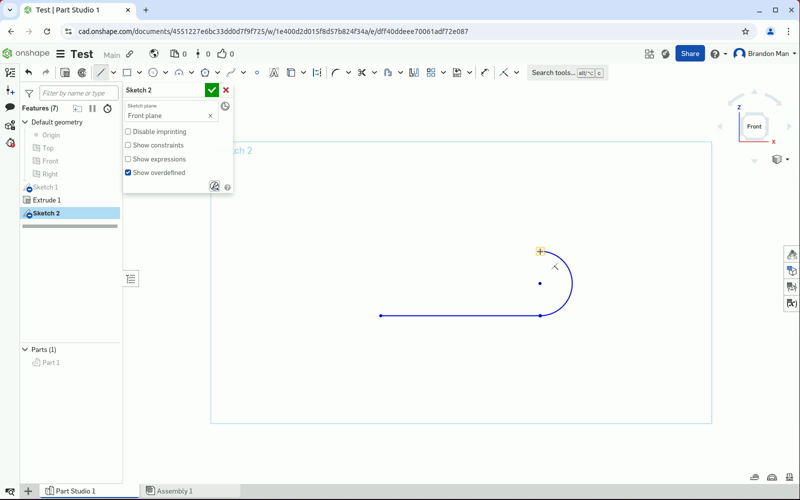
key_down(shift)
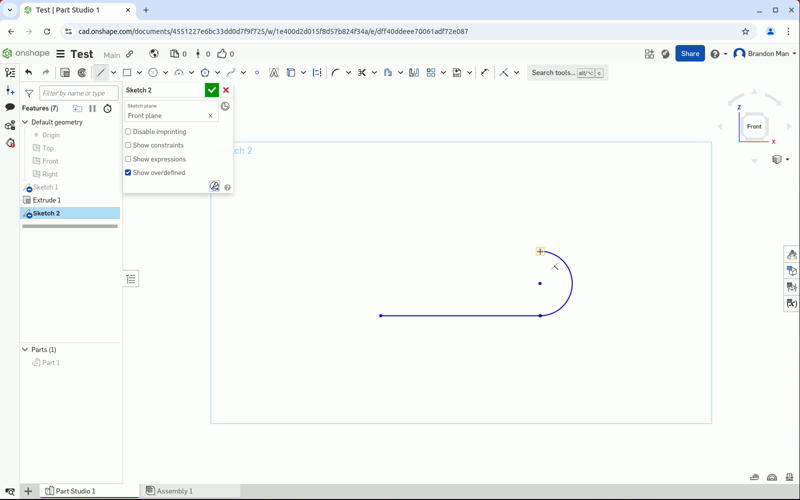
mouse_move(380, 251)
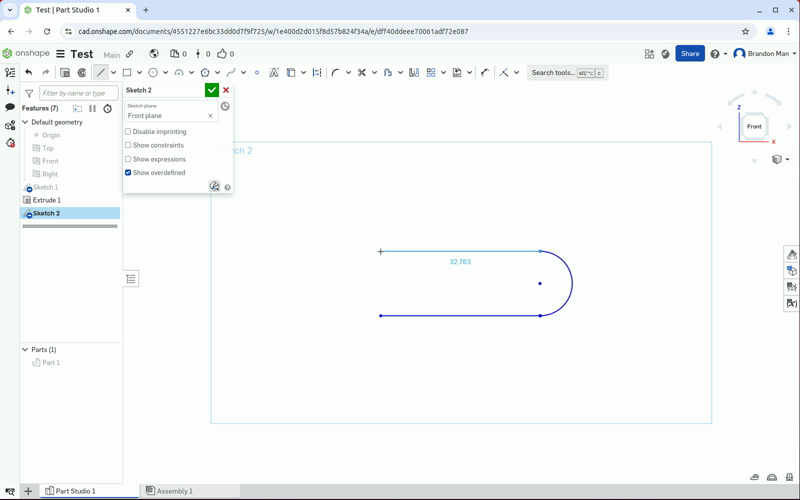
click(380, 251)
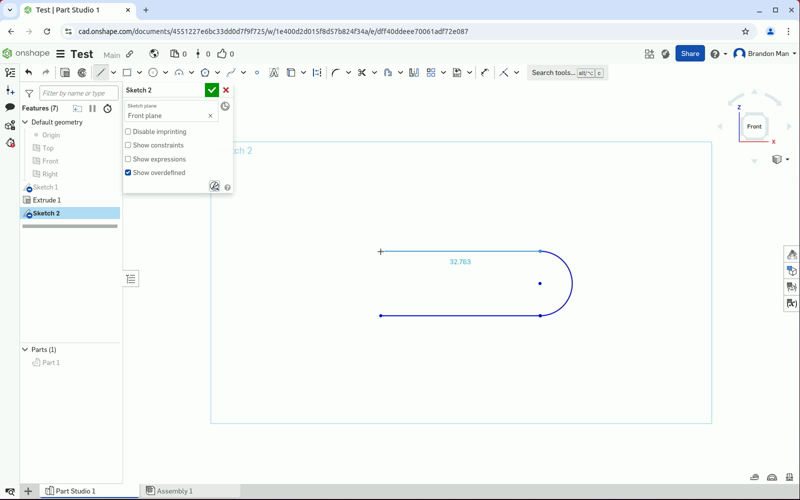
key_up(shift)
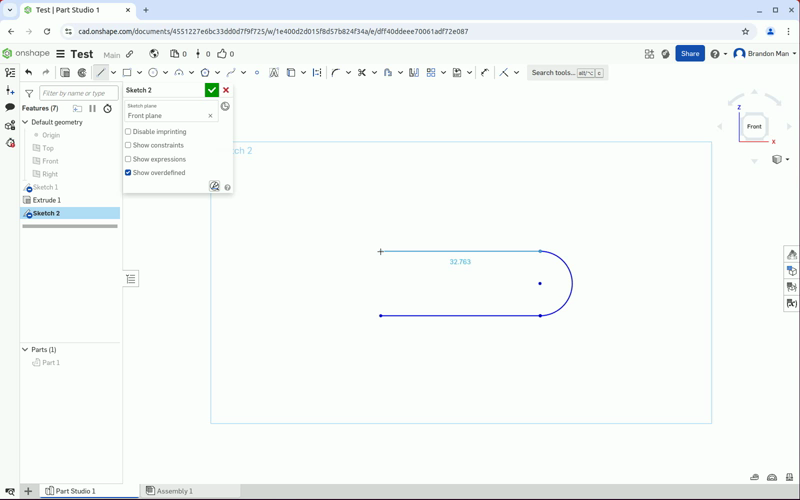
key(esc)
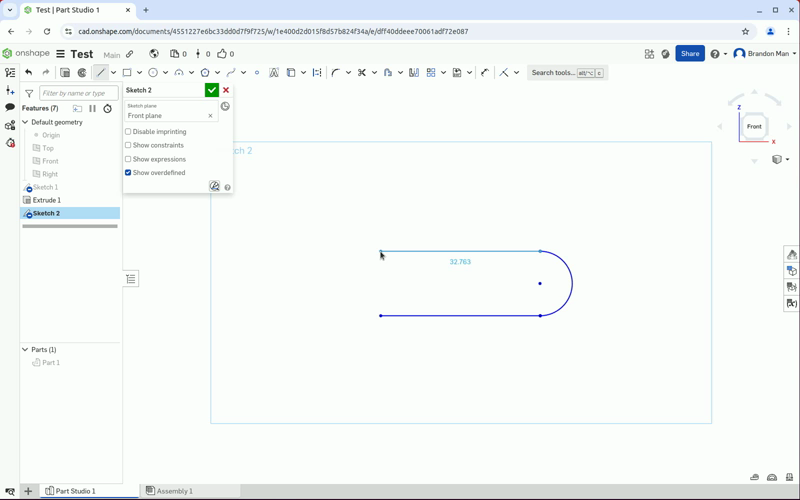
key(a)
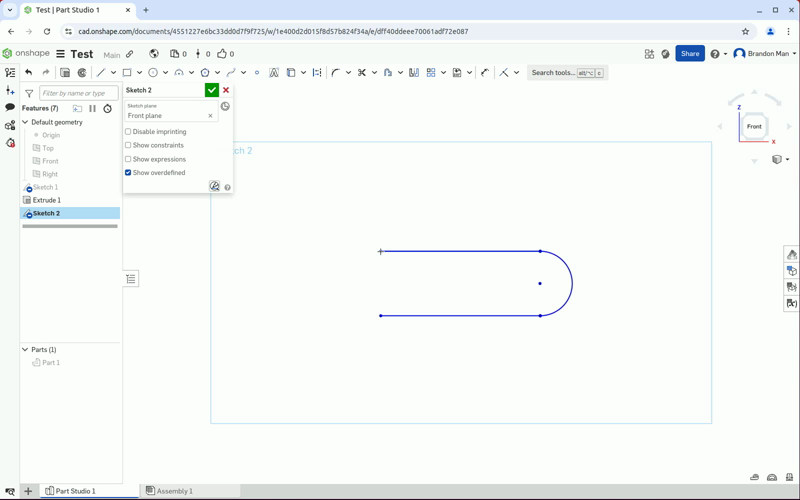
mouse_move(380, 251)
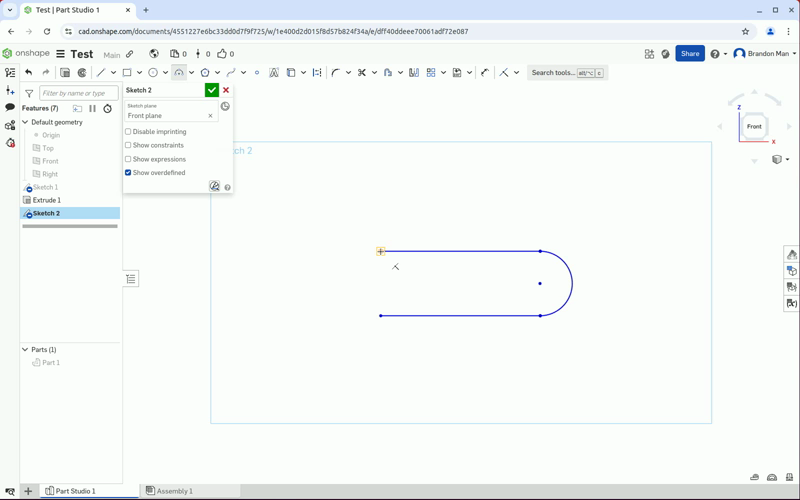
click(380, 251)
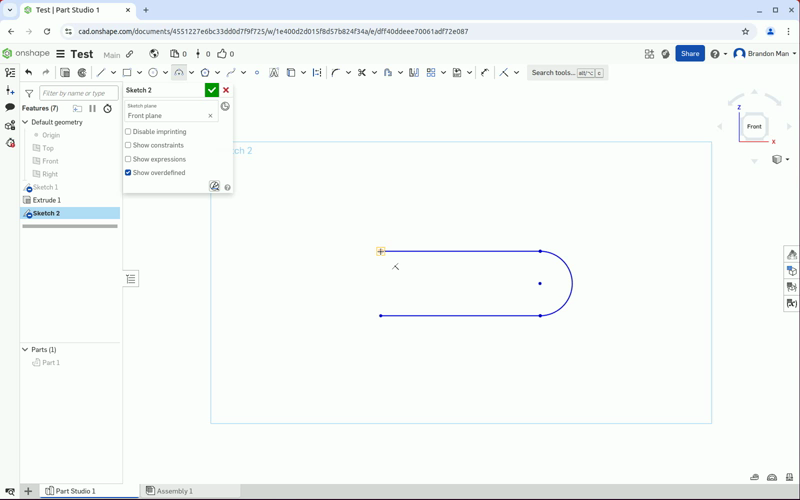
mouse_move(380, 315)
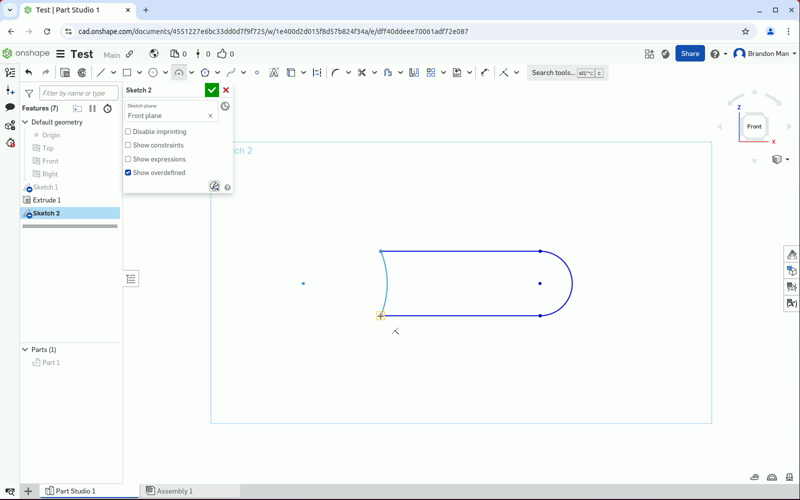
click(380, 315)
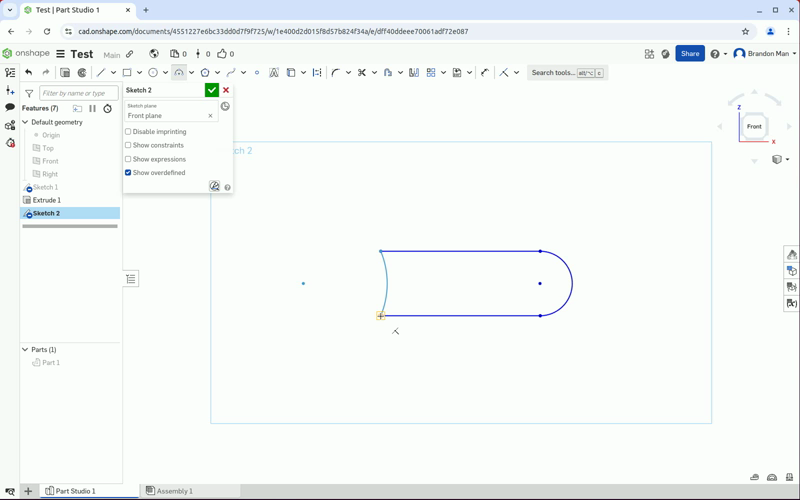
key_down(shift)
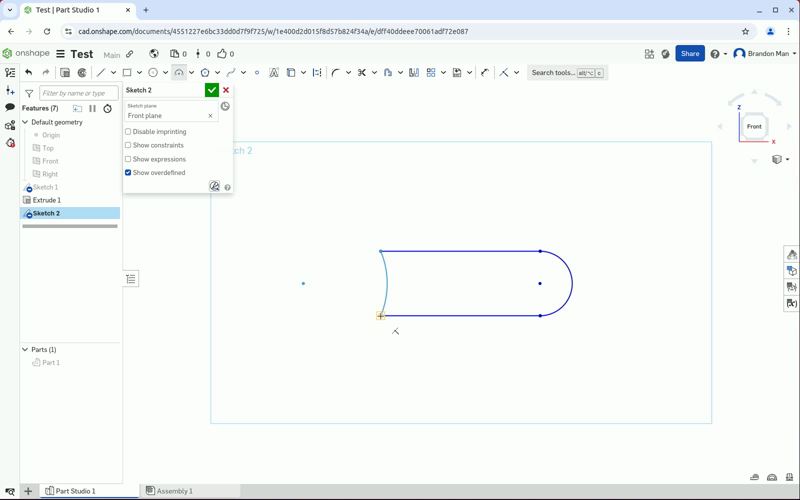
mouse_move(348, 283)
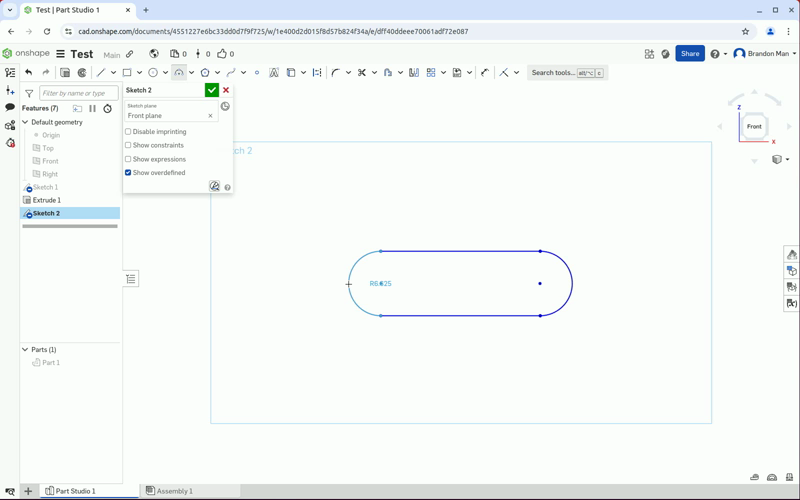
click(348, 283)
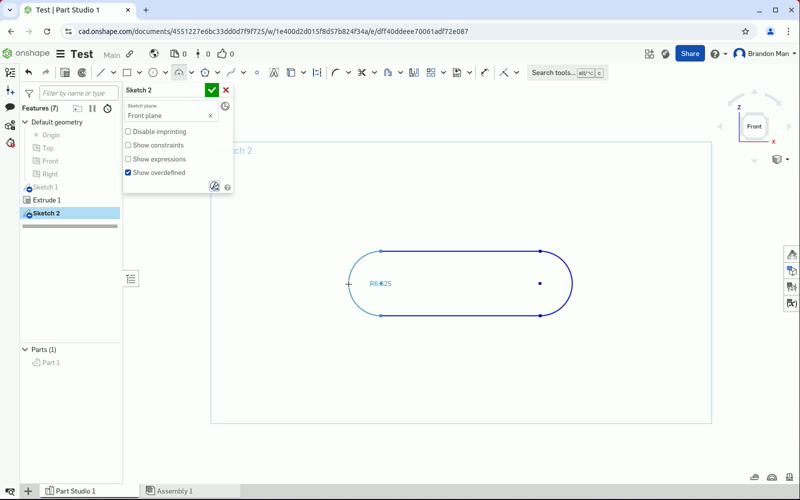
key_up(shift)
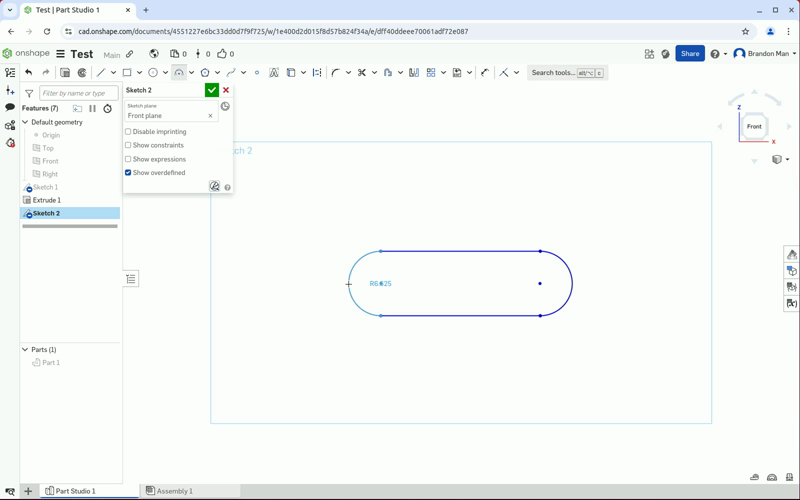
key(esc)
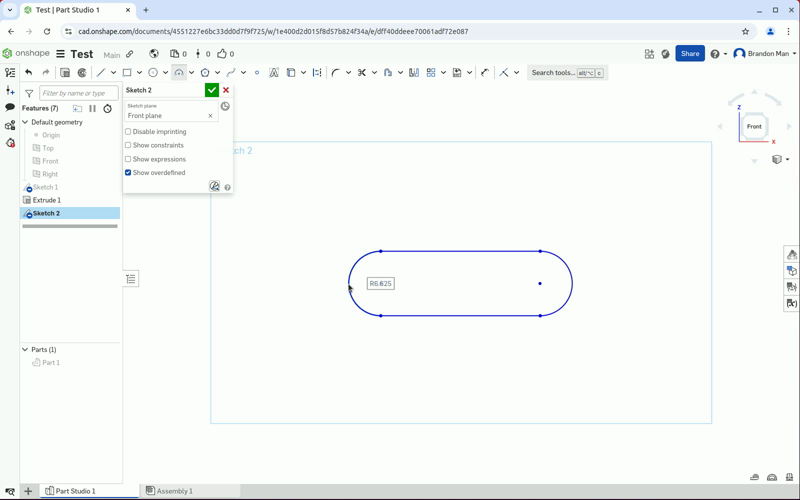
key(c)
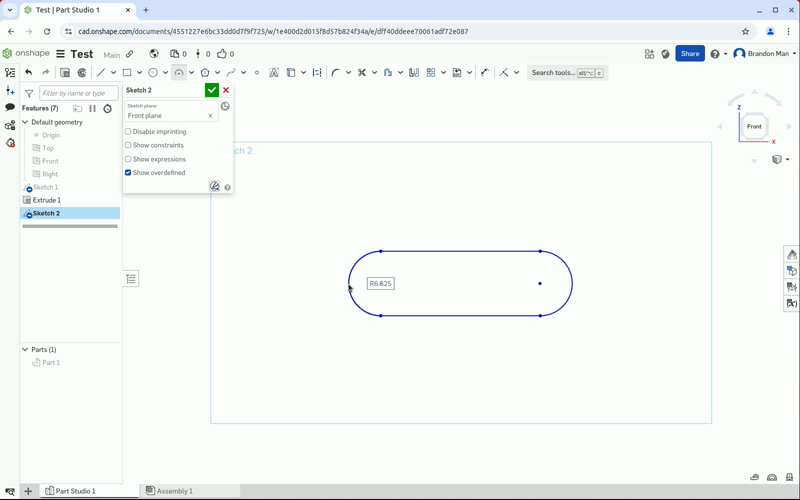
key_down(shift)
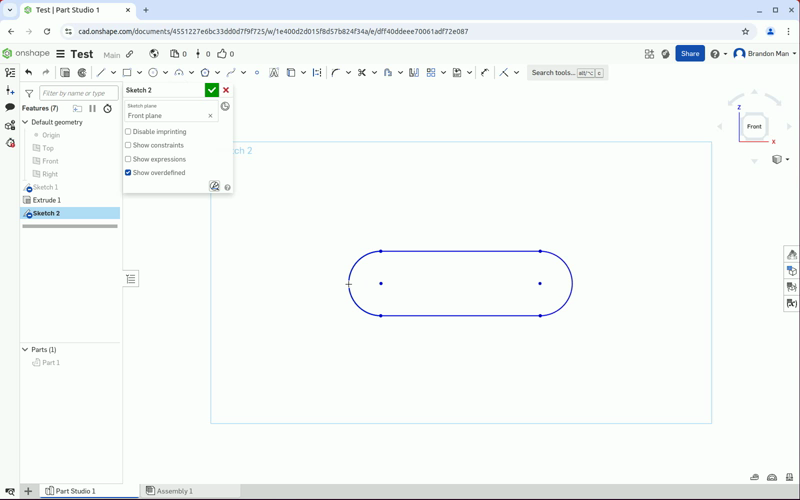
mouse_move(380, 283)
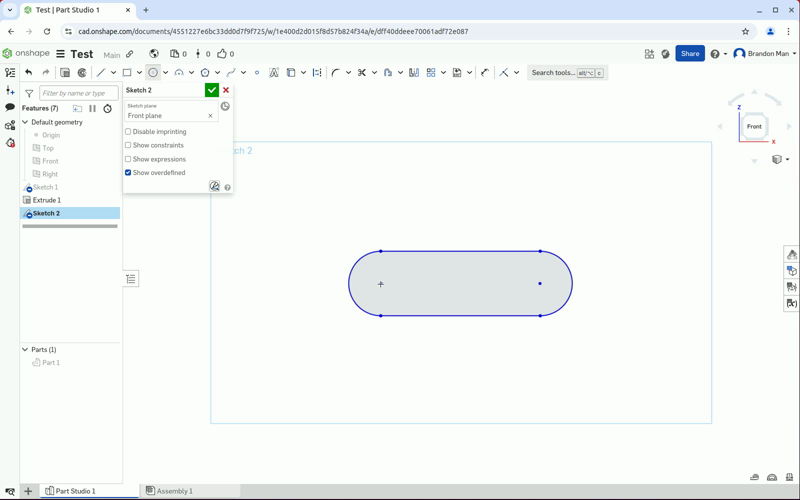
click(380, 283)
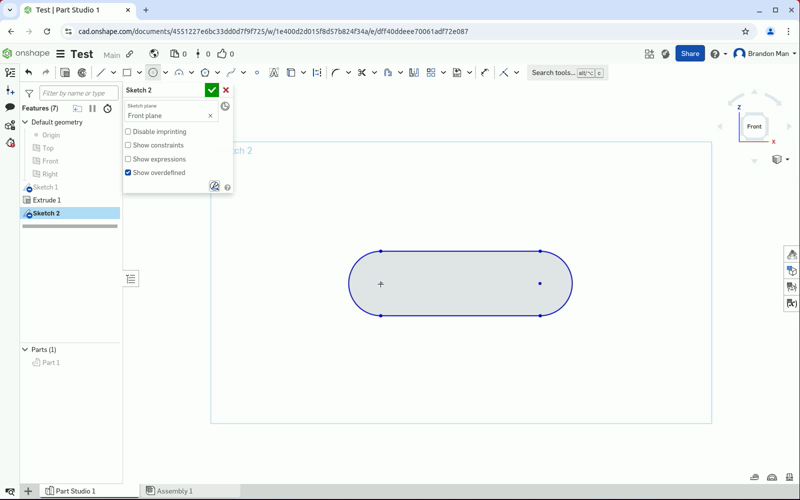
key_up(shift)
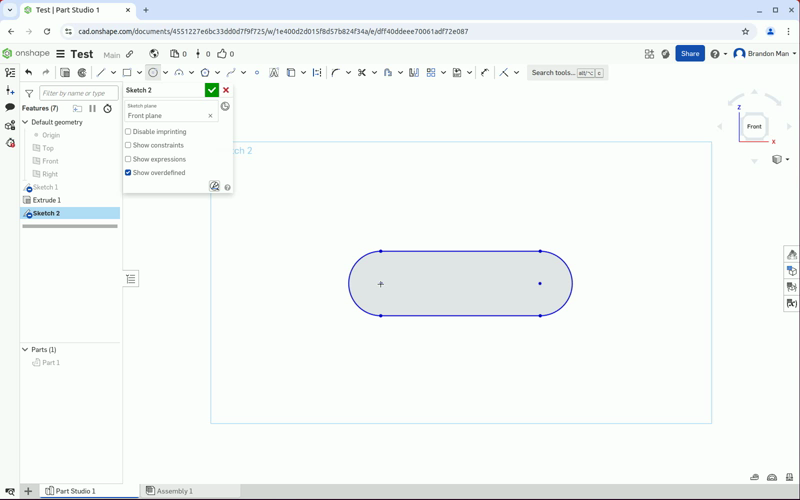
mouse_move(386, 283)
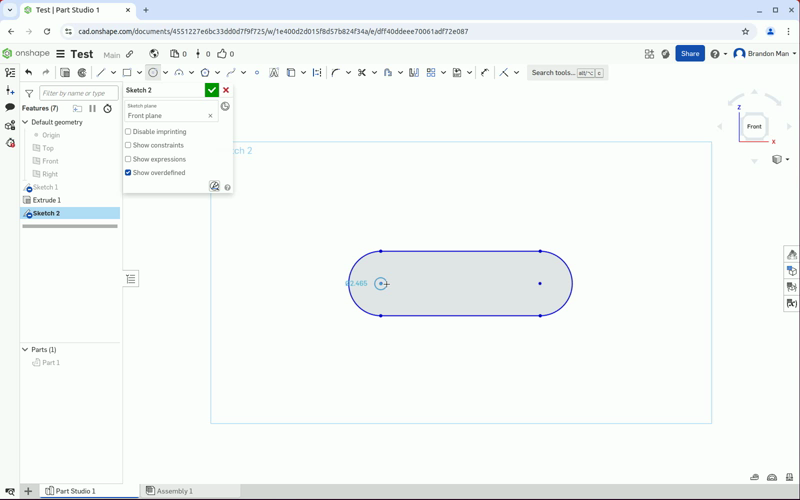
click(386, 283)
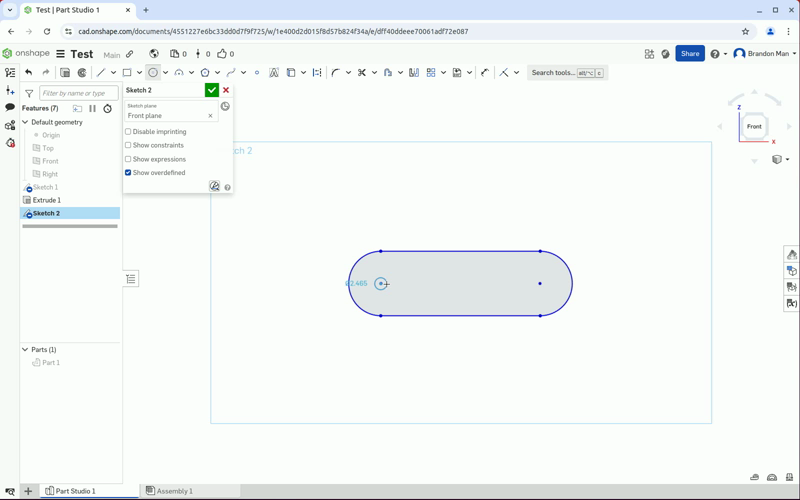
key(esc)
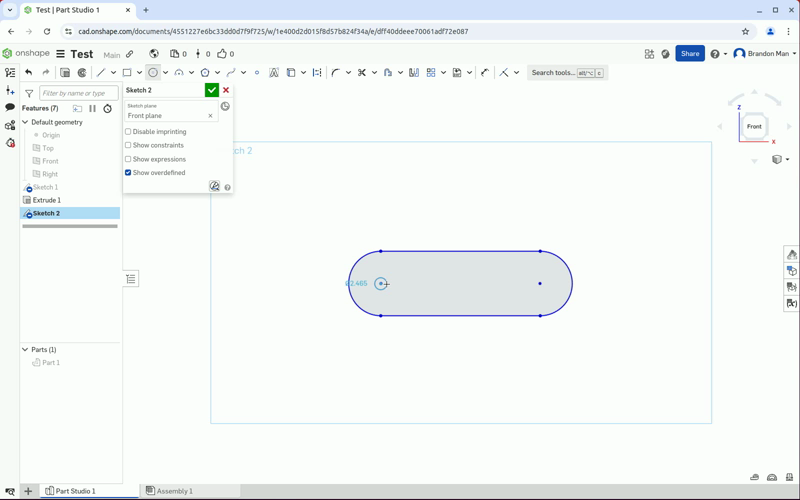
key(l)
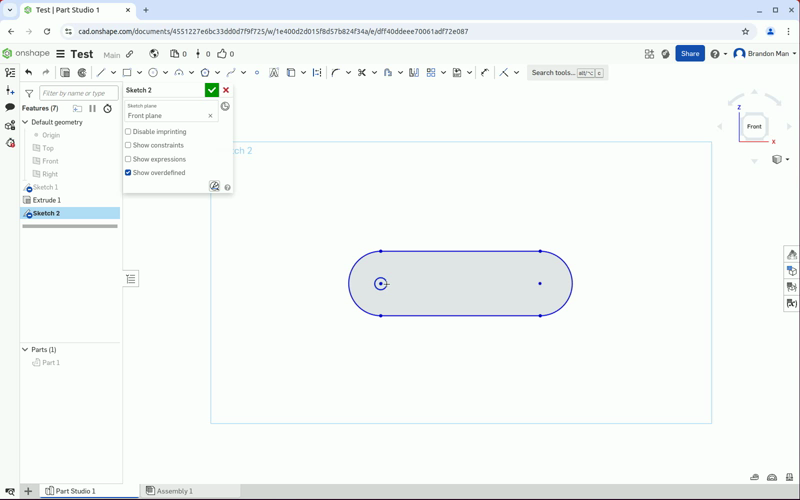
key_down(shift)
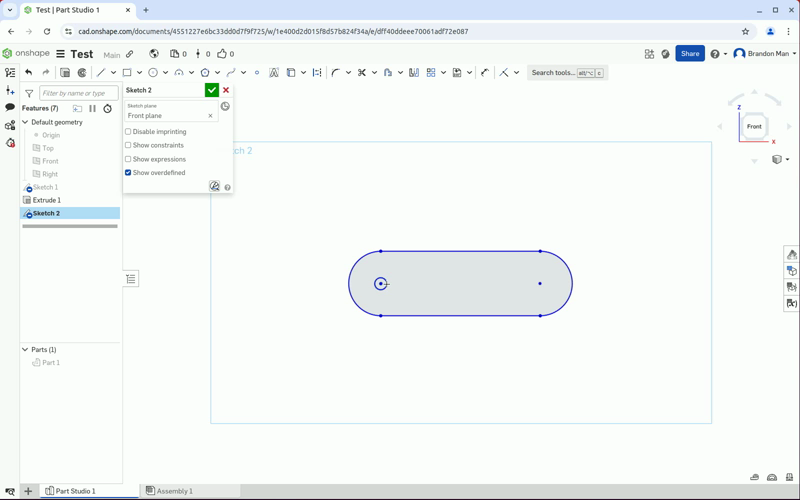
mouse_move(407, 293)
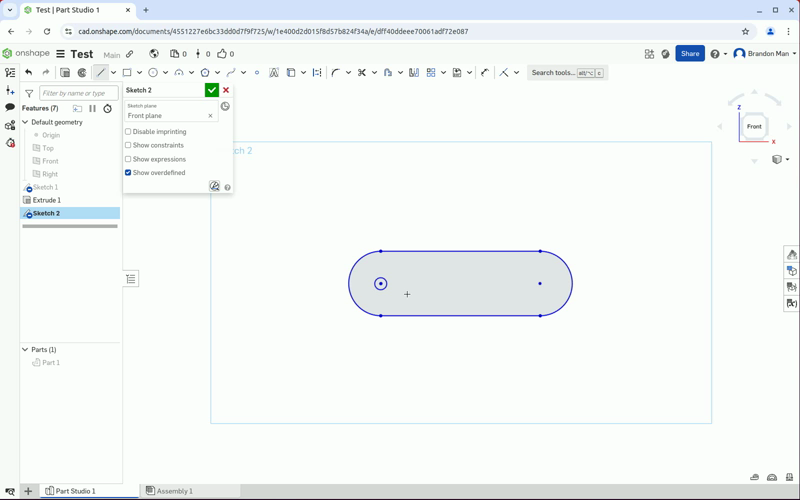
click(407, 293)
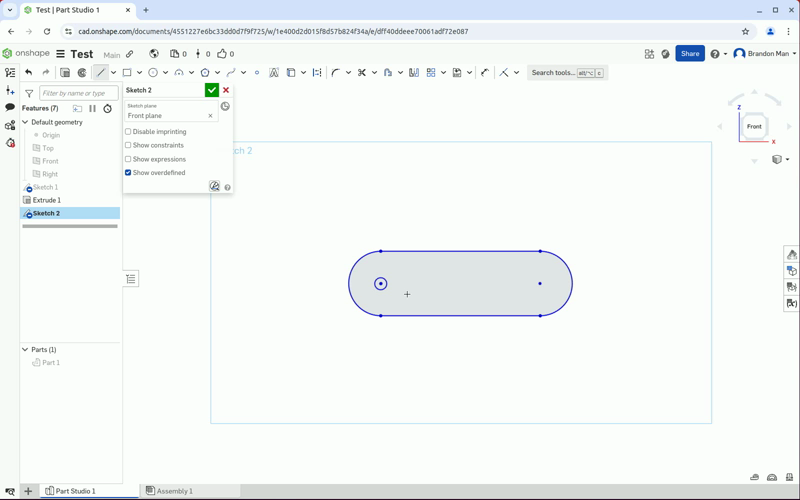
key_up(shift)
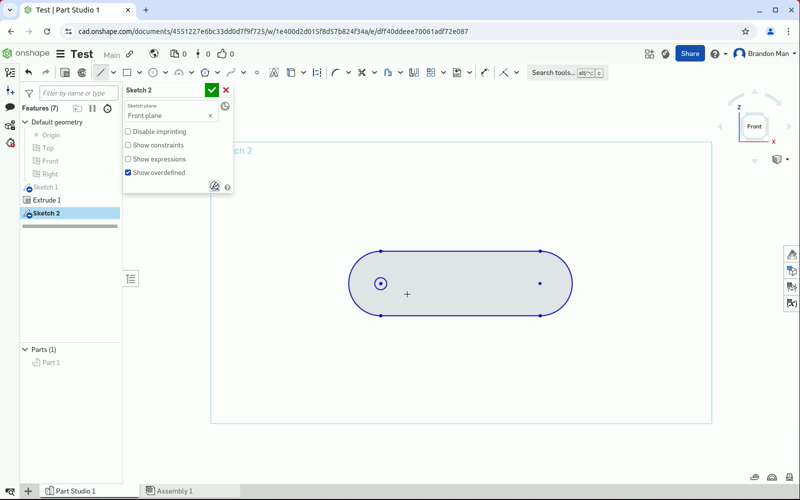
key_down(shift)
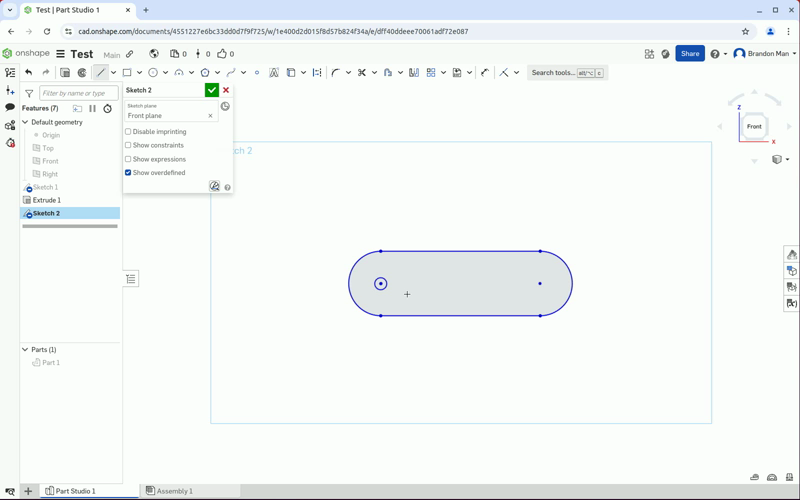
mouse_move(514, 293)
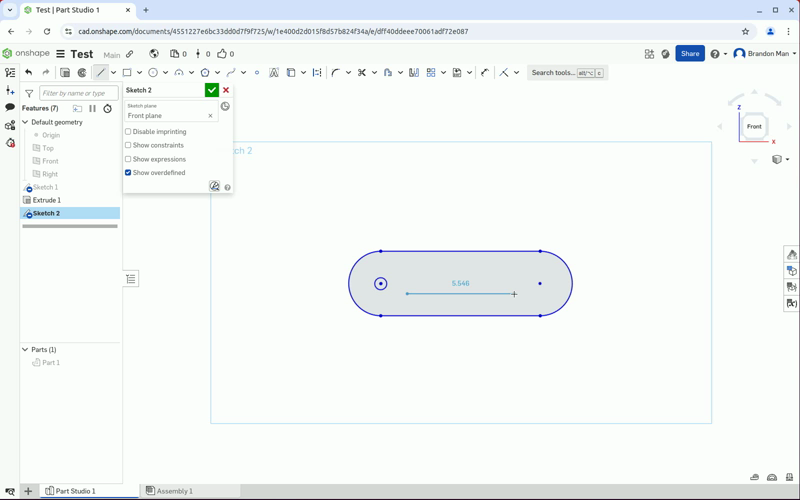
click(514, 293)
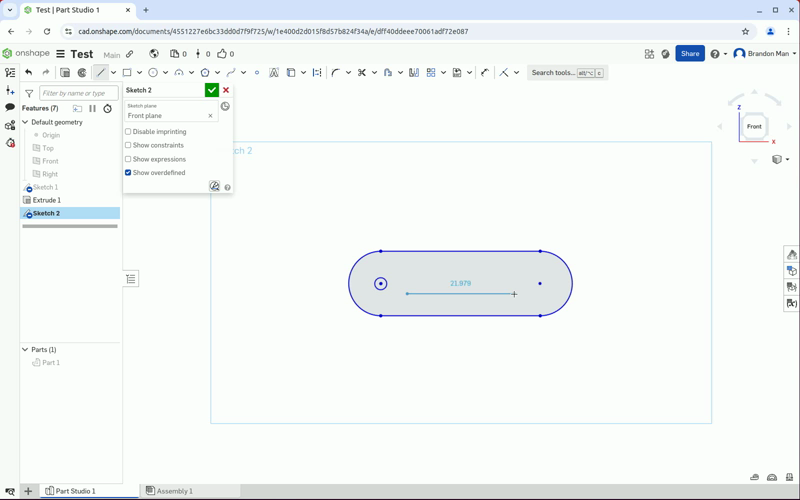
key_up(shift)
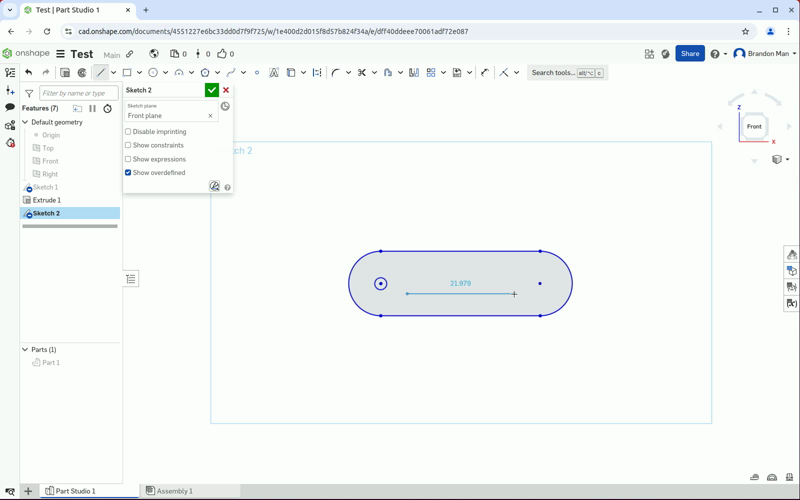
key(esc)
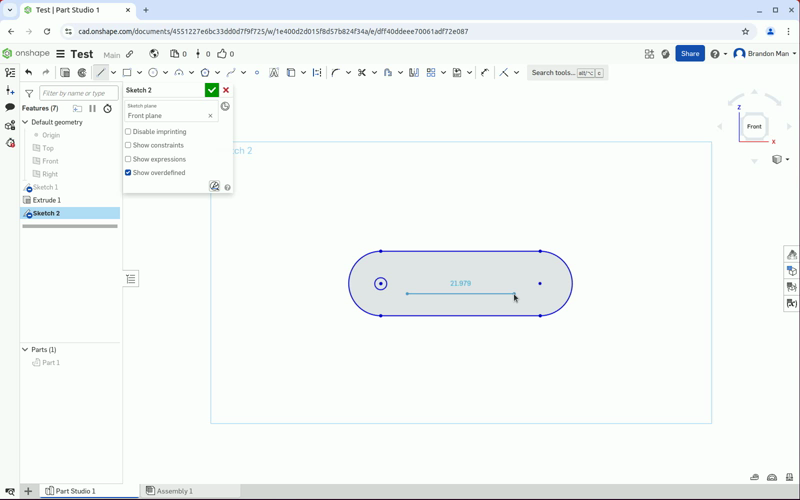
key(a)
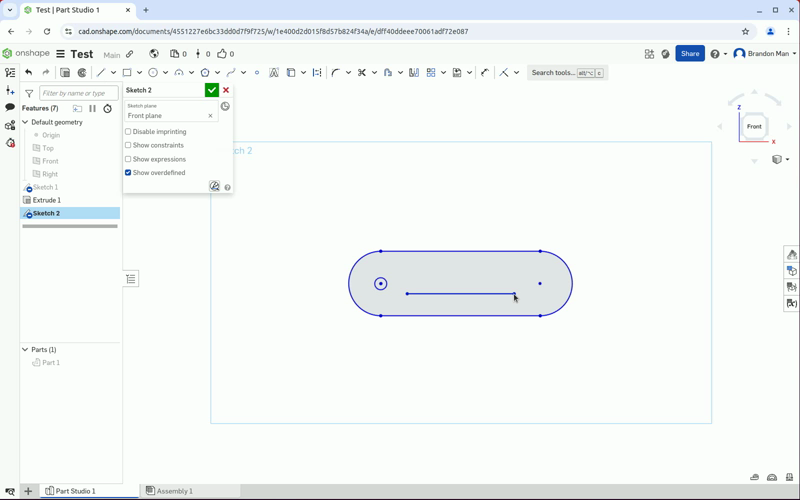
mouse_move(514, 293)
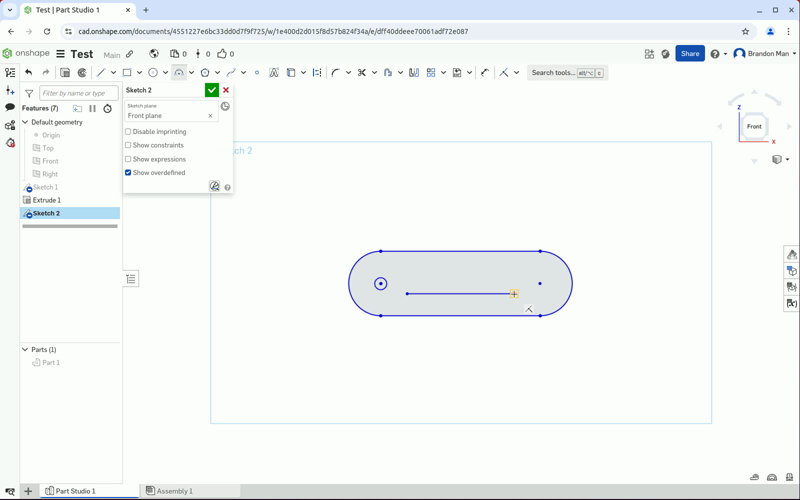
click(514, 293)
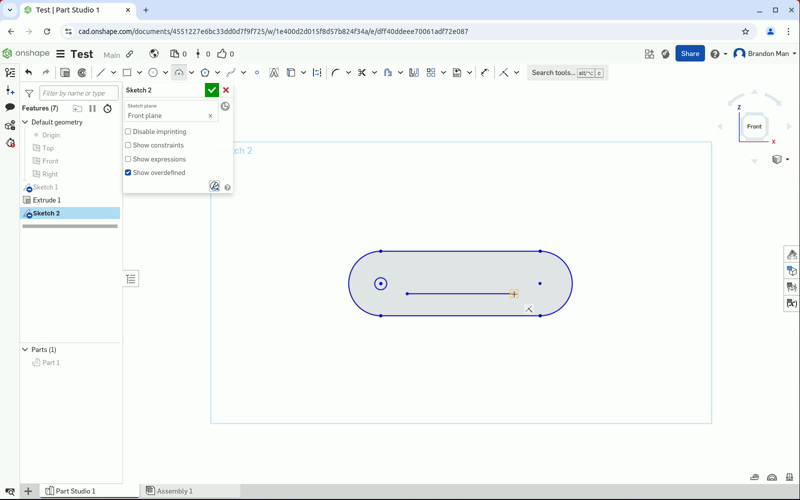
key_down(shift)
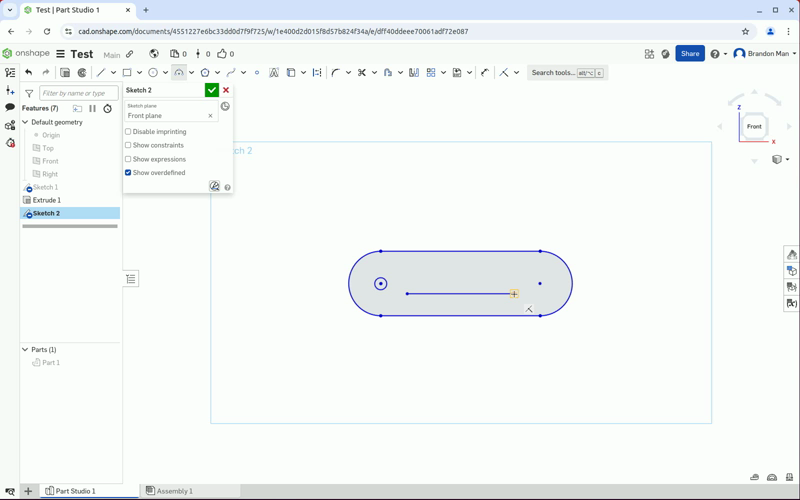
mouse_move(514, 273)
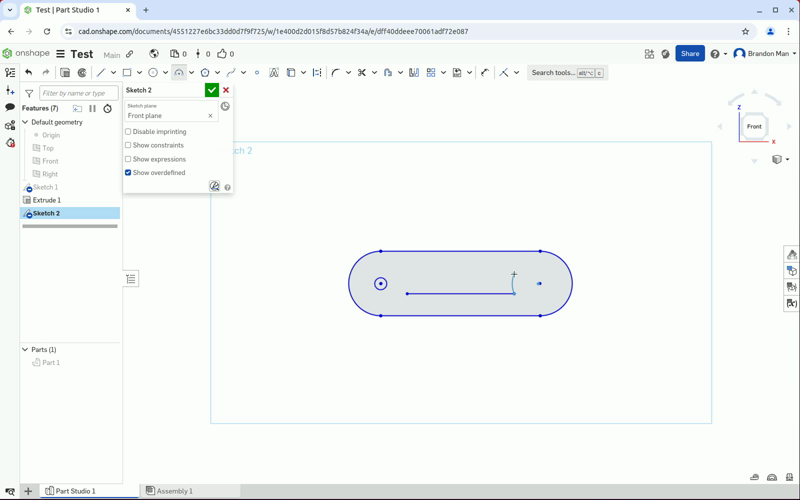
click(514, 273)
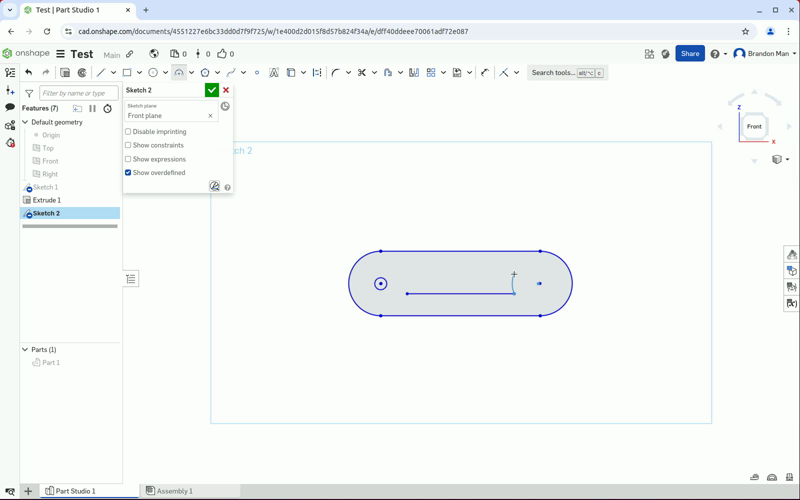
mouse_move(524, 283)
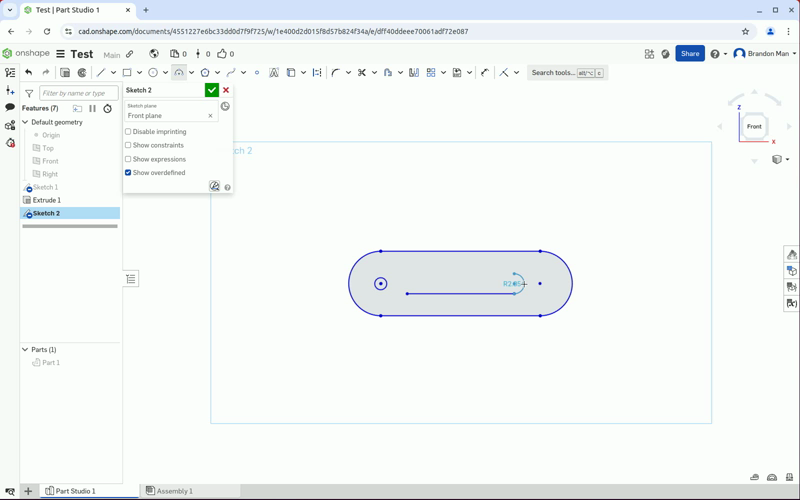
click(524, 283)
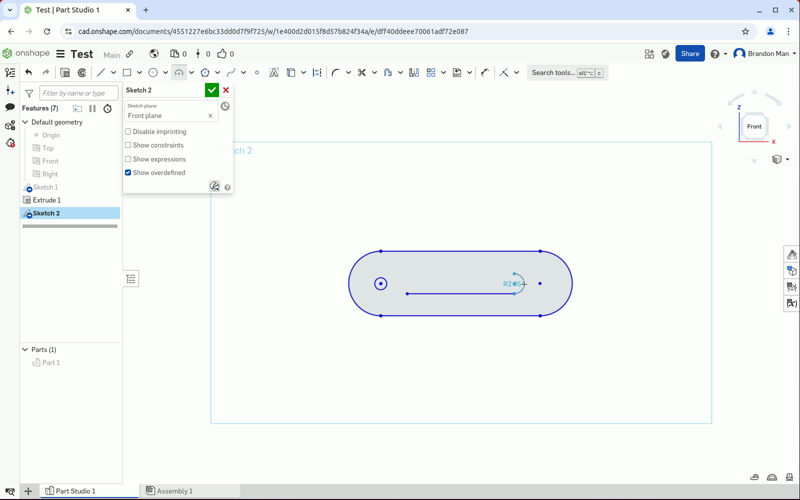
key_up(shift)
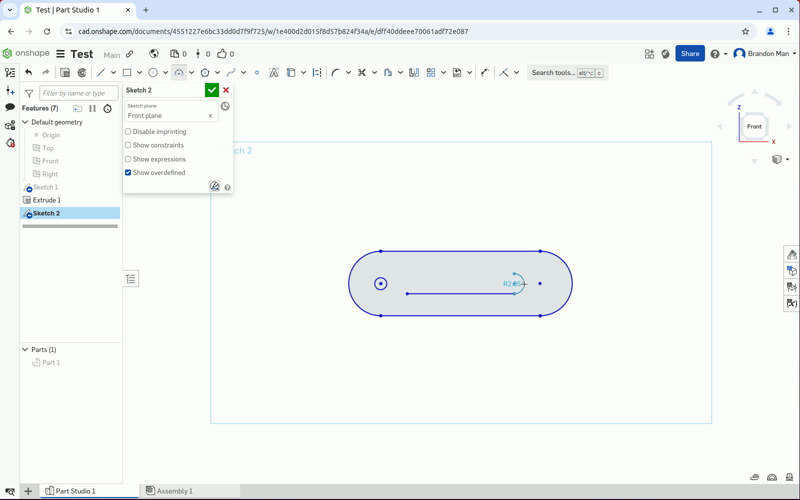
key(esc)
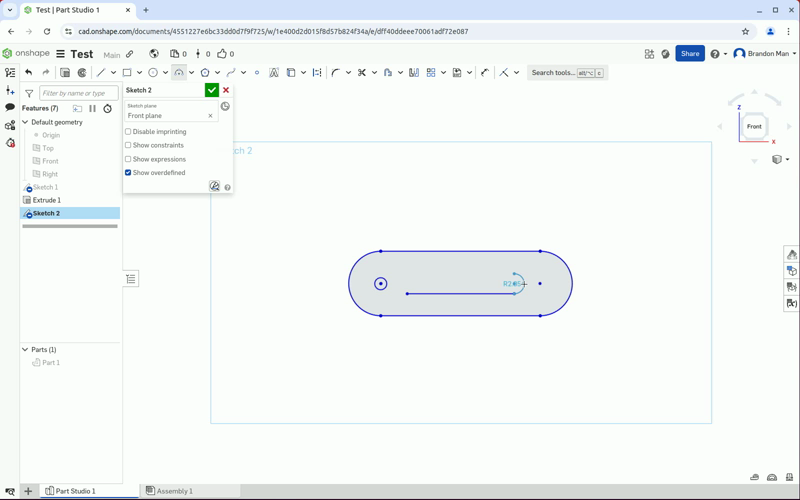
key(l)
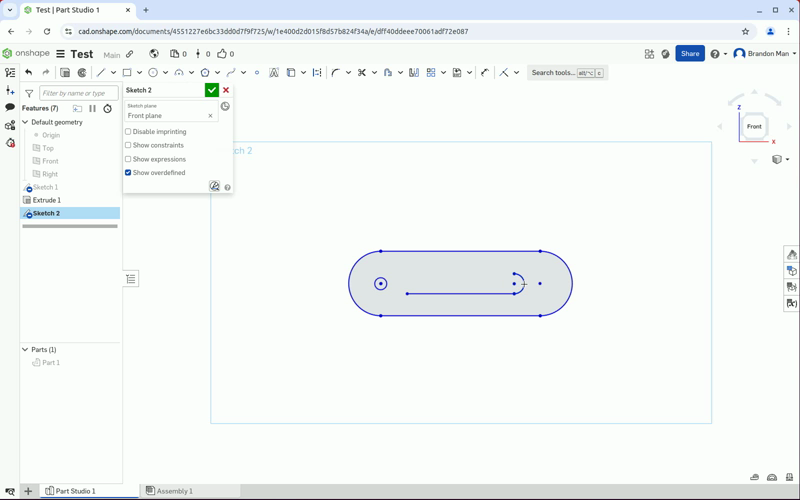
mouse_move(514, 273)
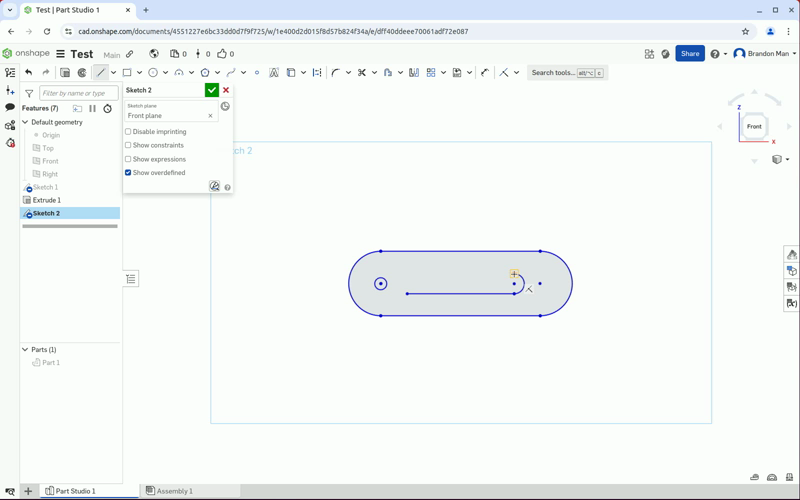
click(514, 273)
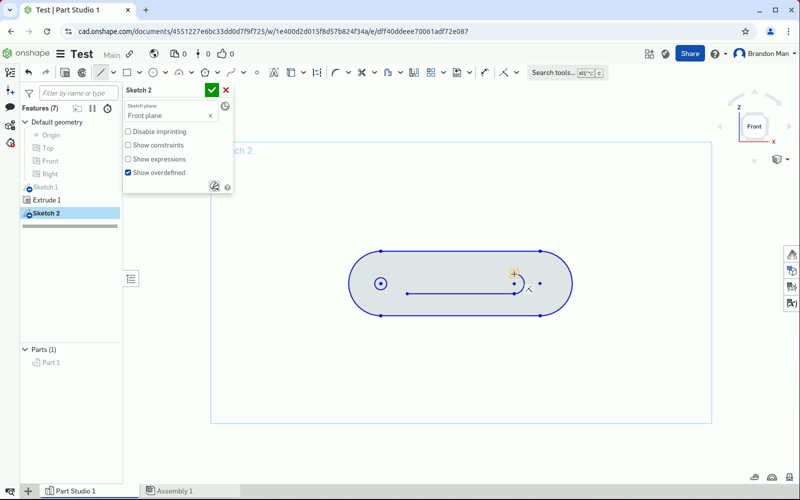
key_down(shift)
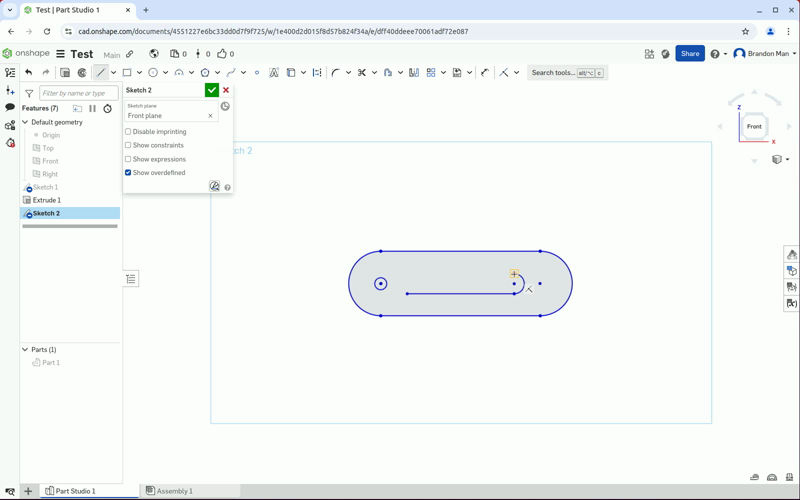
mouse_move(407, 273)
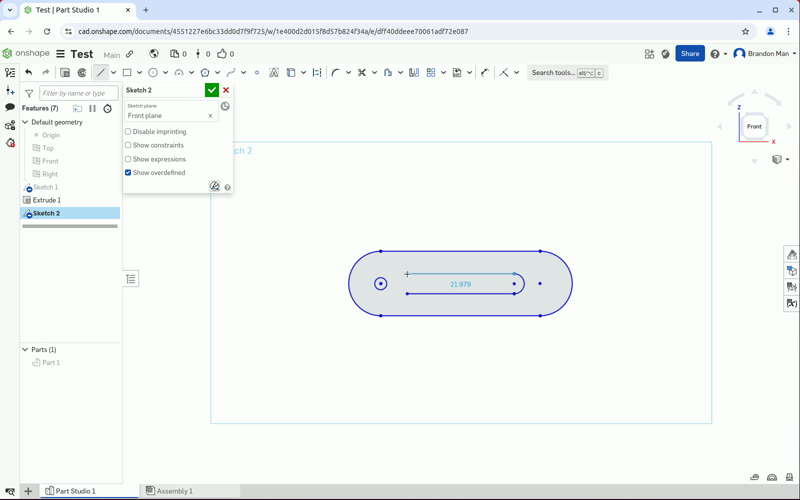
click(407, 273)
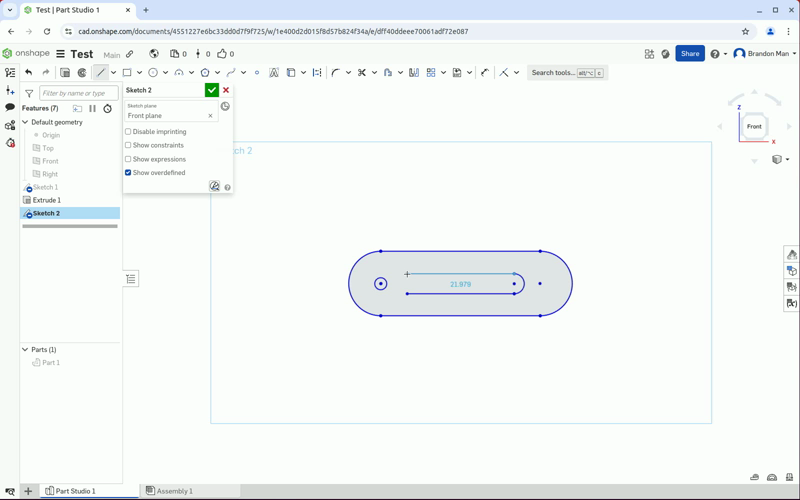
key_up(shift)
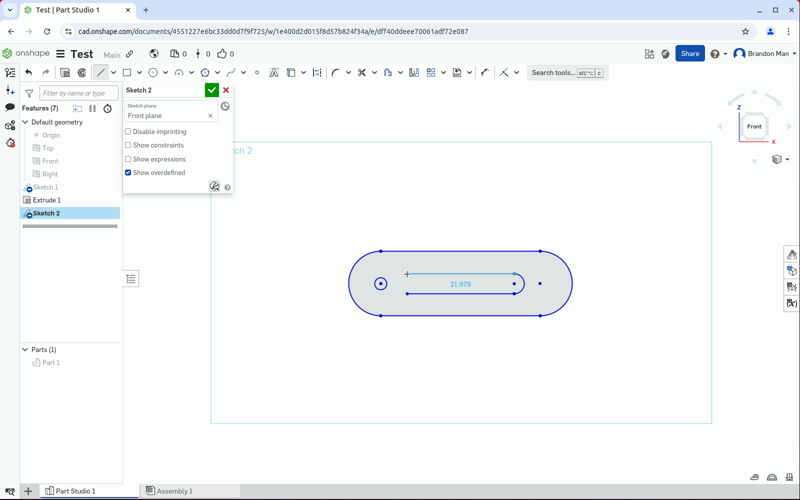
key(esc)
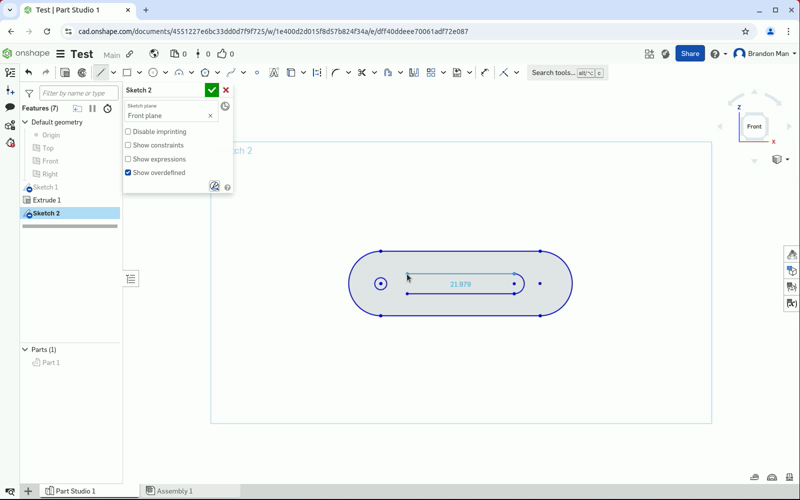
key(a)
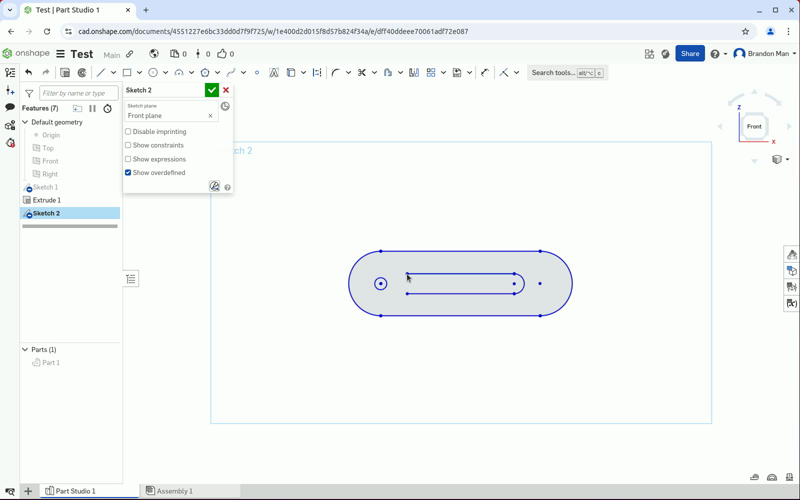
mouse_move(407, 273)
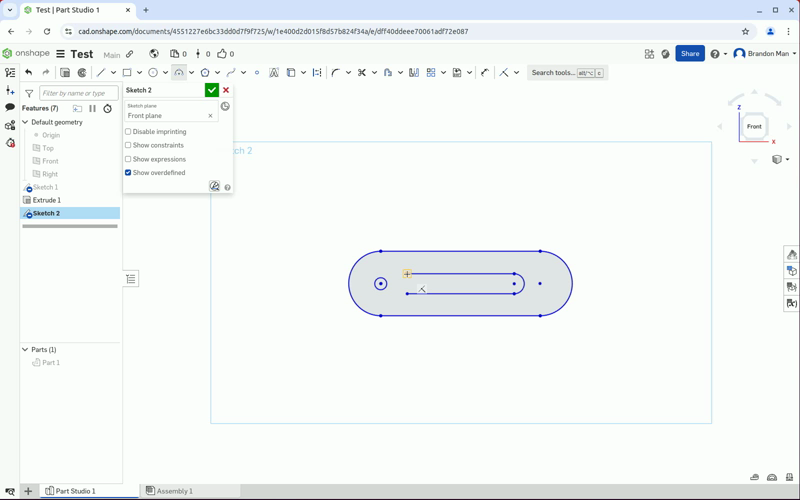
click(407, 273)
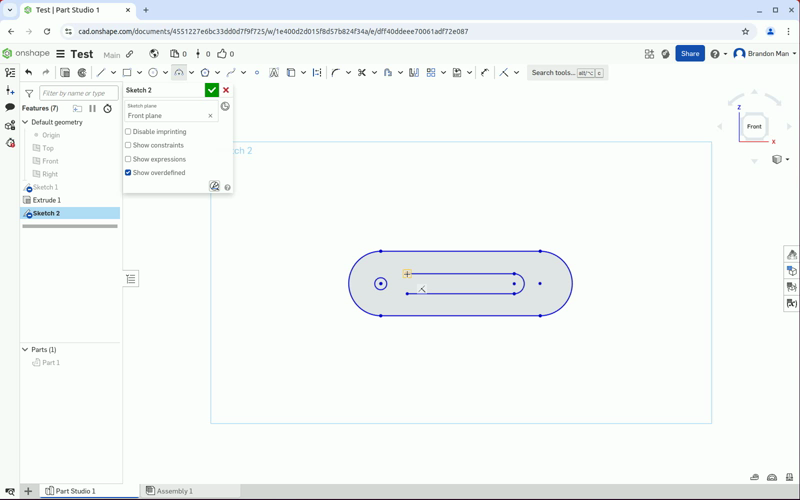
mouse_move(407, 293)
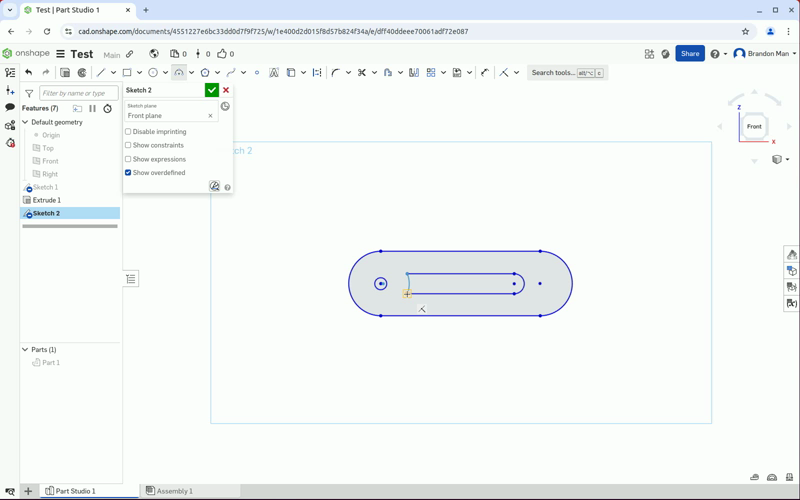
click(407, 293)
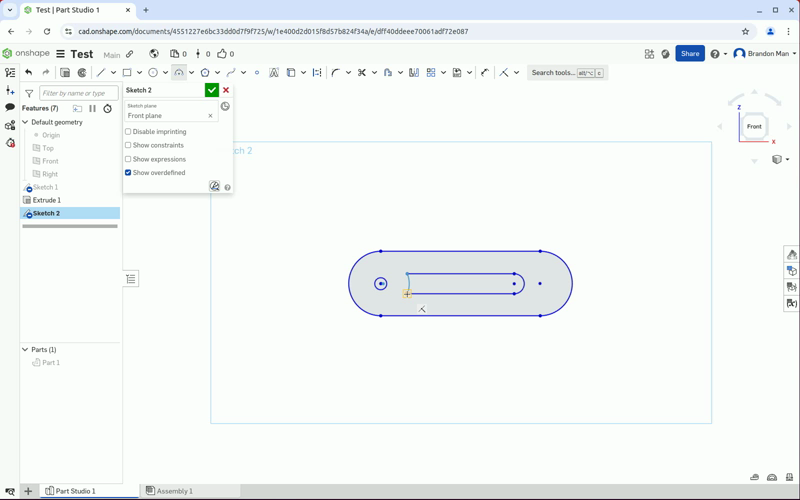
key_down(shift)
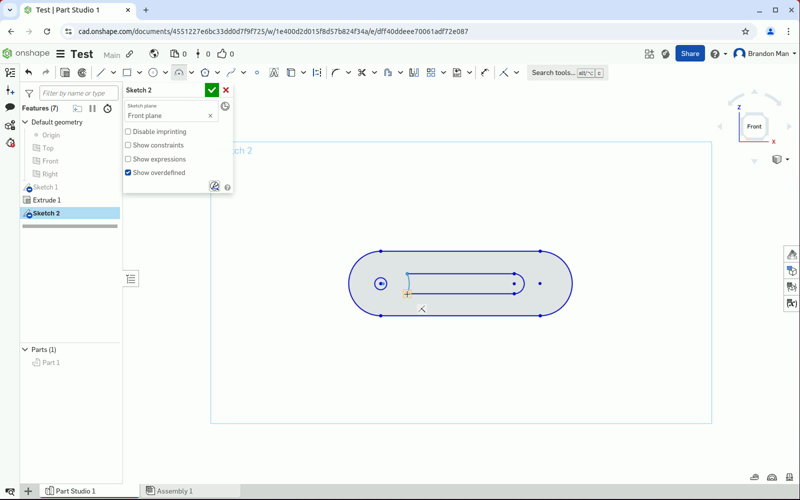
mouse_move(397, 283)
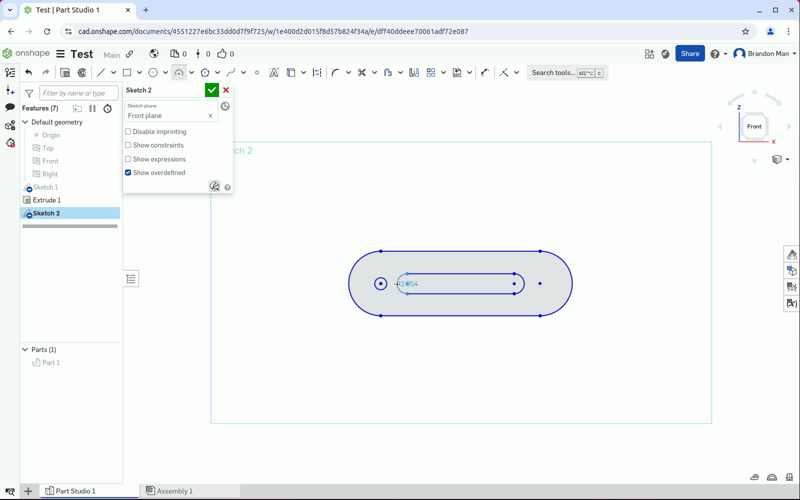
click(397, 283)
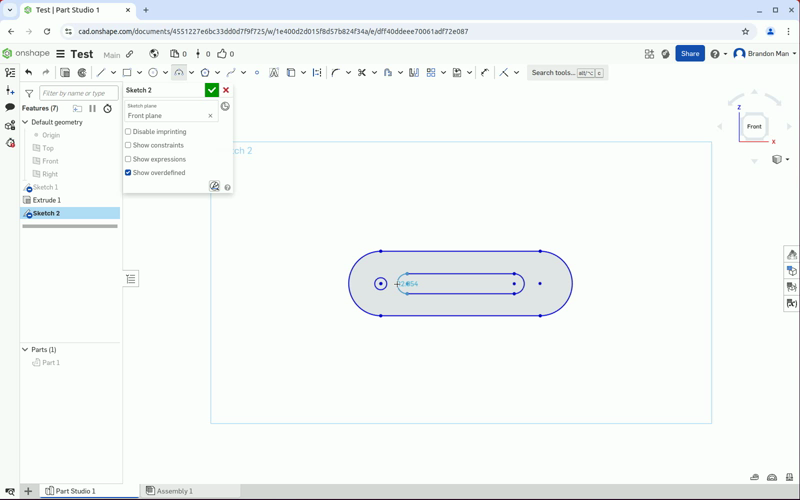
key_up(shift)
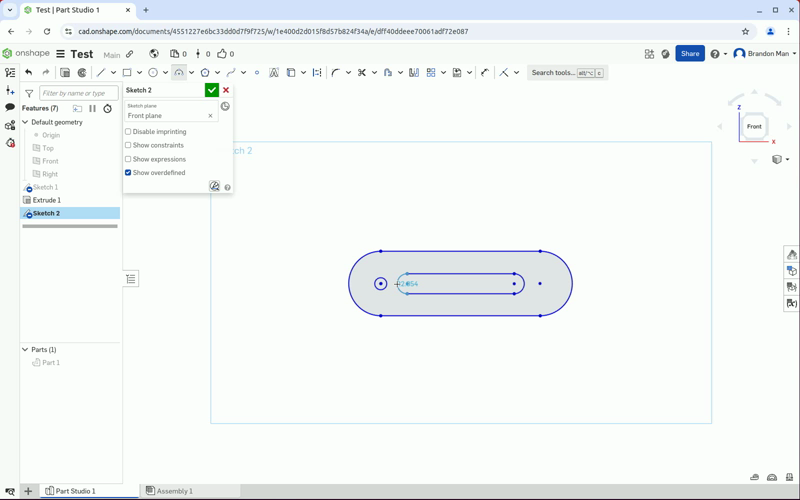
key(esc)
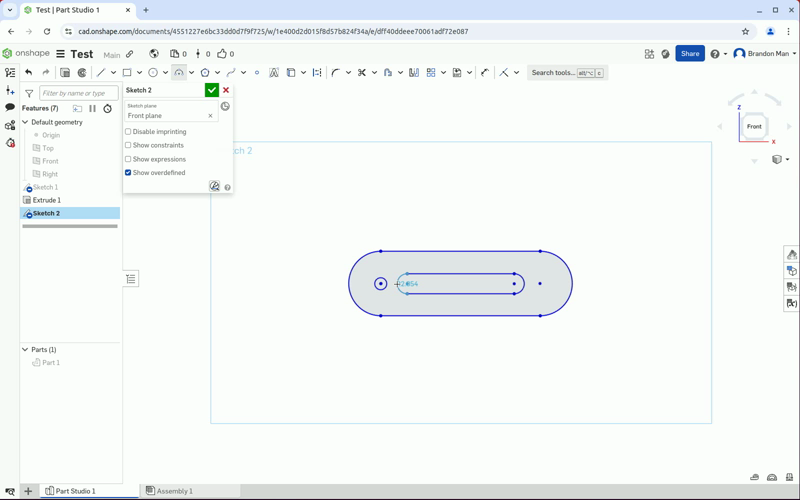
key(c)
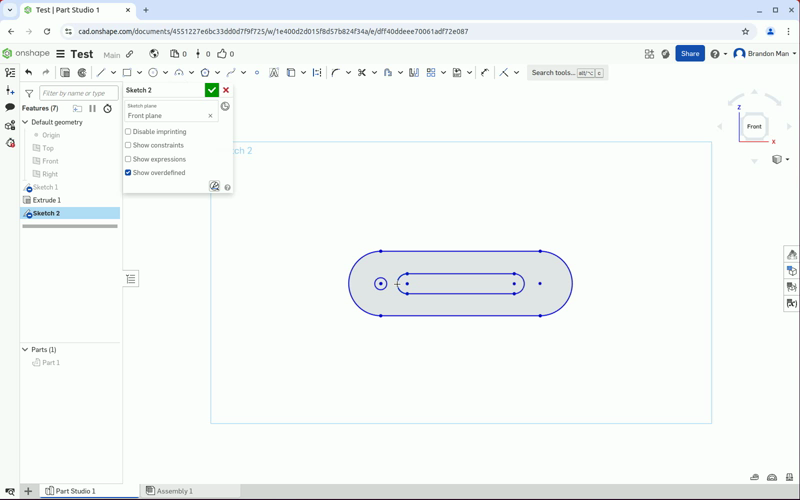
key_down(shift)
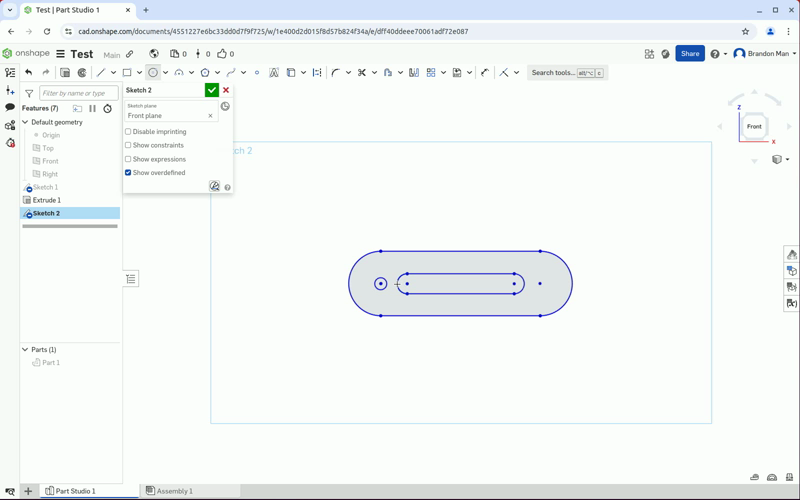
mouse_move(540, 283)
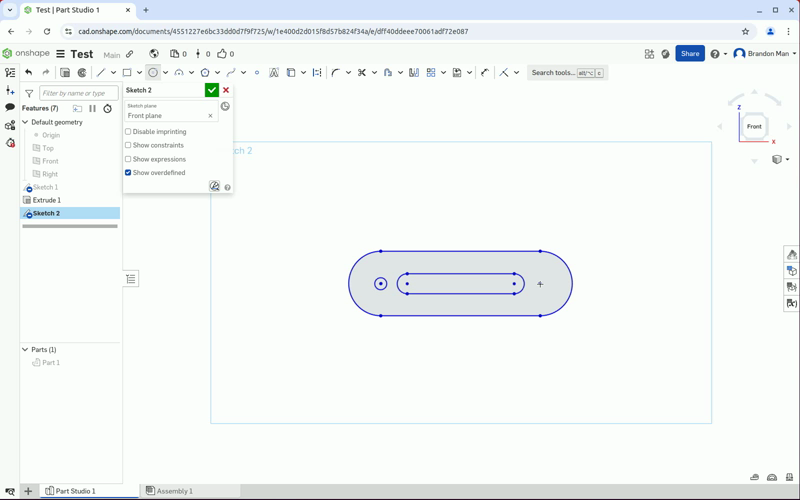
click(540, 283)
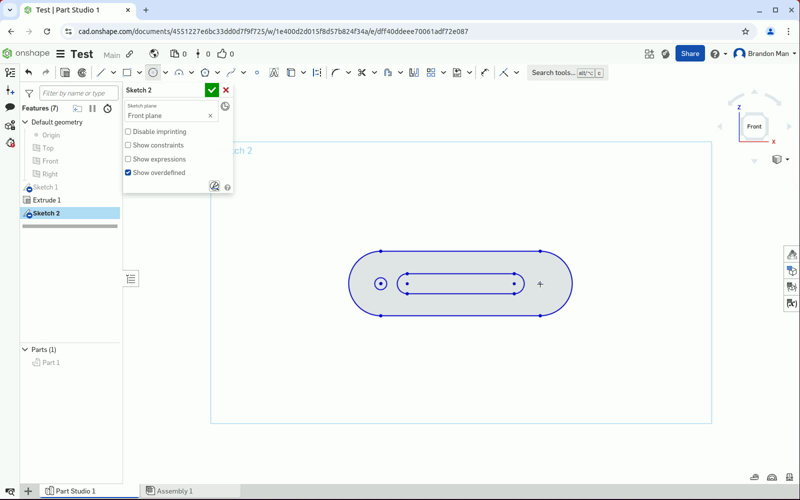
key_up(shift)
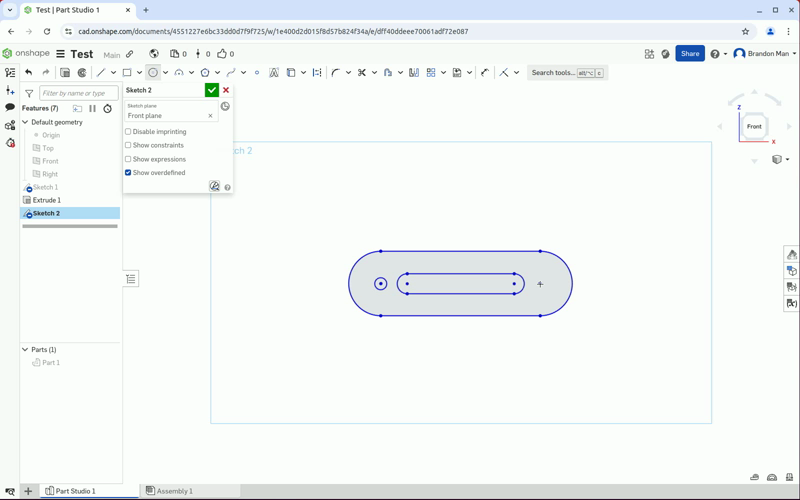
mouse_move(546, 283)
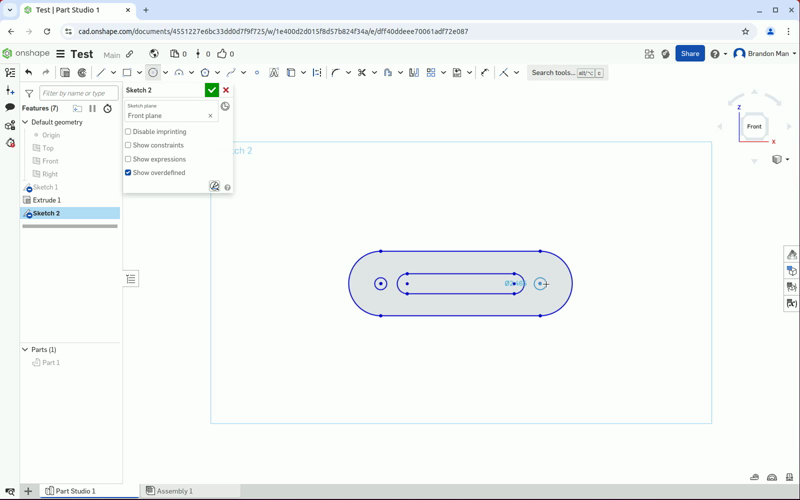
click(546, 283)
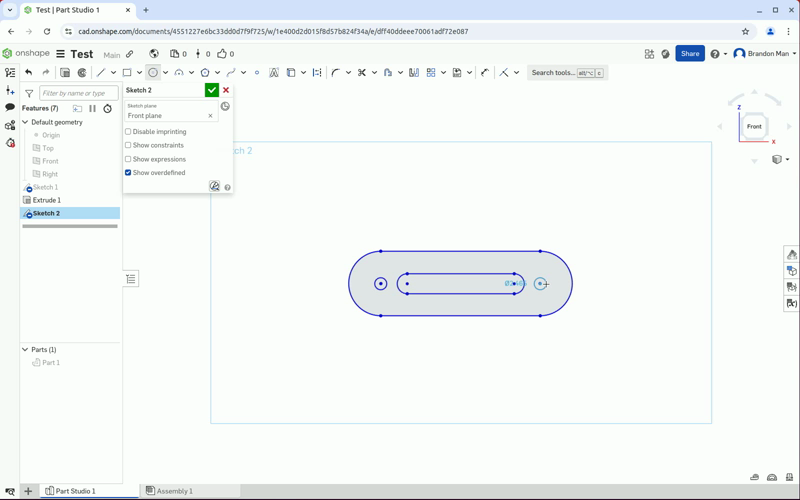
key(esc)
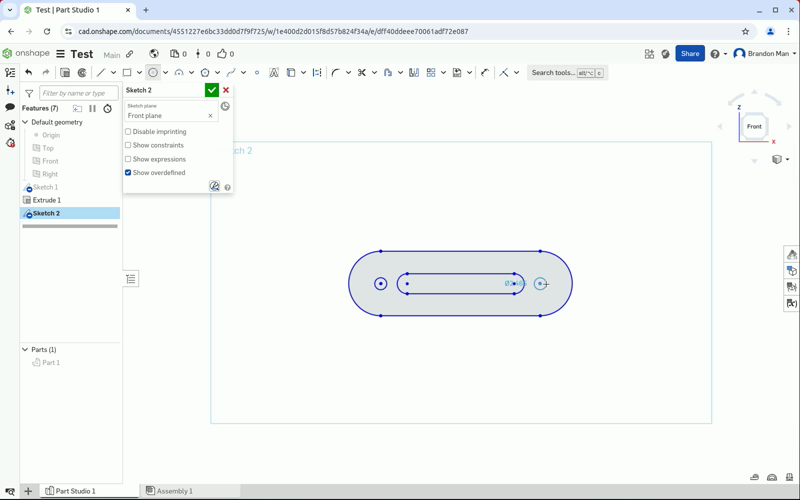
mouse_move(375, 305)
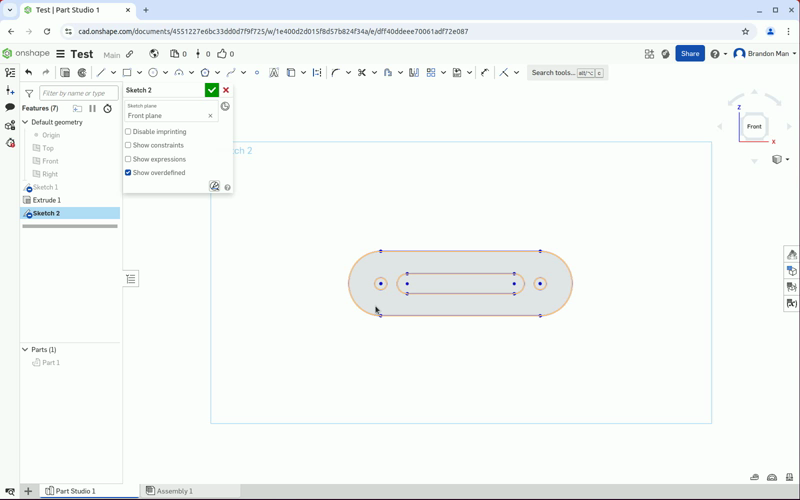
click(375, 305)
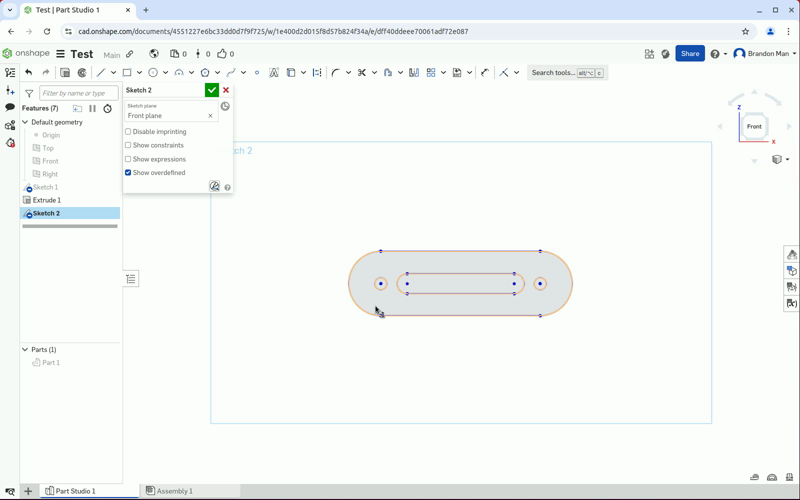
mouse_move(73, 352)
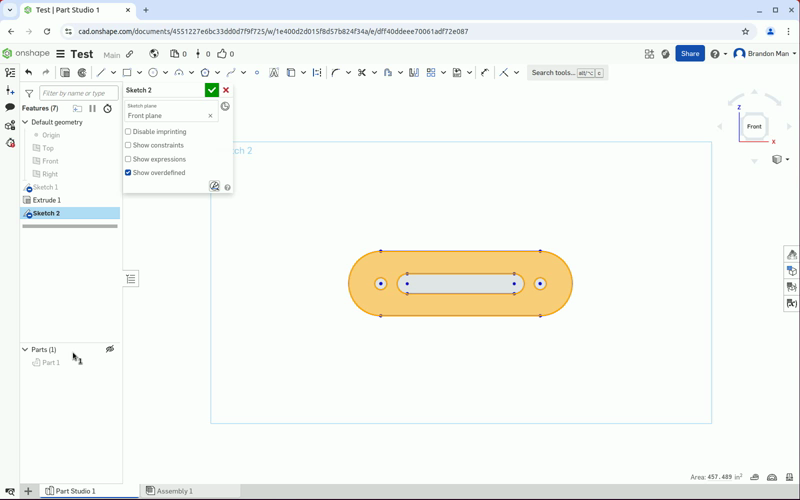
key(shift+y)
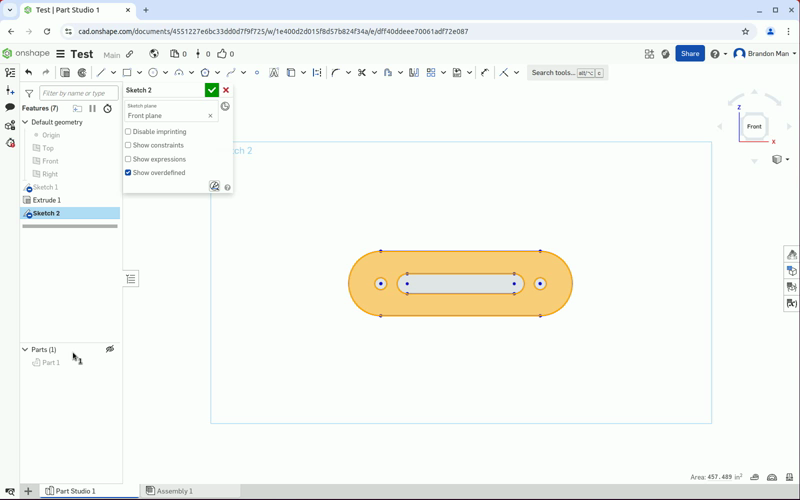
key(shift+e)
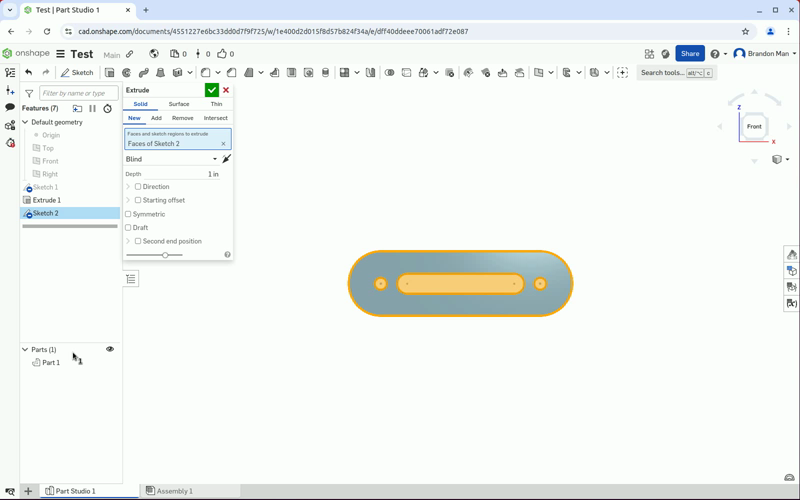
mouse_move(143, 106)
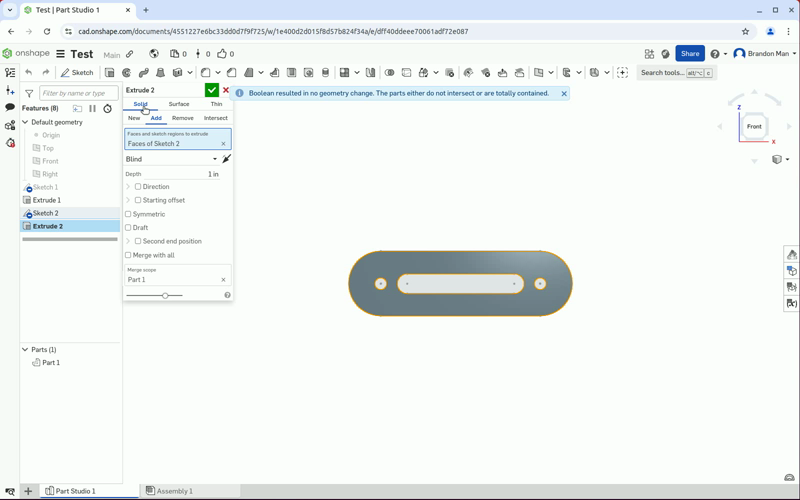
click(143, 106)
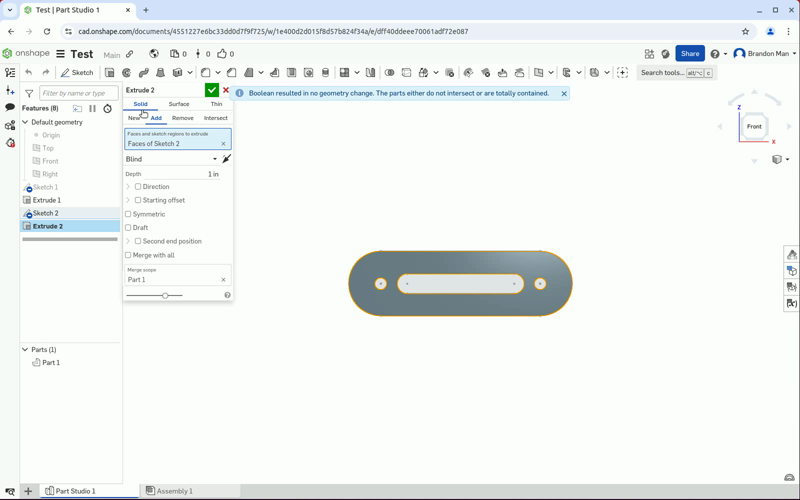
mouse_move(137, 120)
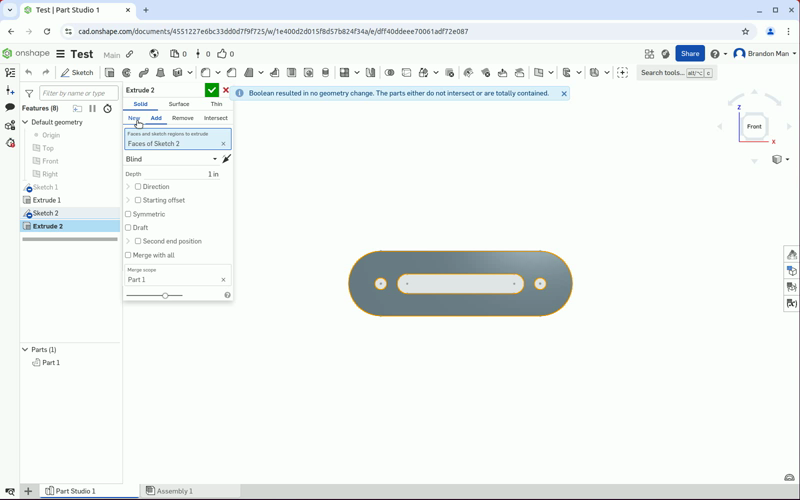
click(137, 120)
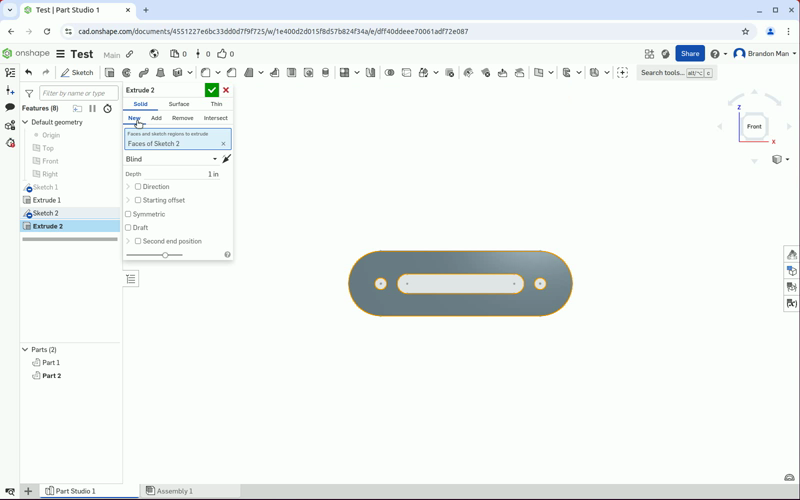
key(tab, 4)
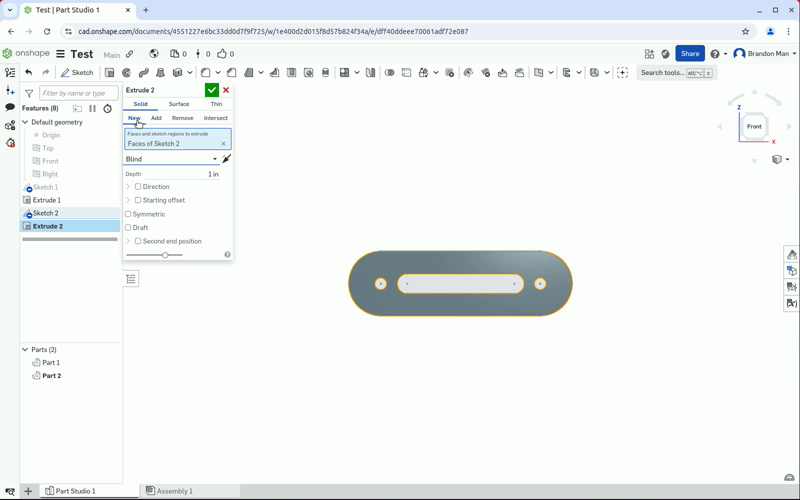
text(2.648)
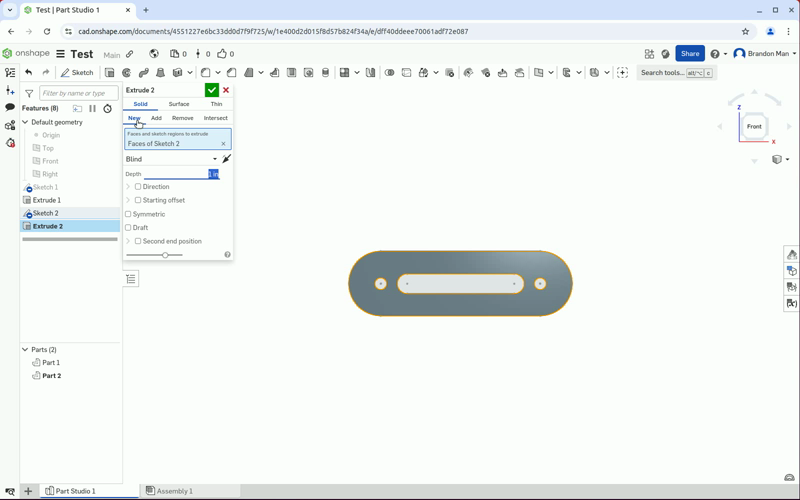
key(enter)
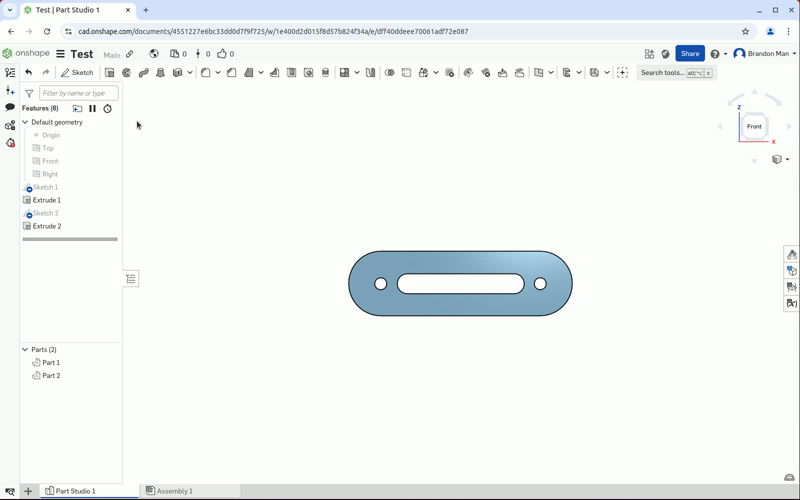
key(shift+h)
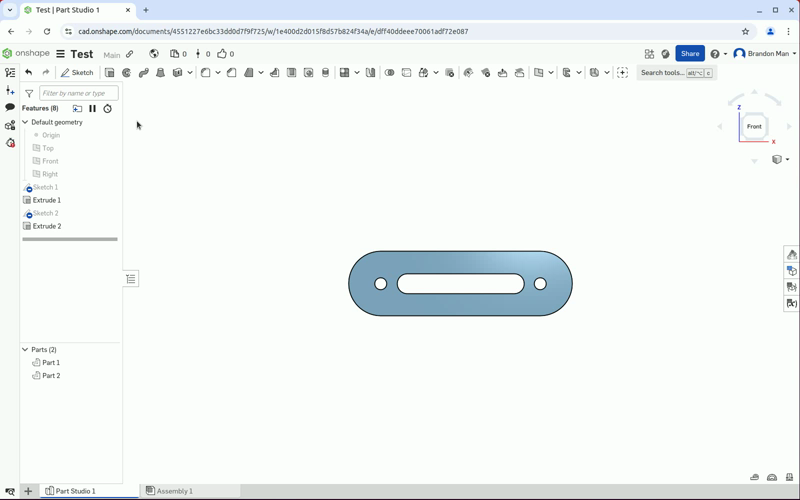
key(shift+h)
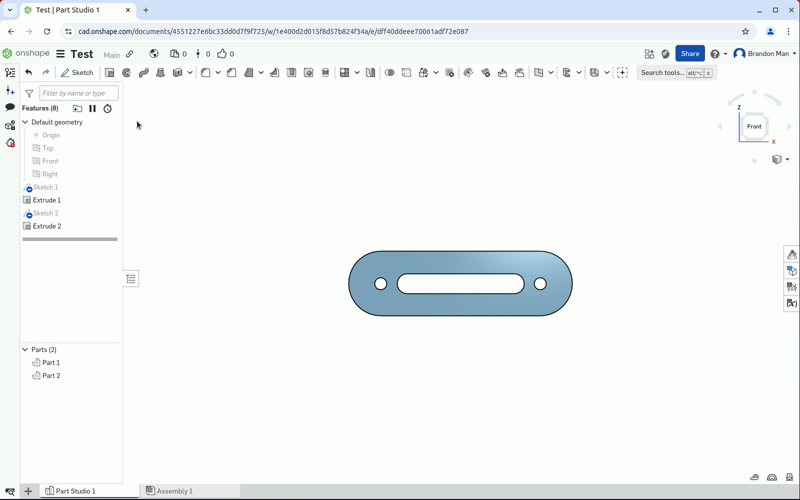
key(shift+7)
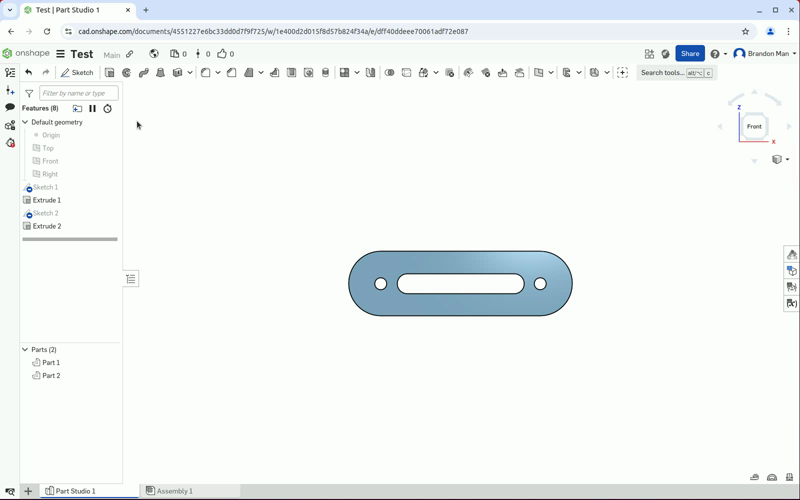
key(left, 2)
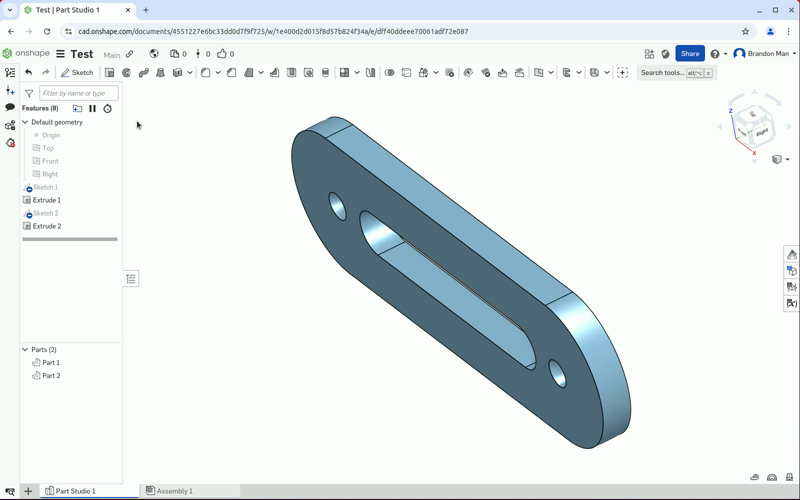
key(down, 2)
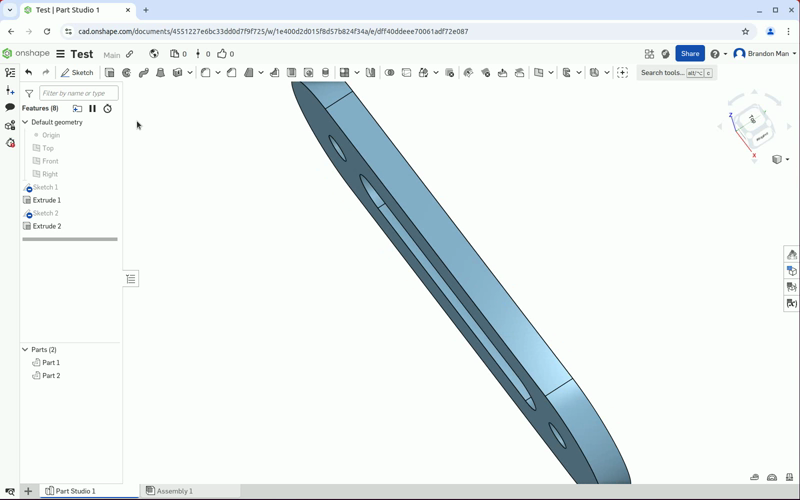
key(up, 2)
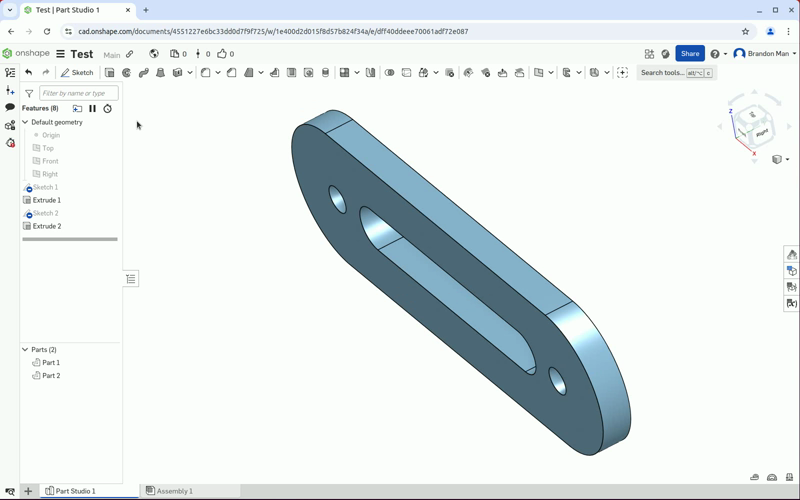
key(right, 2)
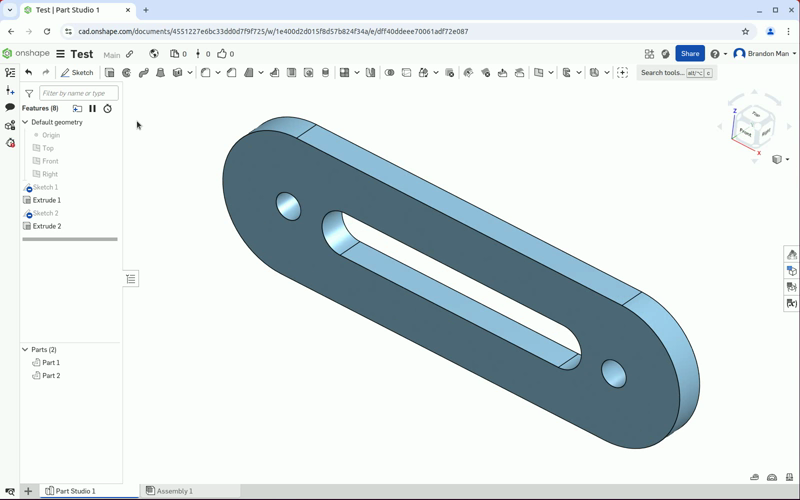
mouse_move(73, 189)
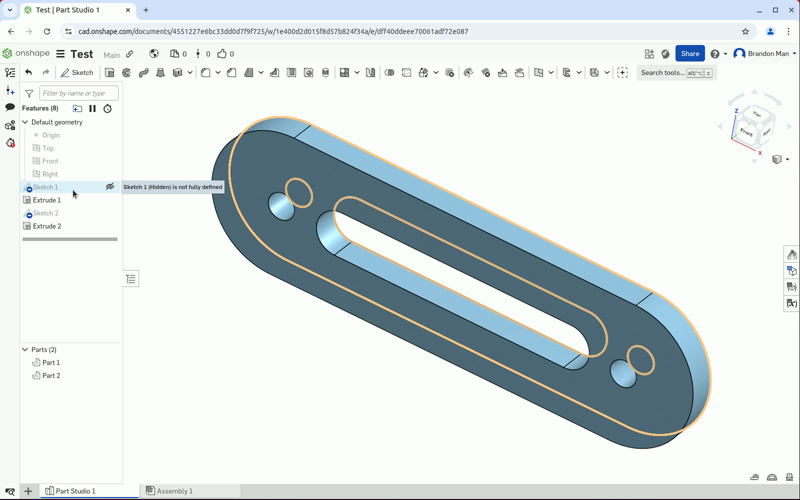
click(73, 189)